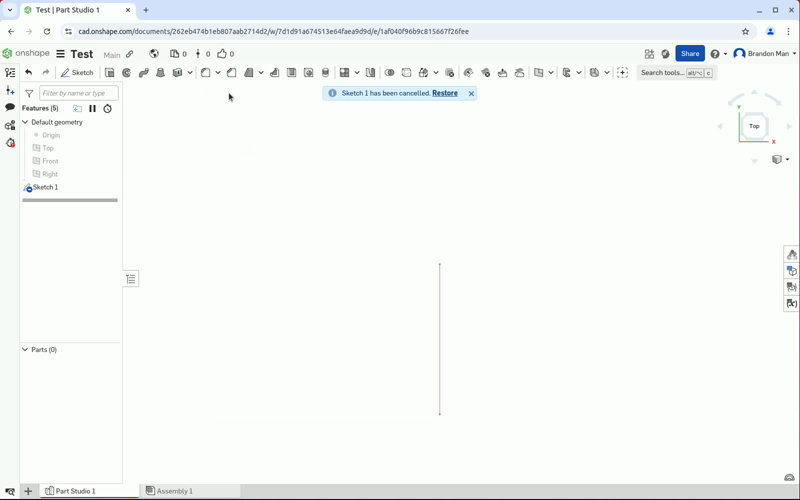
key(shift+h)
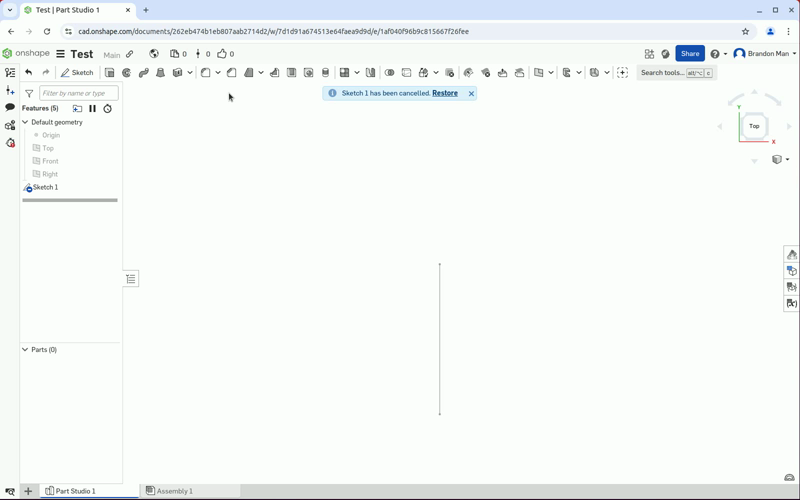
mouse_move(73, 352)
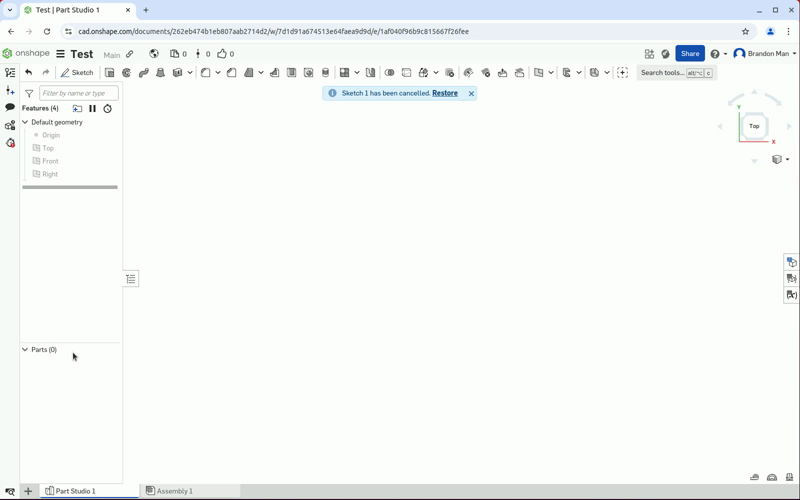
key(y)
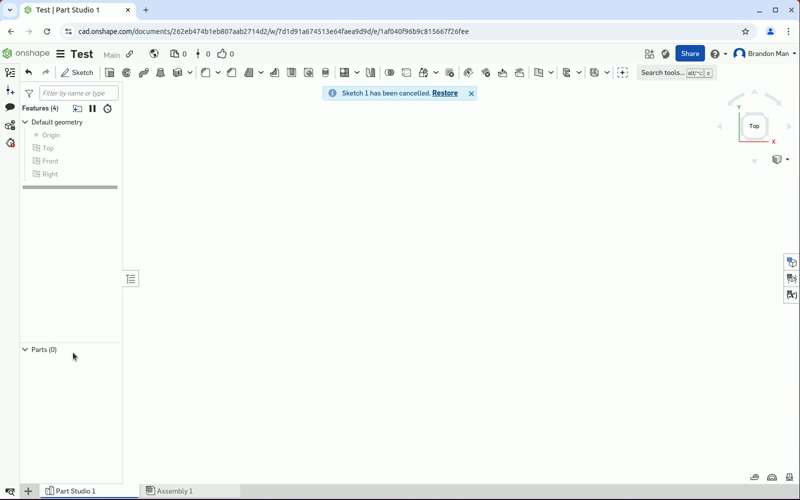
key(shift+p)
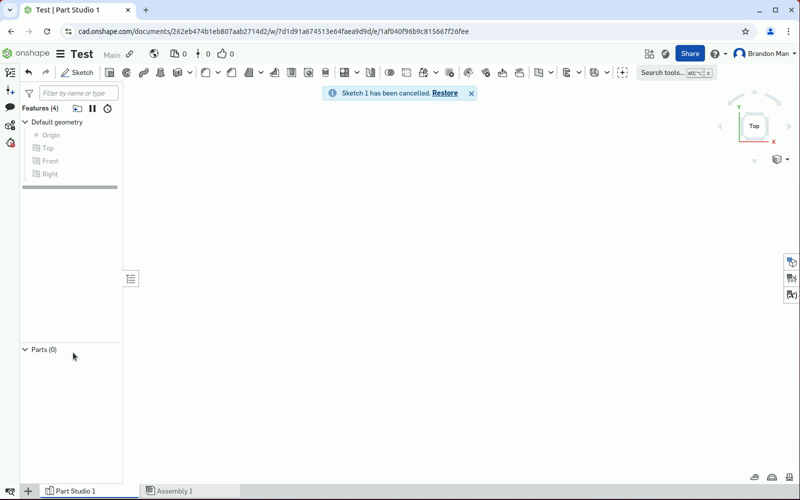
key(space)
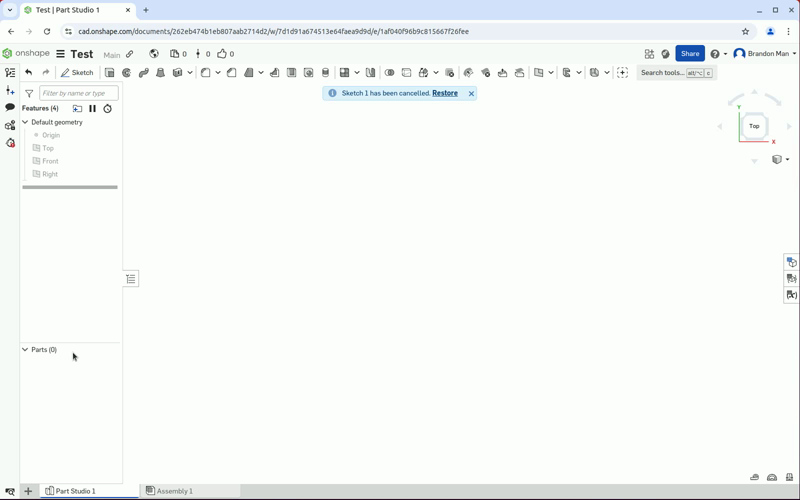
key_down(shift)
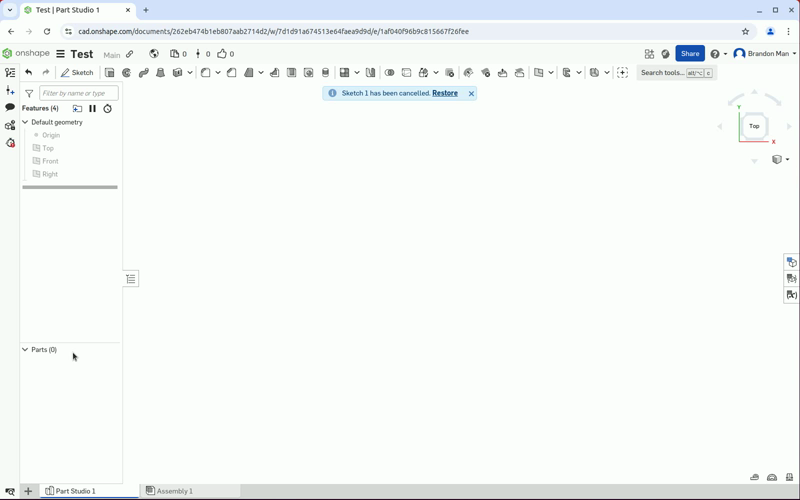
key(up)
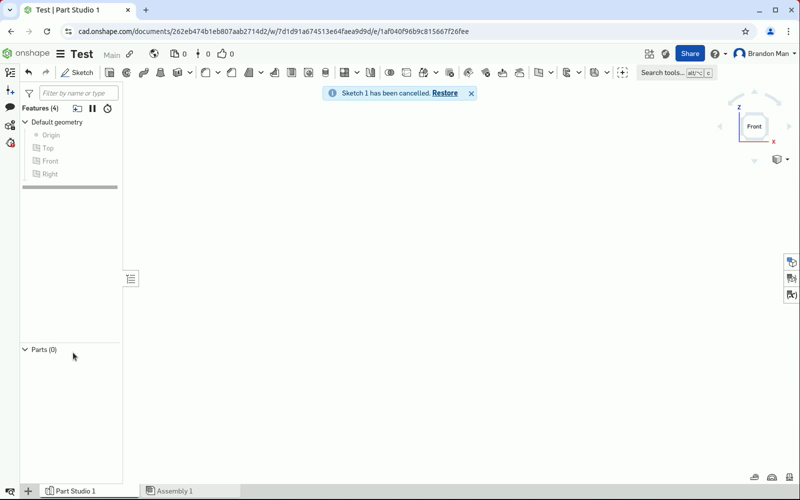
key_up(shift)
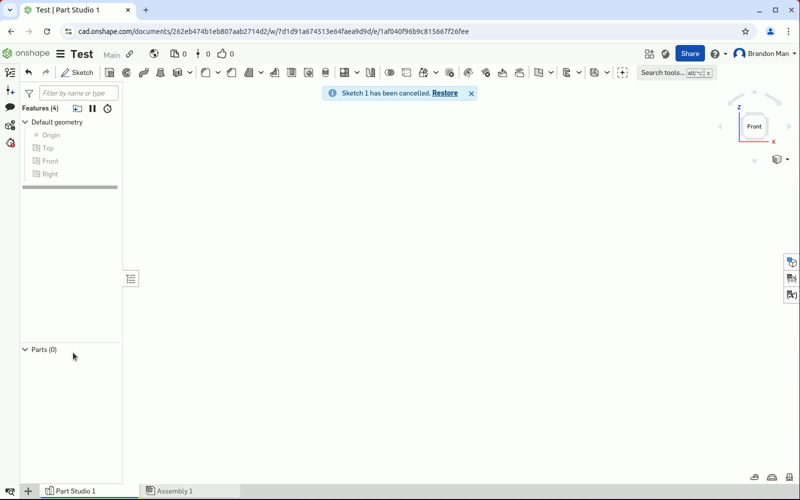
key(space)
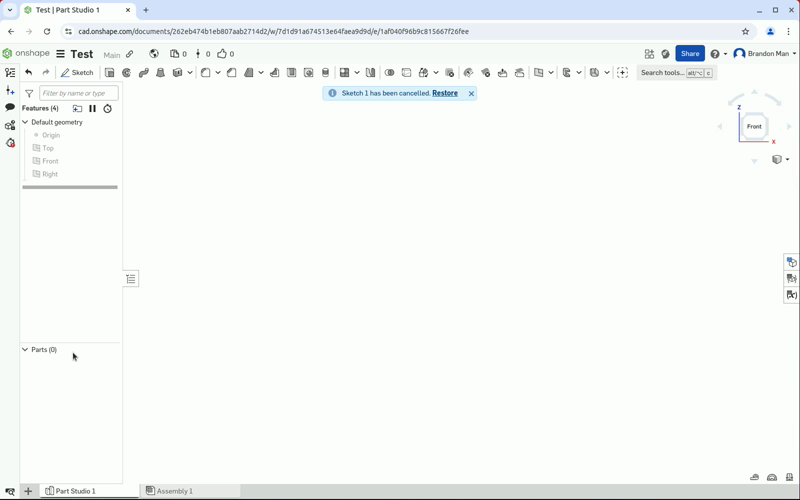
key_down(shift)
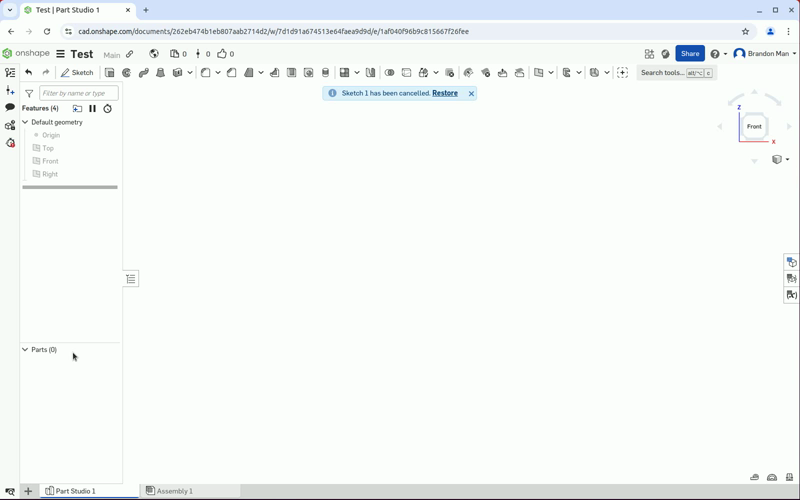
key(left)
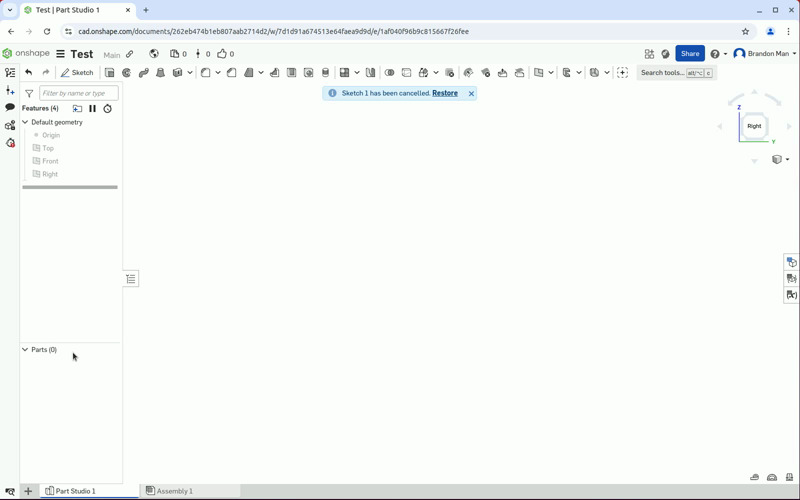
key_up(shift)
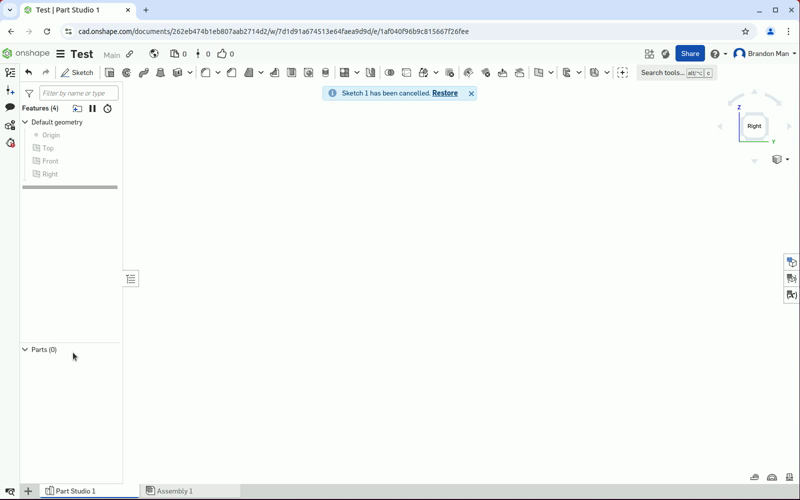
mouse_move(73, 352)
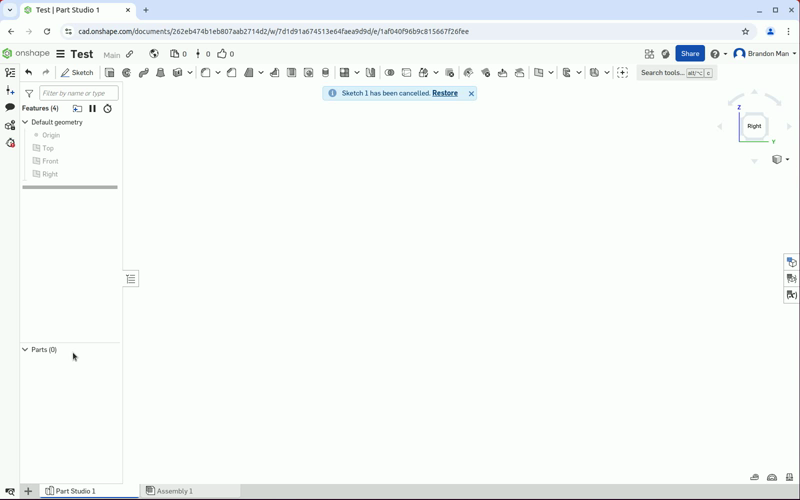
key(shift+y)
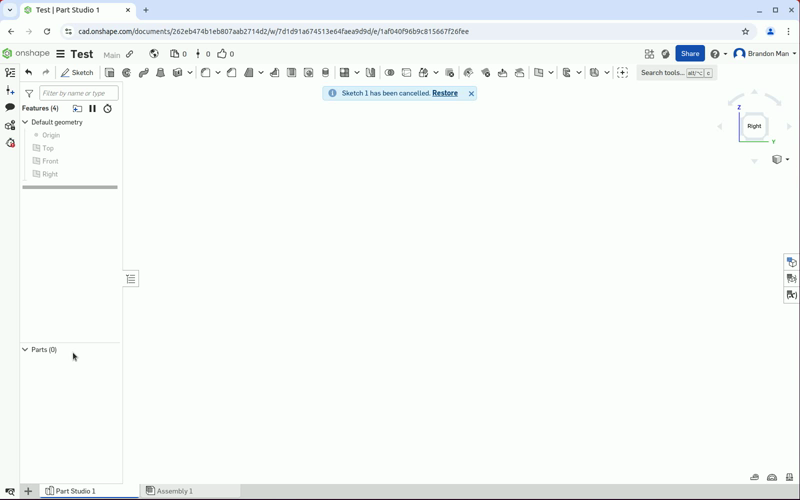
key(shift+s)
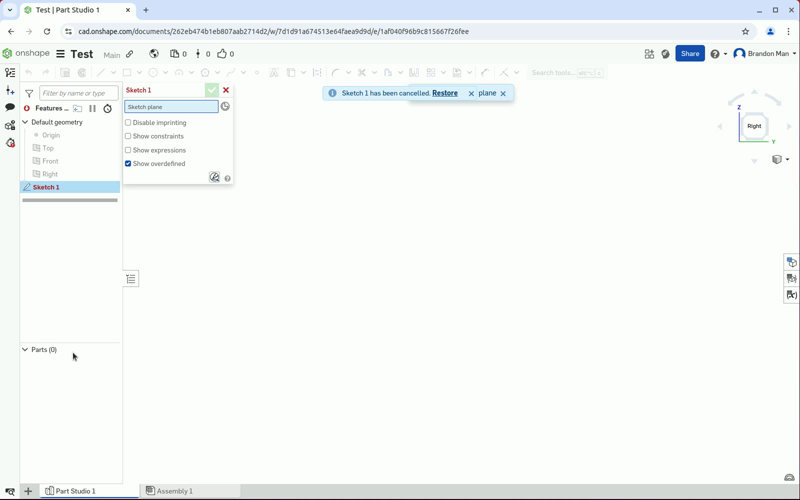
mouse_move(73, 176)
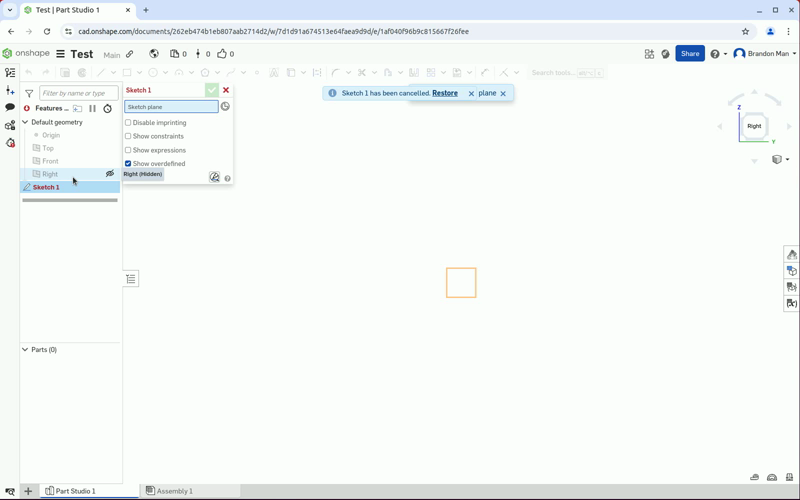
click(73, 176)
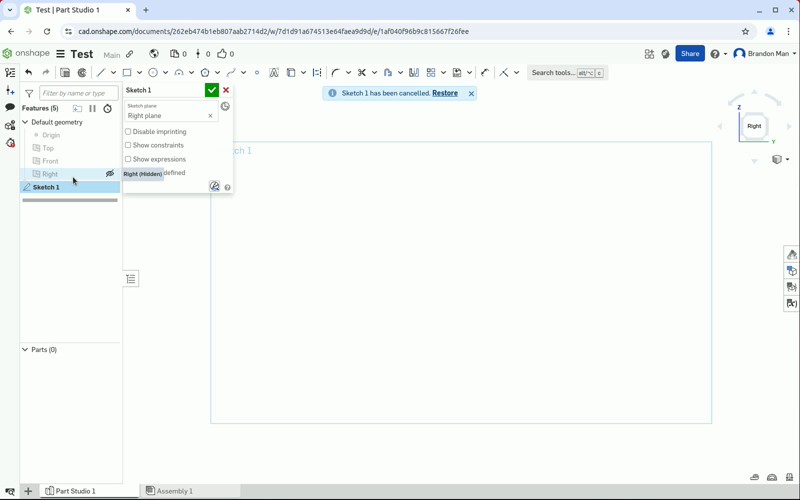
mouse_move(73, 352)
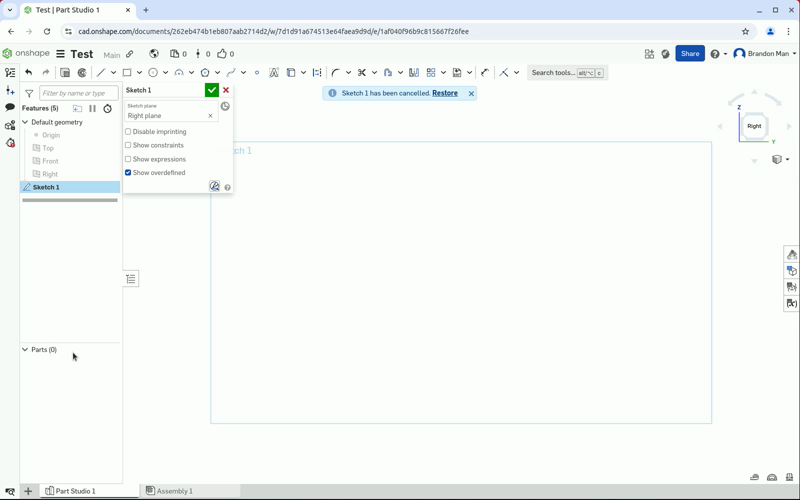
key(y)
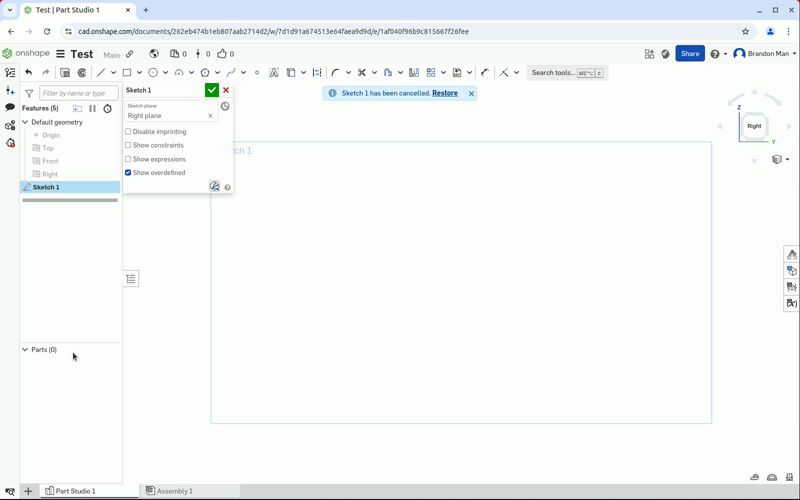
key(l)
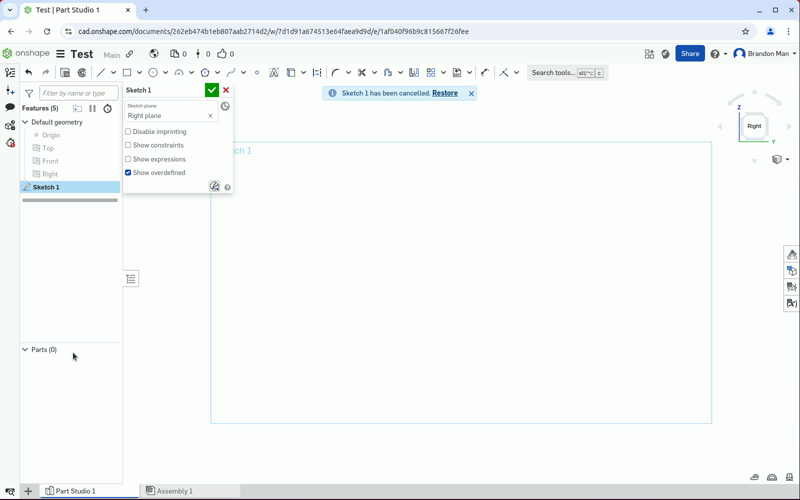
key_down(shift)
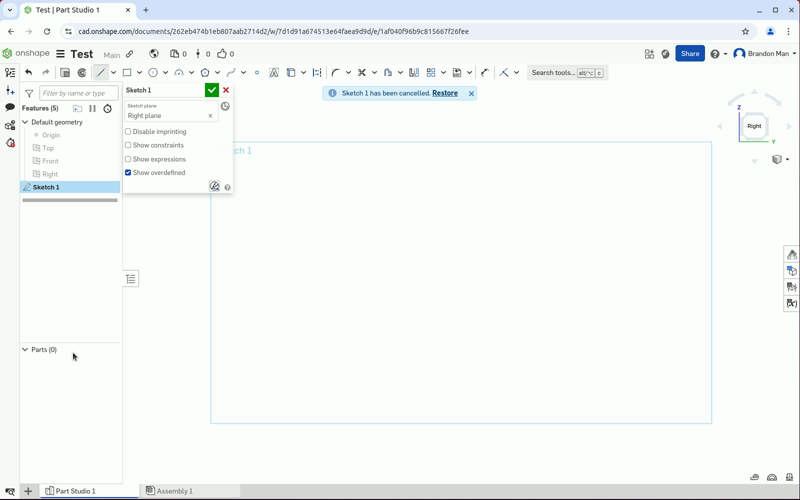
mouse_move(357, 349)
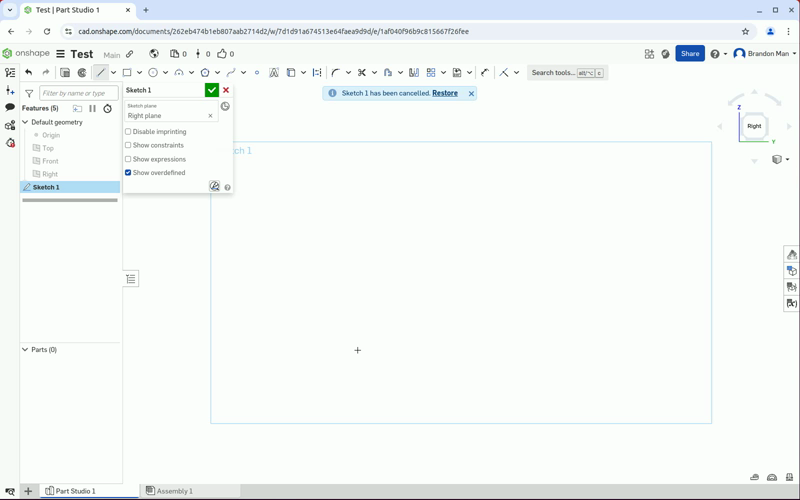
click(357, 349)
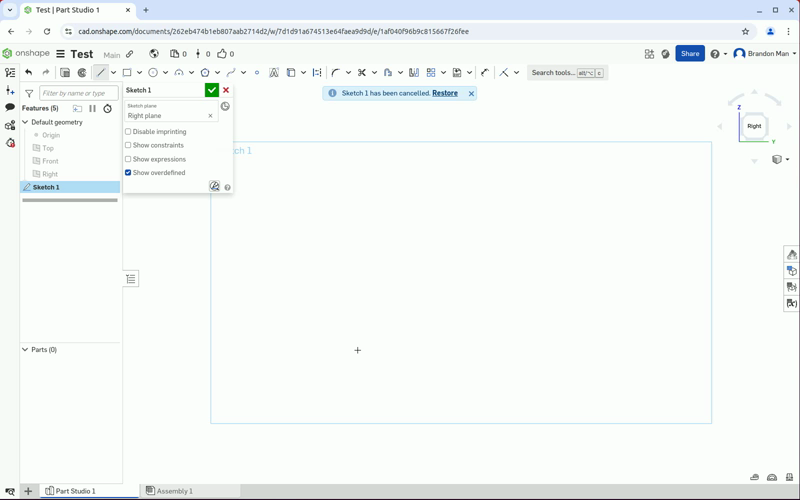
key_up(shift)
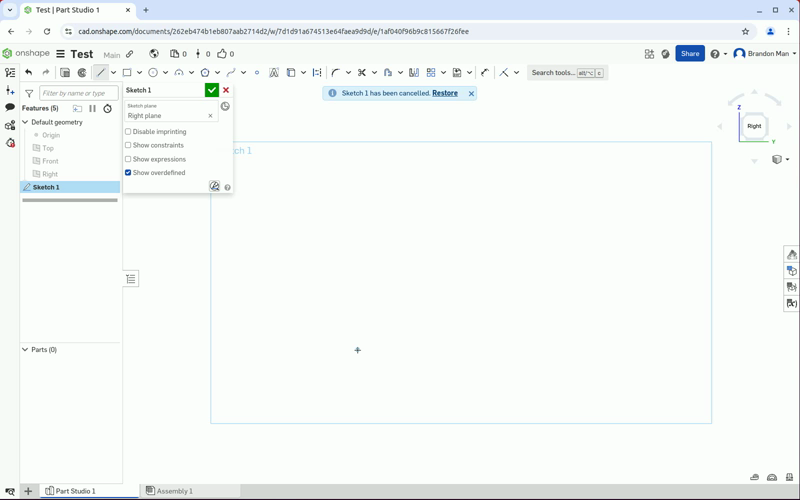
key_down(shift)
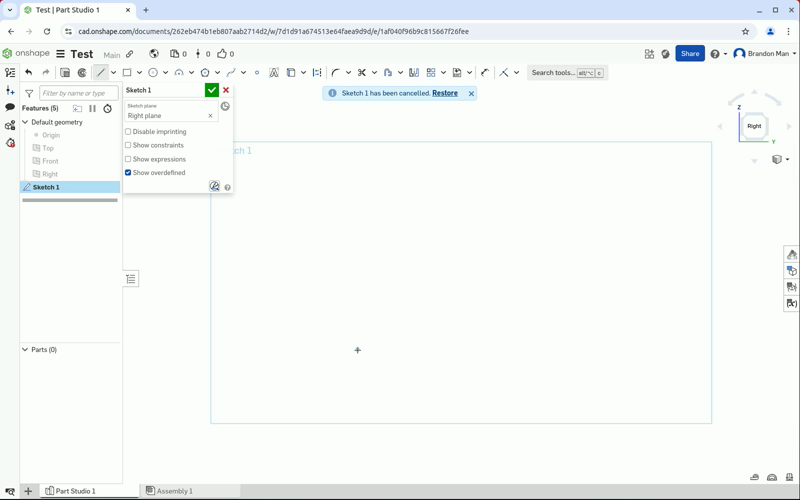
mouse_move(387, 349)
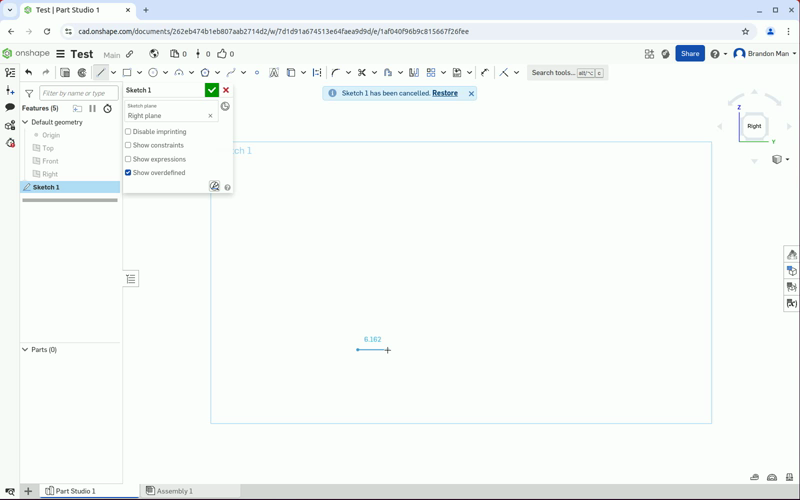
mouse_move(382, 349)
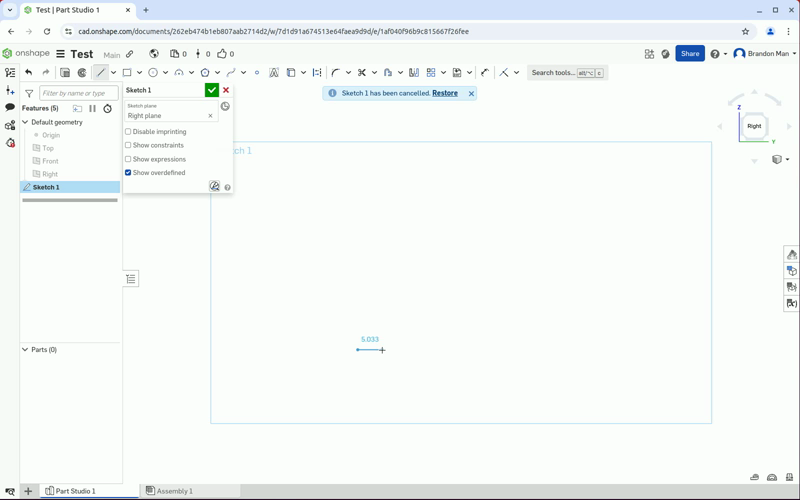
click(382, 349)
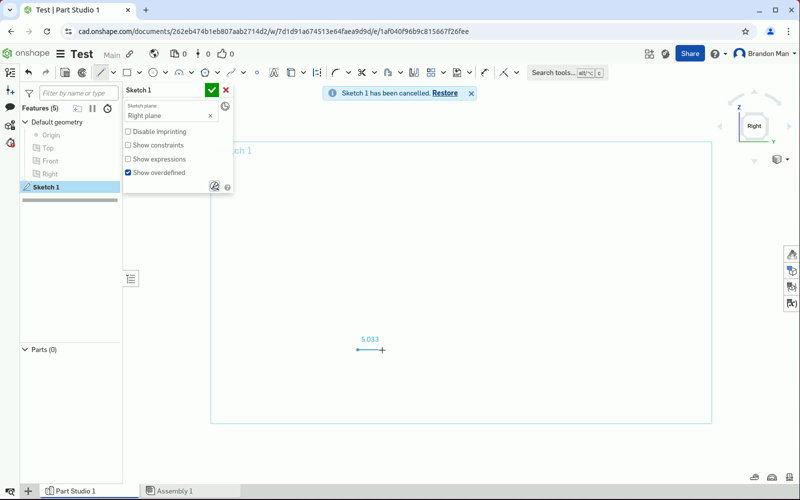
key_up(shift)
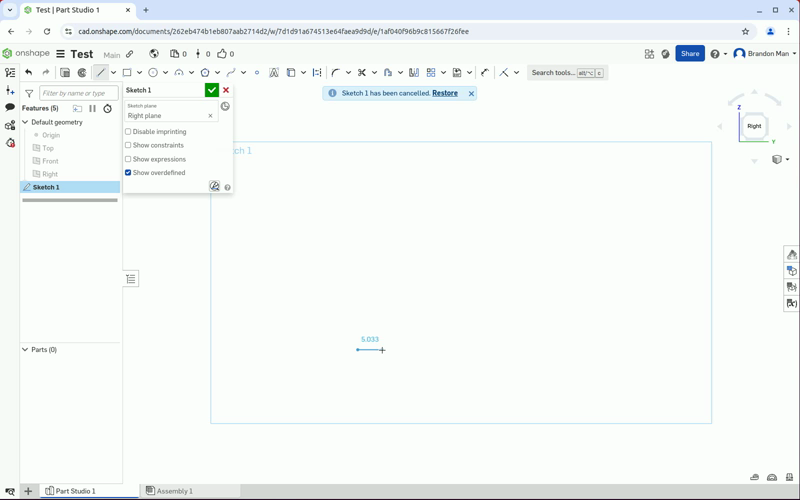
key_down(shift)
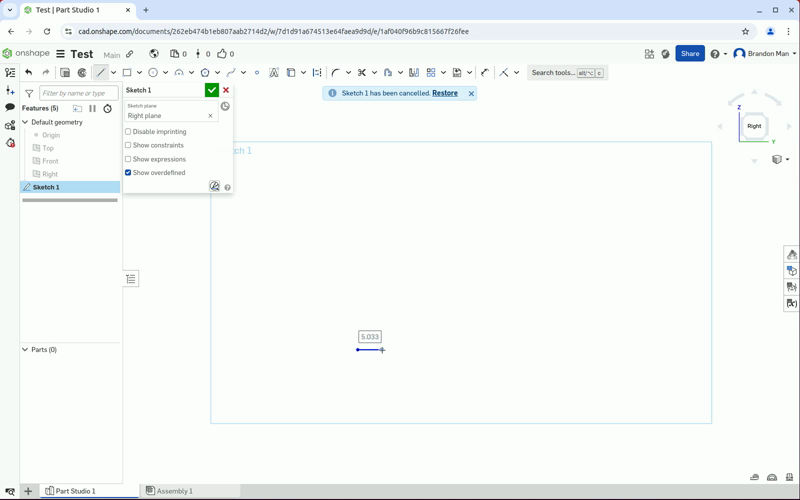
mouse_move(382, 266)
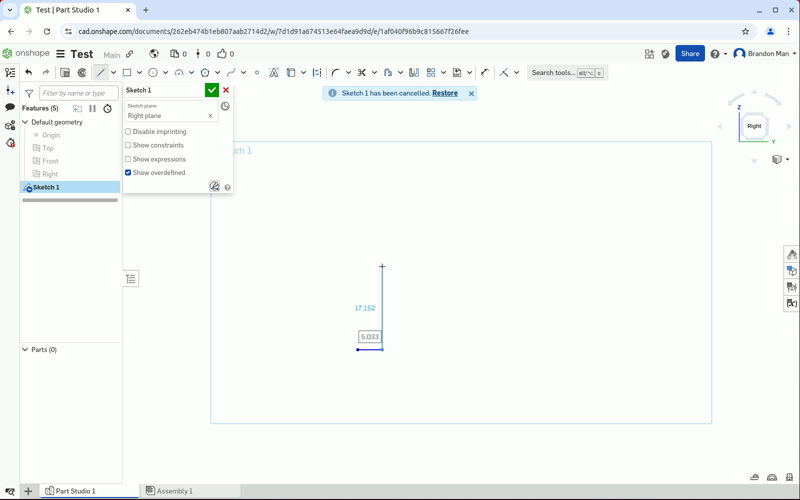
click(382, 266)
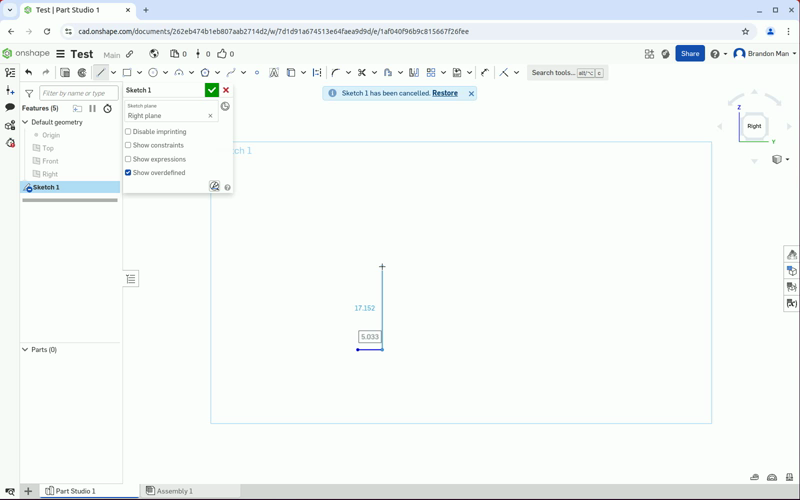
key_up(shift)
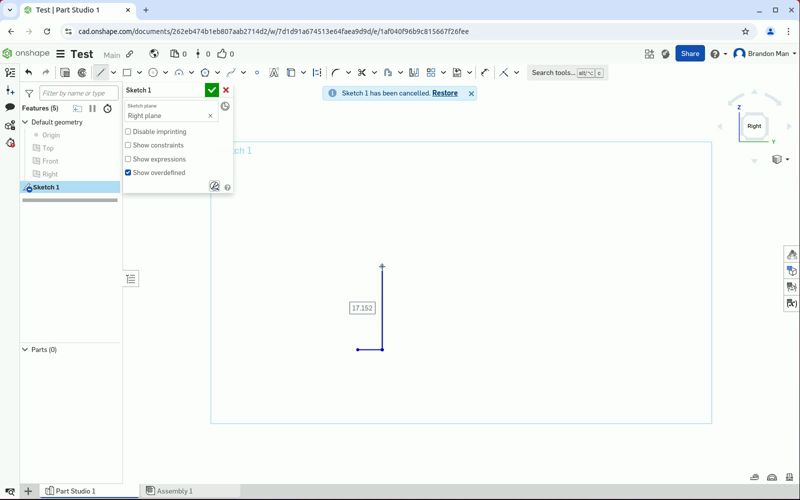
key_down(shift)
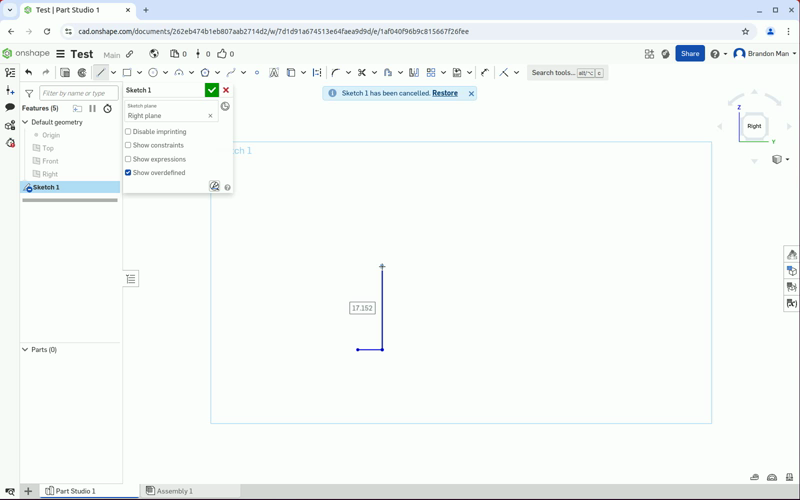
mouse_move(547, 266)
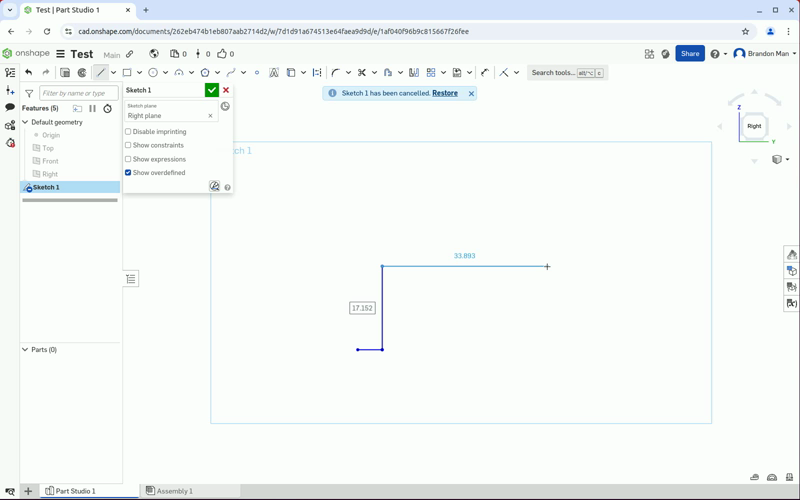
click(547, 266)
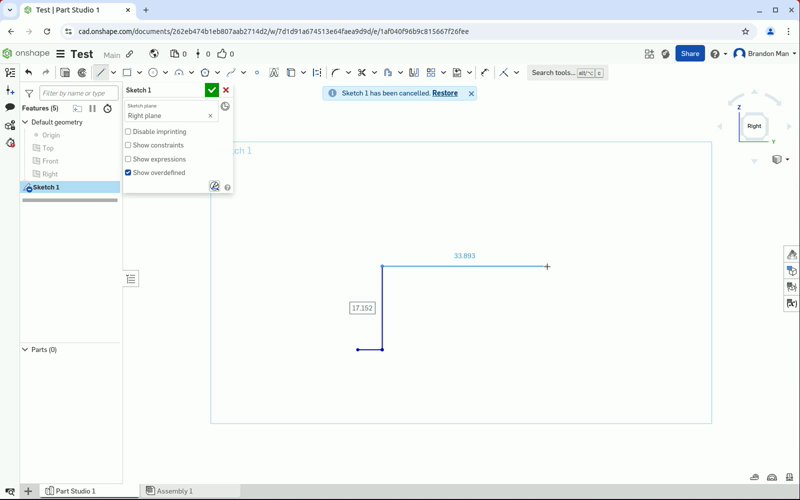
key_up(shift)
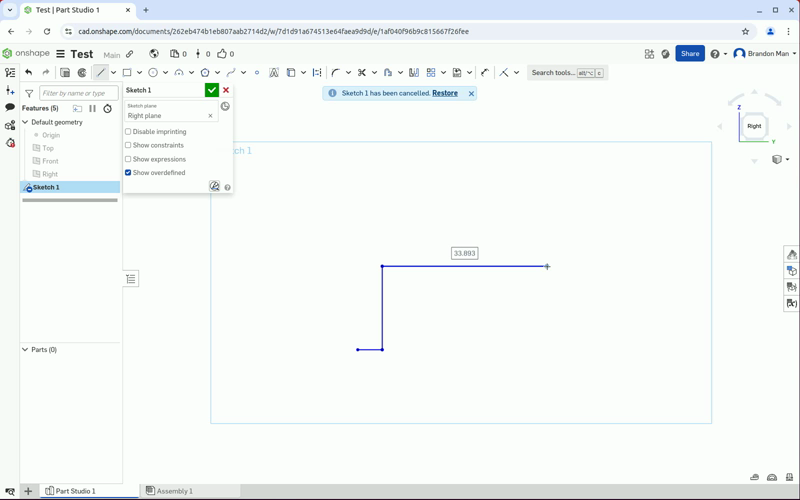
key_down(shift)
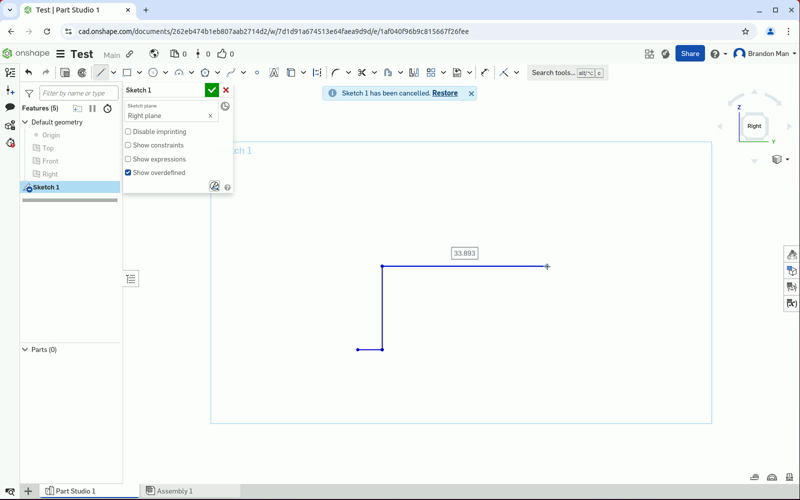
mouse_move(547, 349)
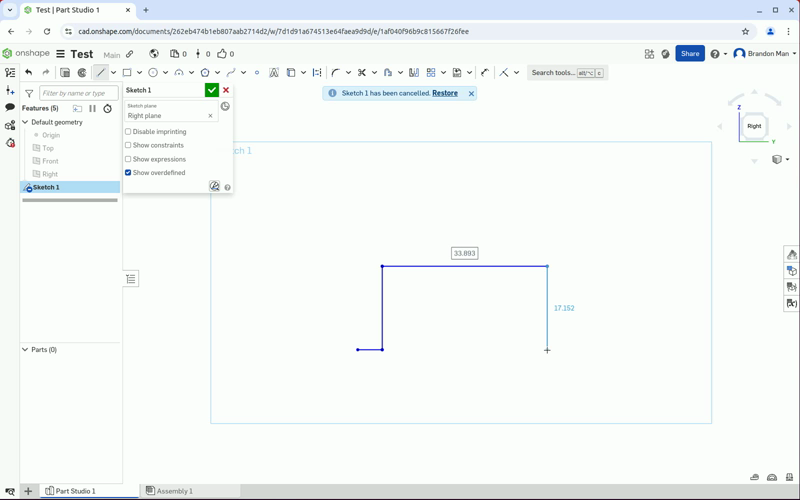
click(547, 349)
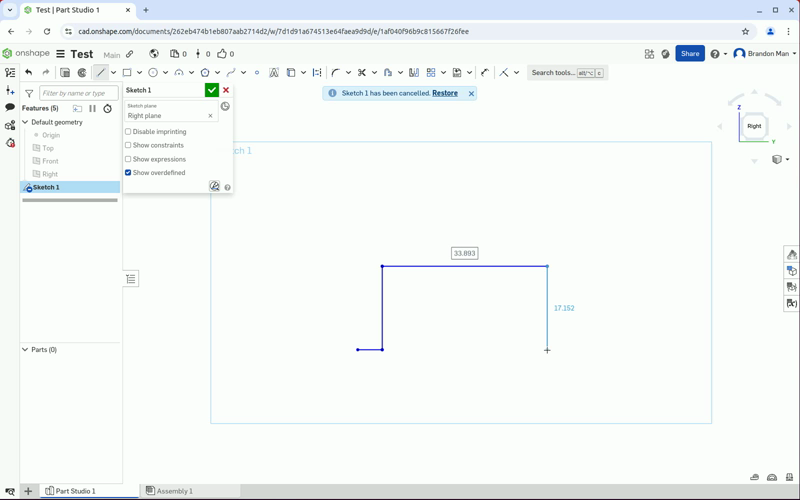
key_up(shift)
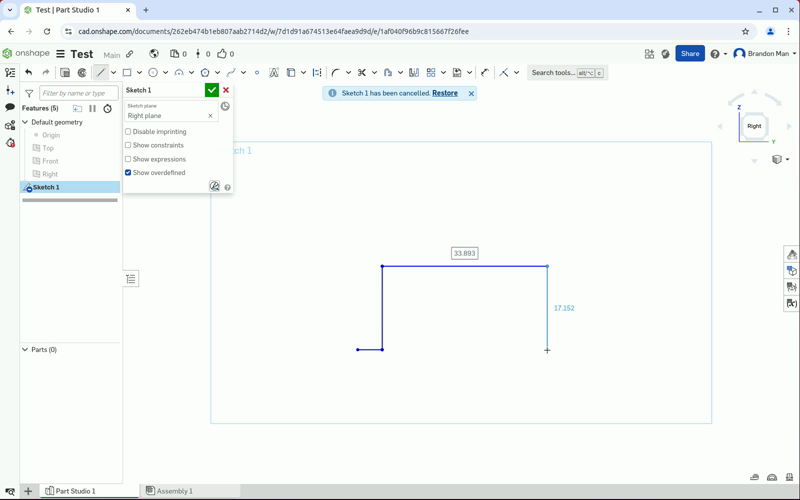
key_down(shift)
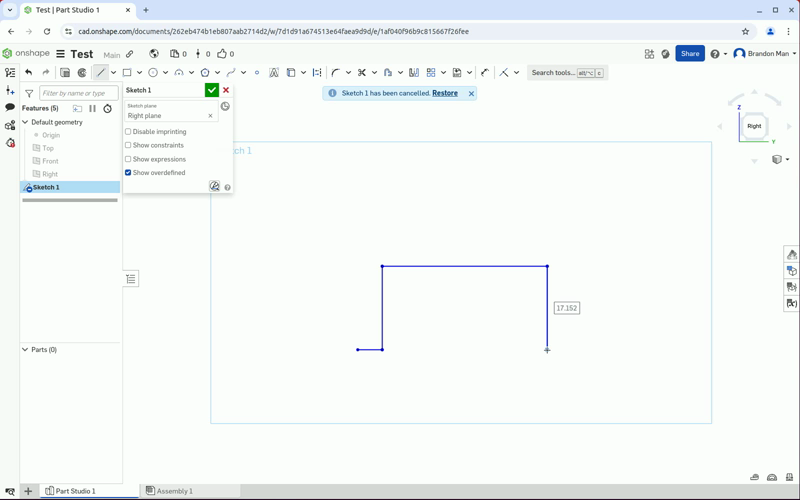
mouse_move(577, 349)
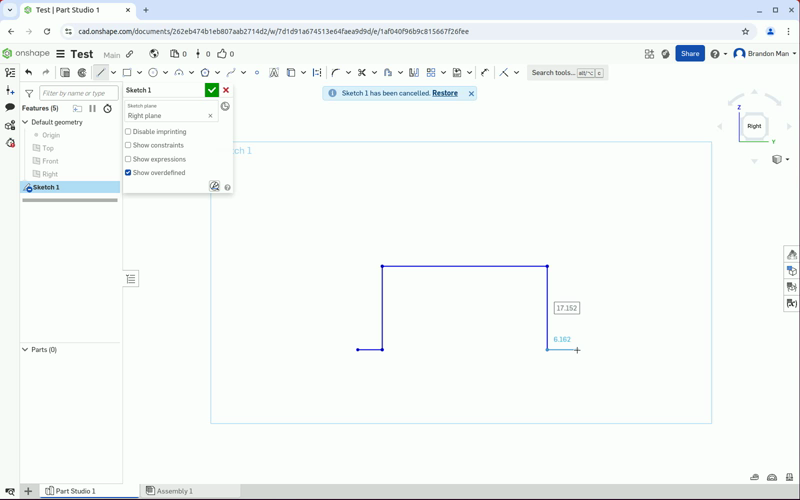
mouse_move(572, 349)
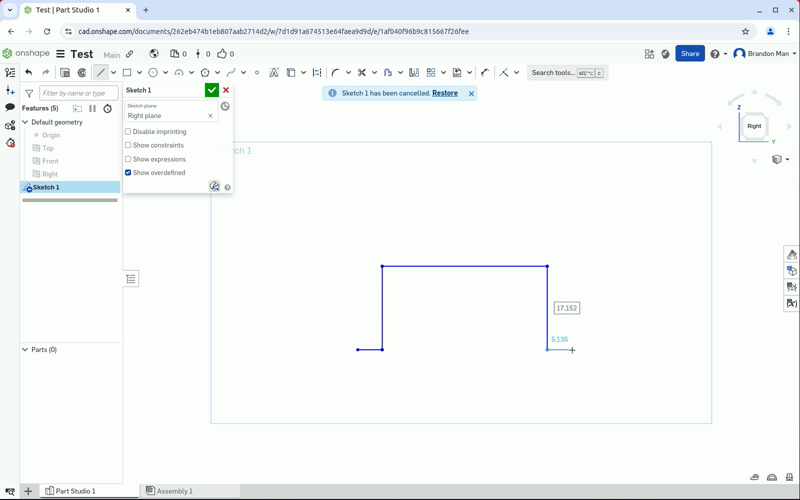
click(572, 349)
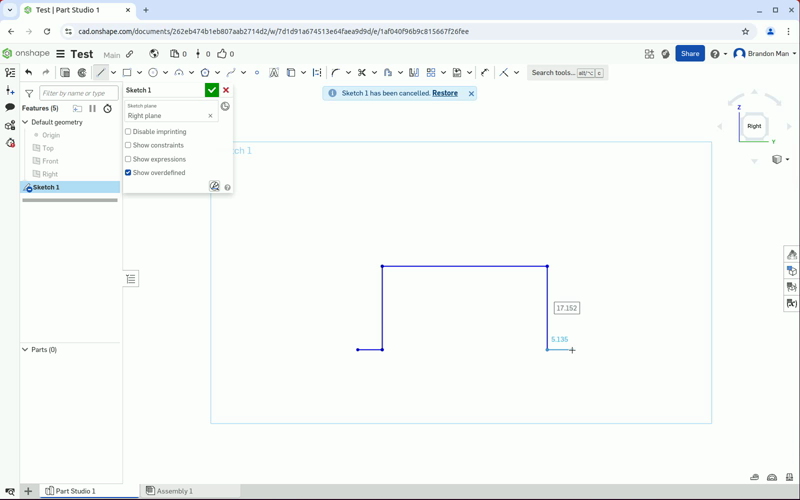
key_up(shift)
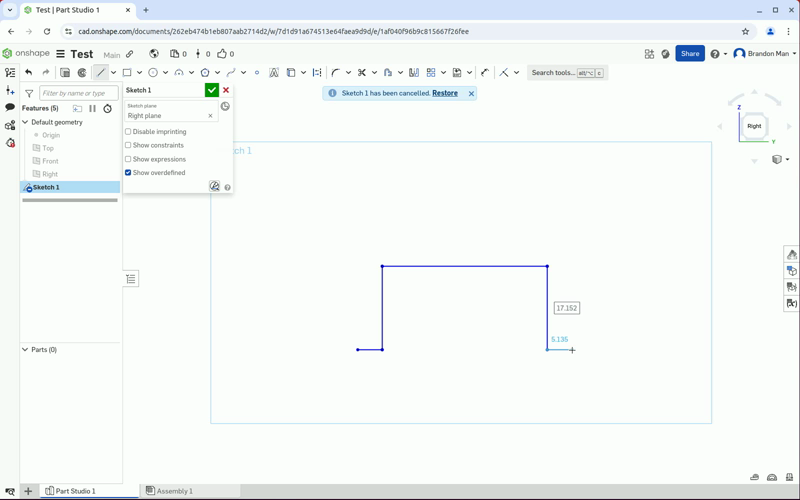
key_down(shift)
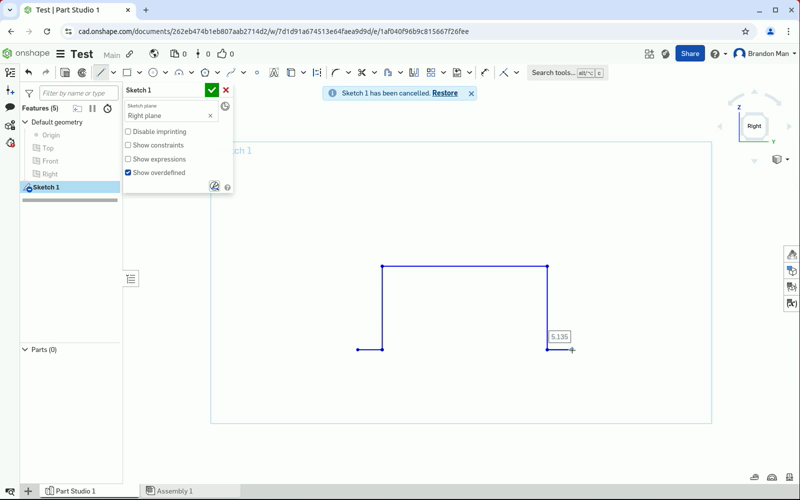
mouse_move(589, 349)
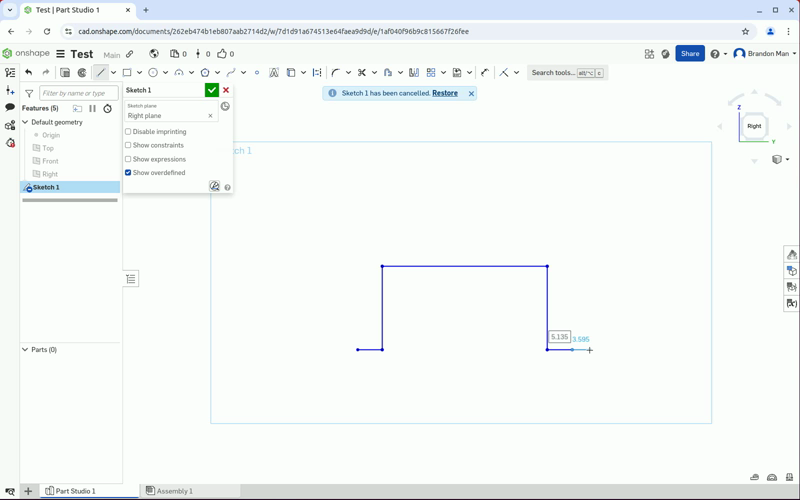
mouse_move(572, 340)
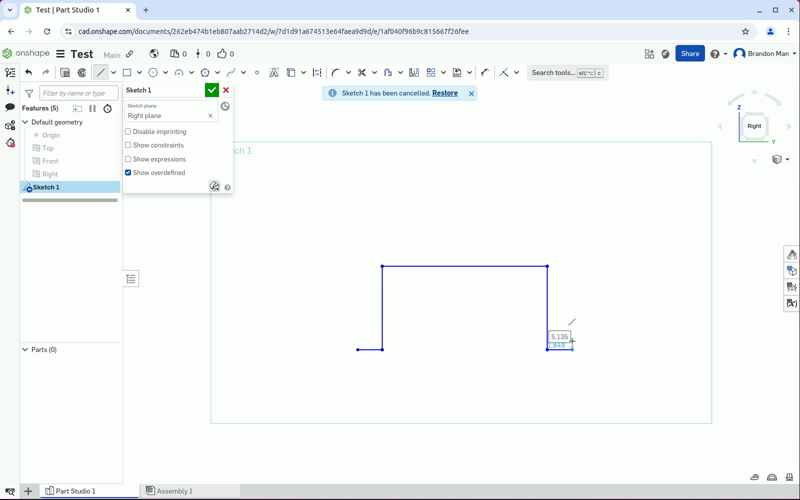
click(572, 340)
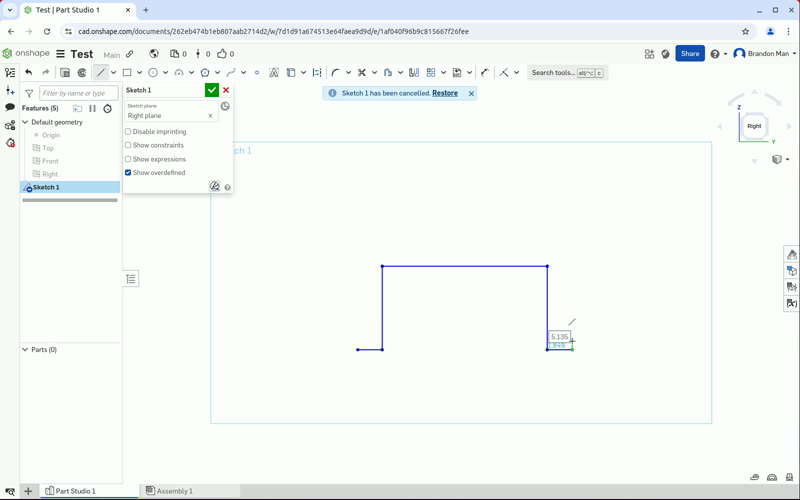
key_up(shift)
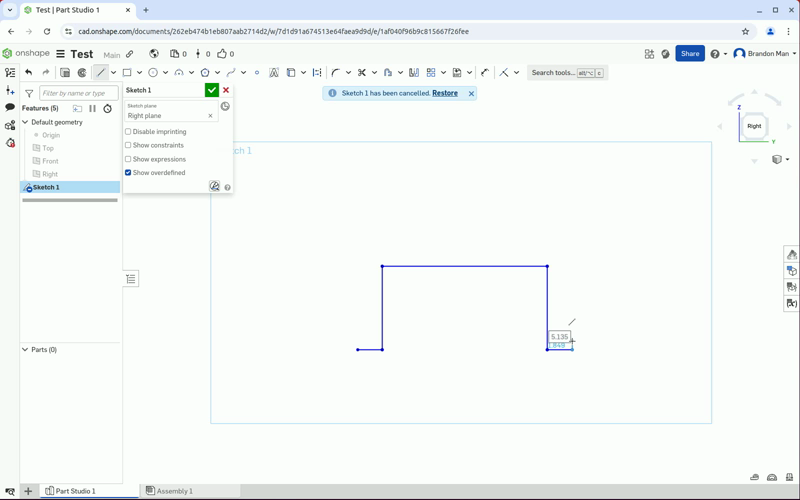
key_down(shift)
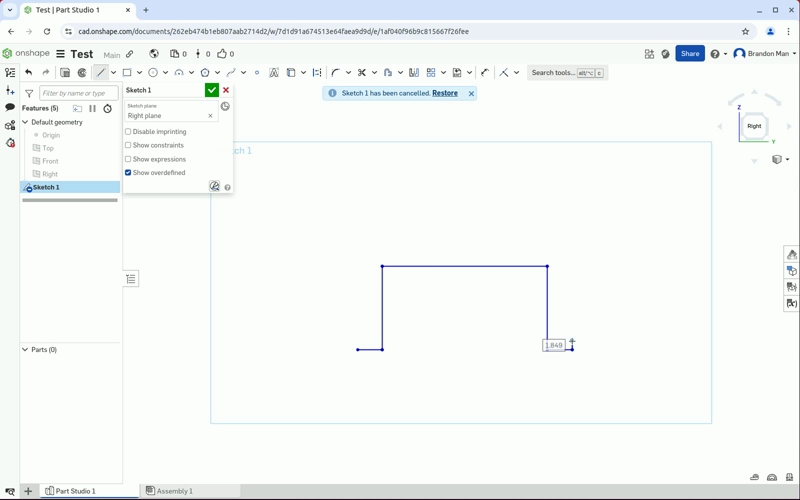
mouse_move(589, 340)
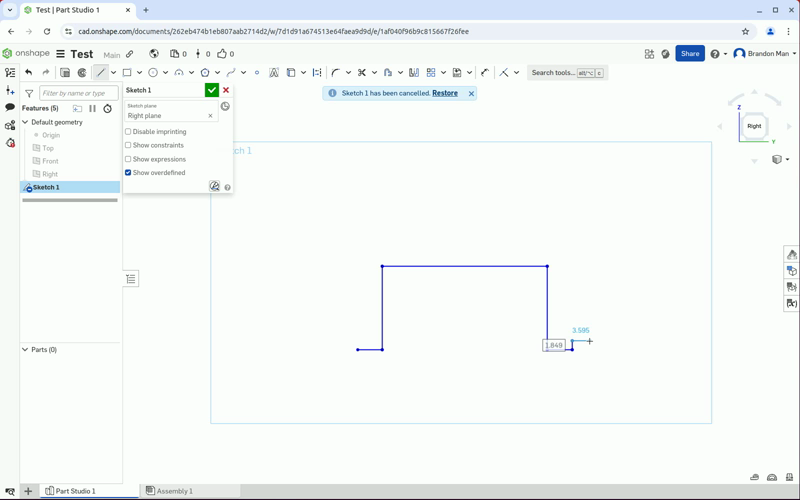
mouse_move(556, 340)
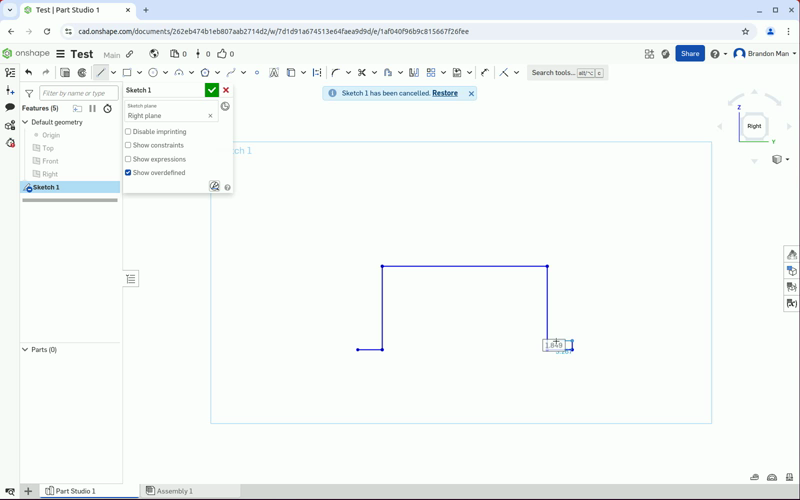
click(556, 340)
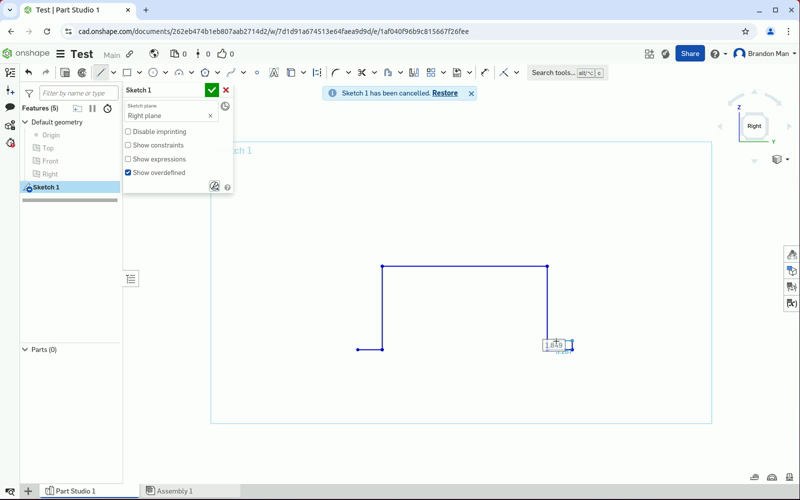
key_up(shift)
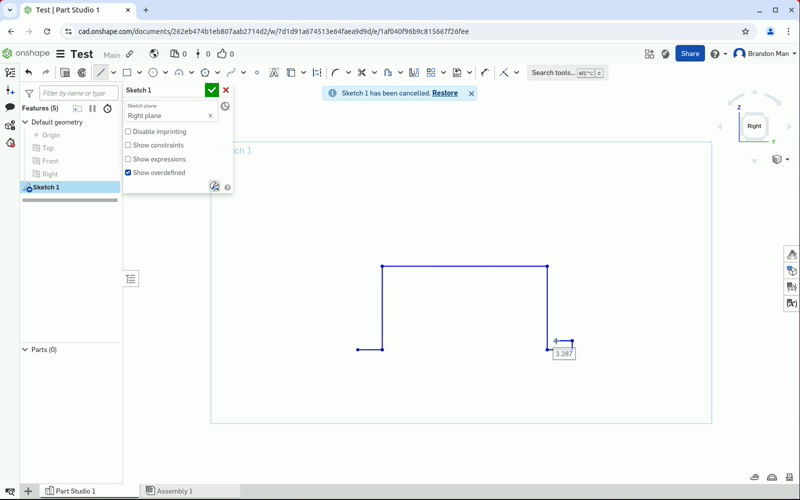
key_down(shift)
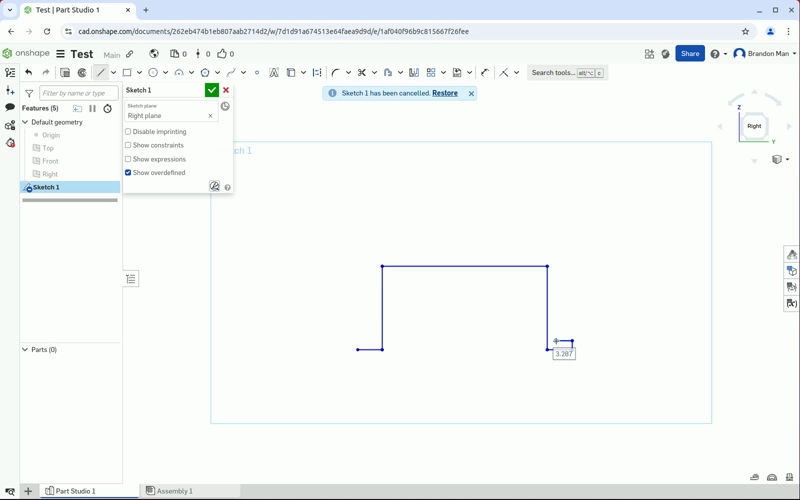
mouse_move(556, 259)
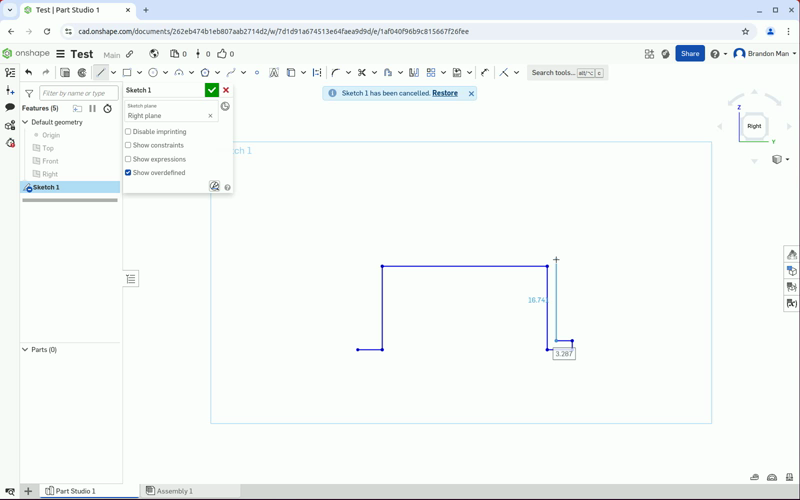
click(556, 259)
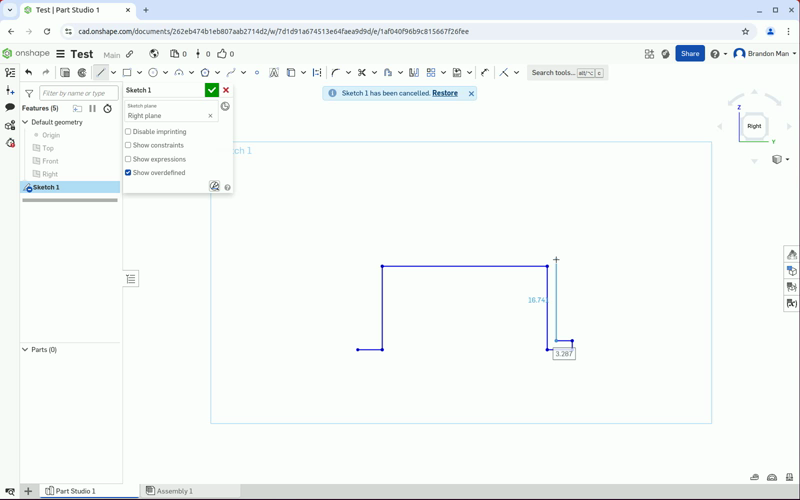
key_up(shift)
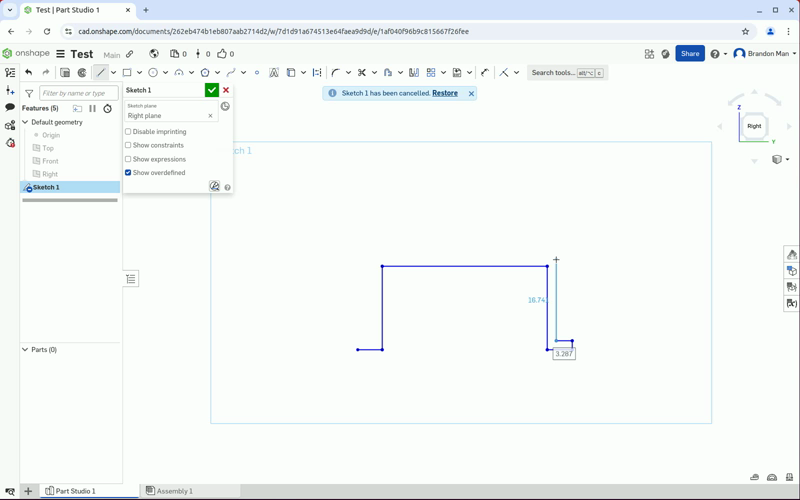
key_down(shift)
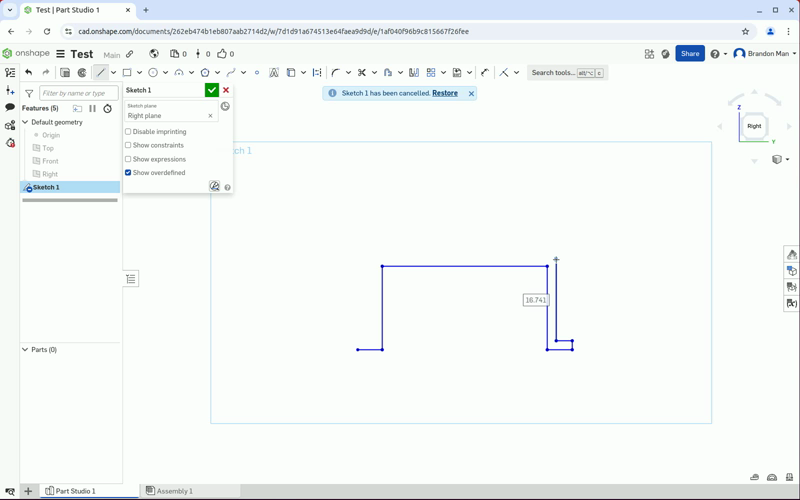
mouse_move(373, 259)
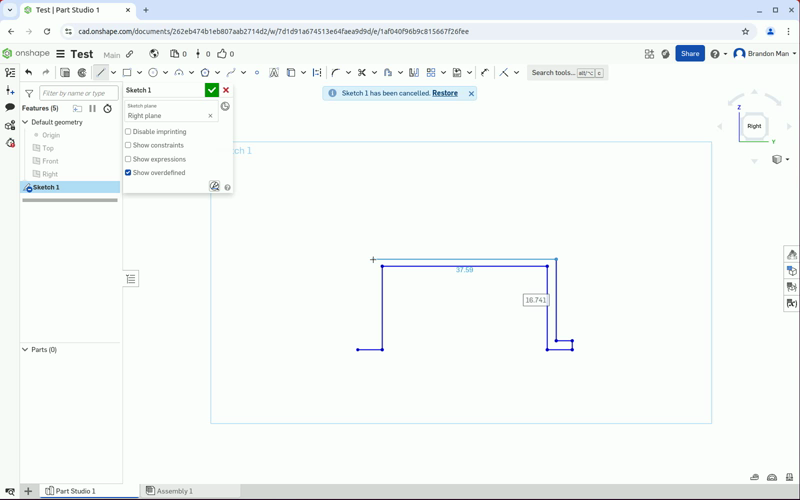
click(373, 259)
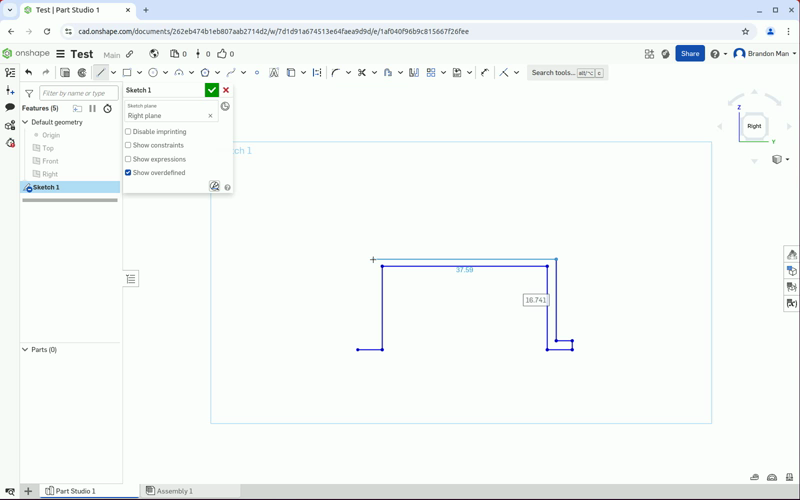
key_up(shift)
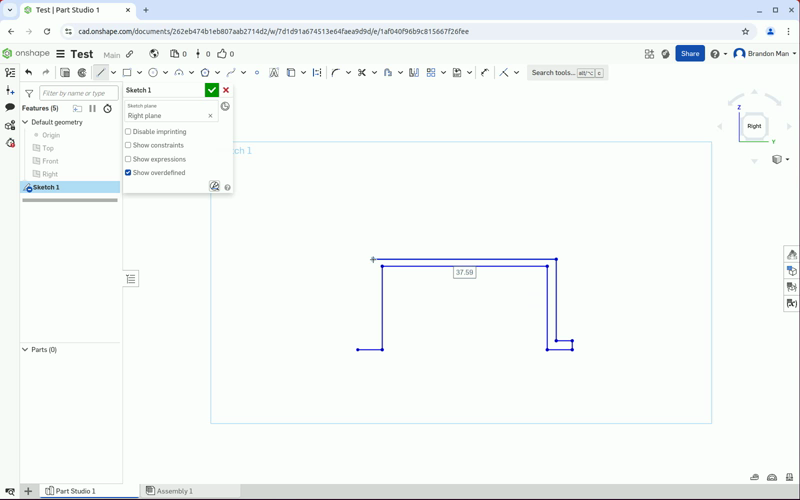
key_down(shift)
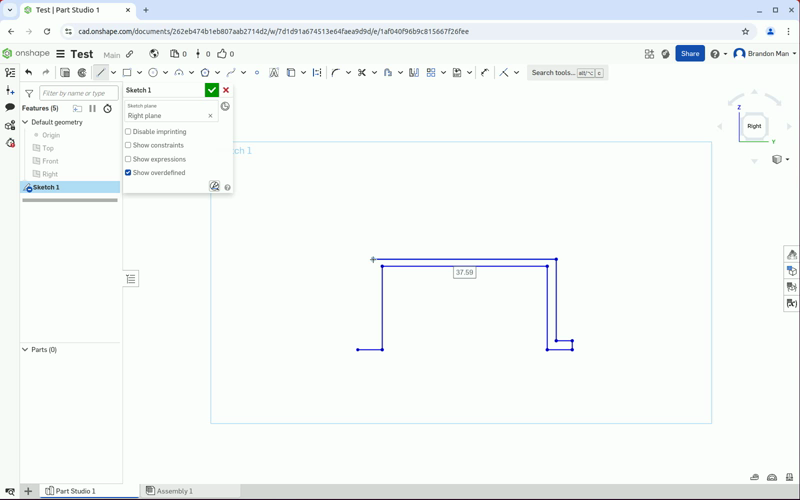
mouse_move(373, 340)
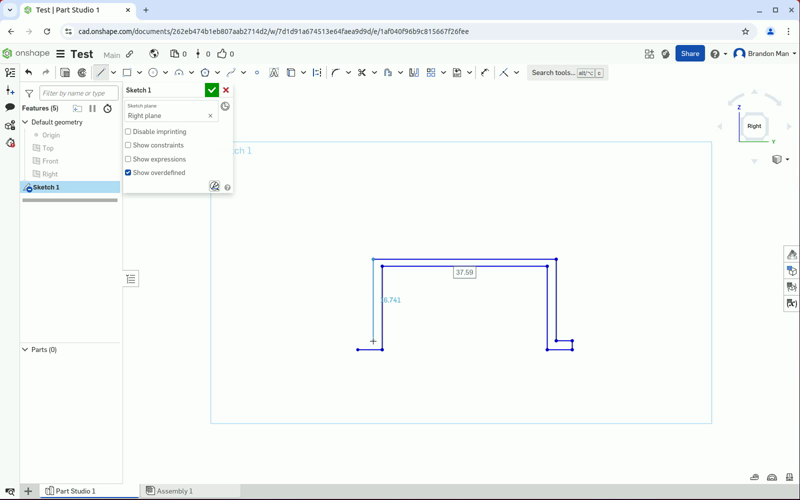
click(373, 340)
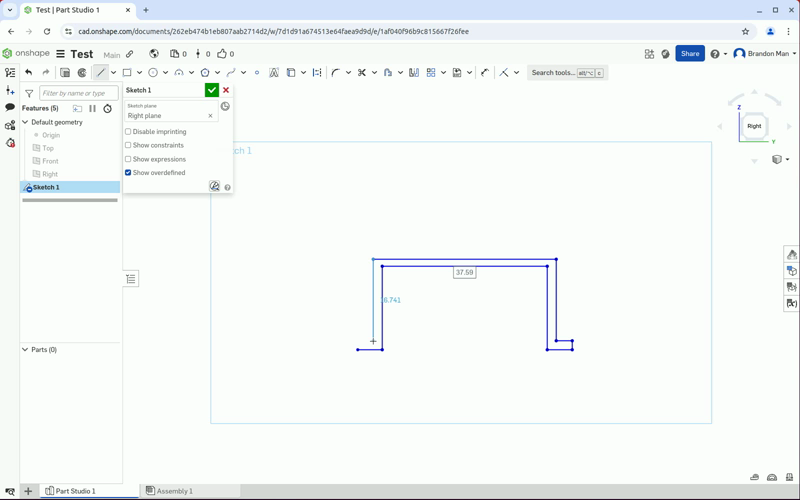
key_up(shift)
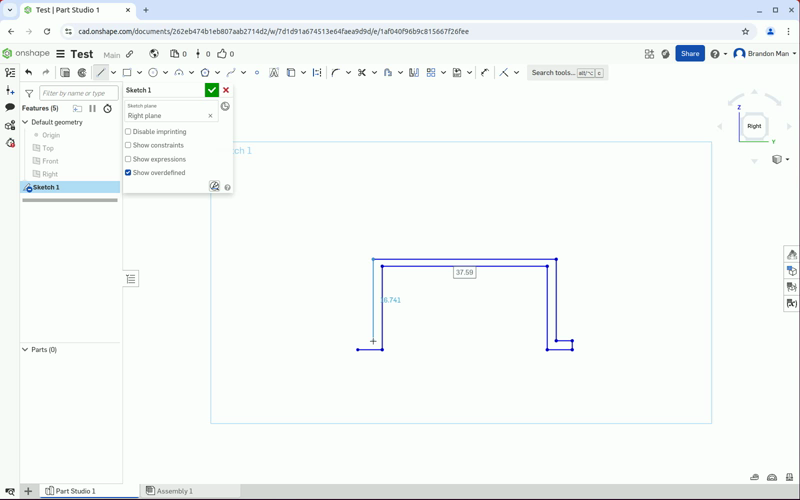
key_down(shift)
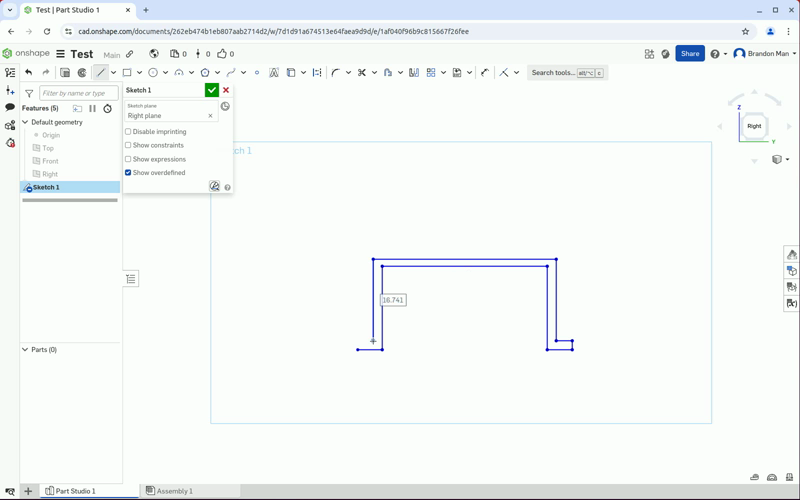
mouse_move(403, 340)
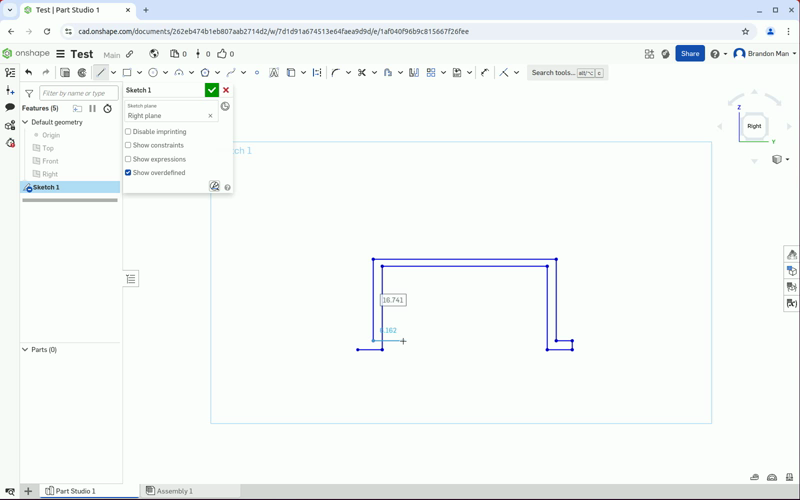
mouse_move(357, 340)
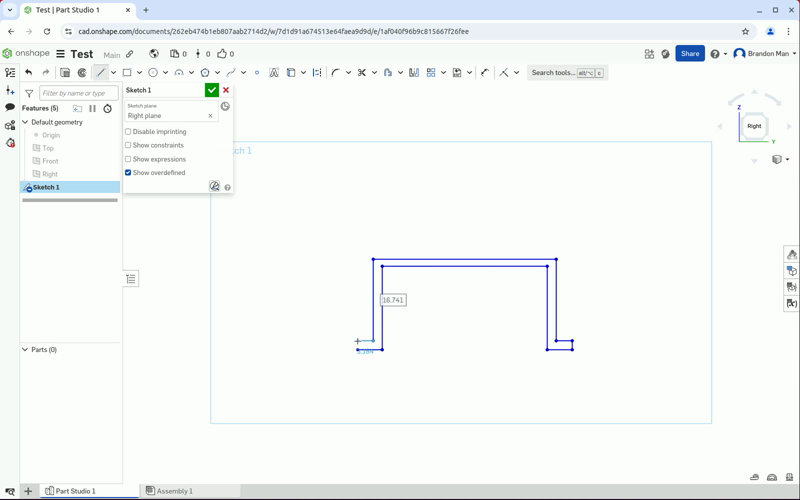
click(357, 340)
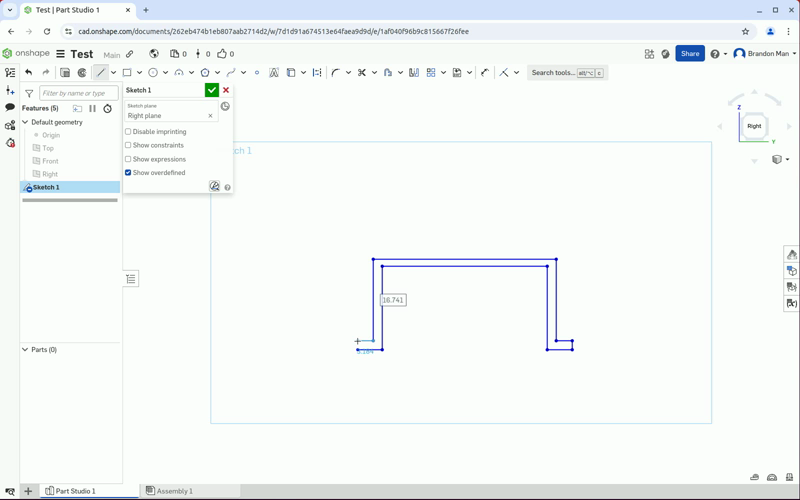
key_up(shift)
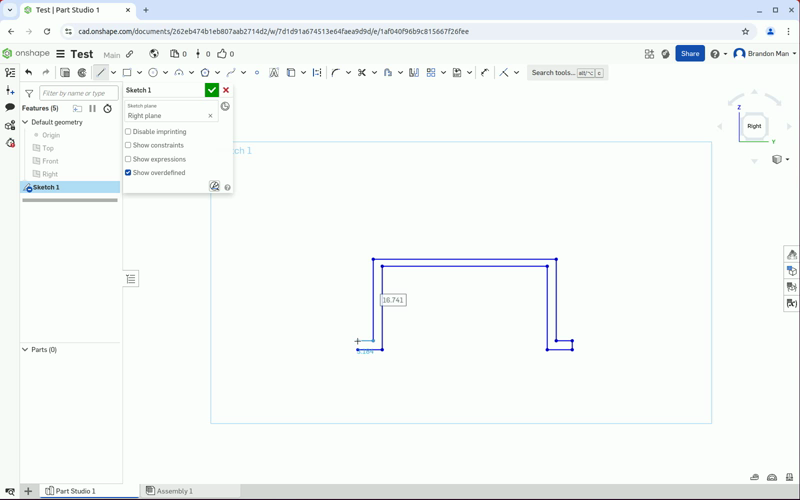
mouse_move(387, 340)
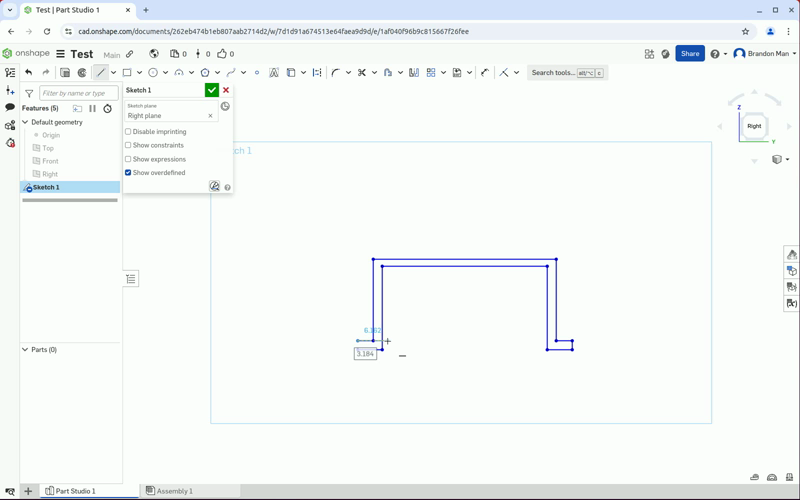
key_down(shift)
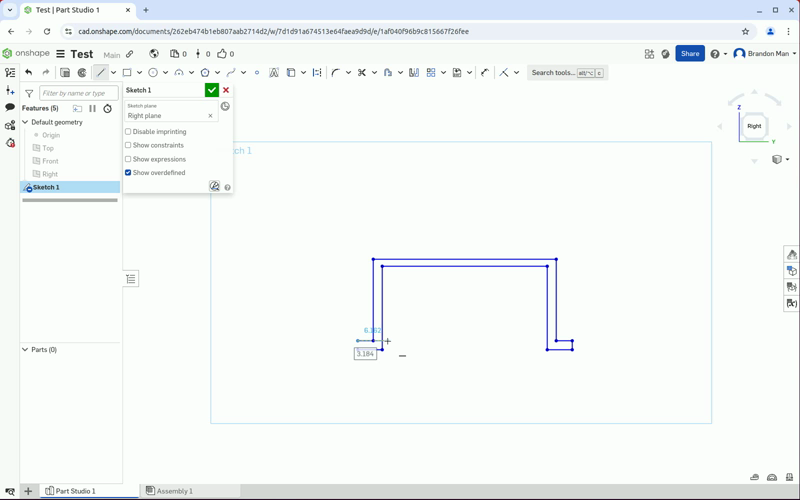
mouse_move(357, 349)
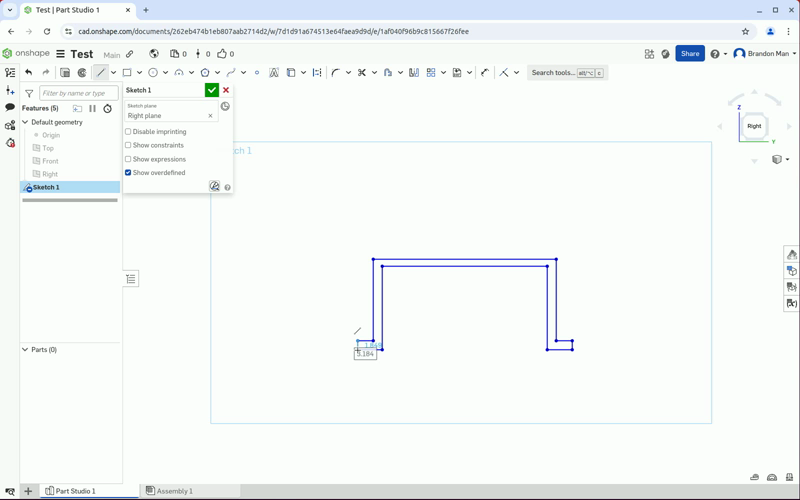
key_up(shift)
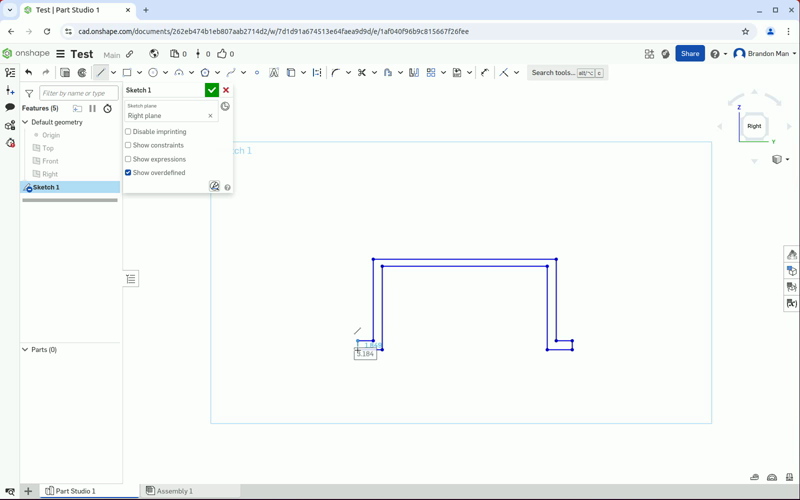
click(357, 349)
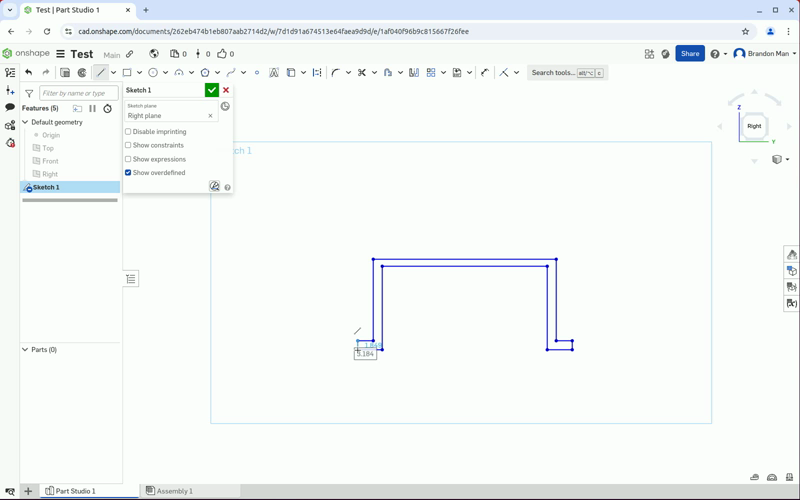
key(esc)
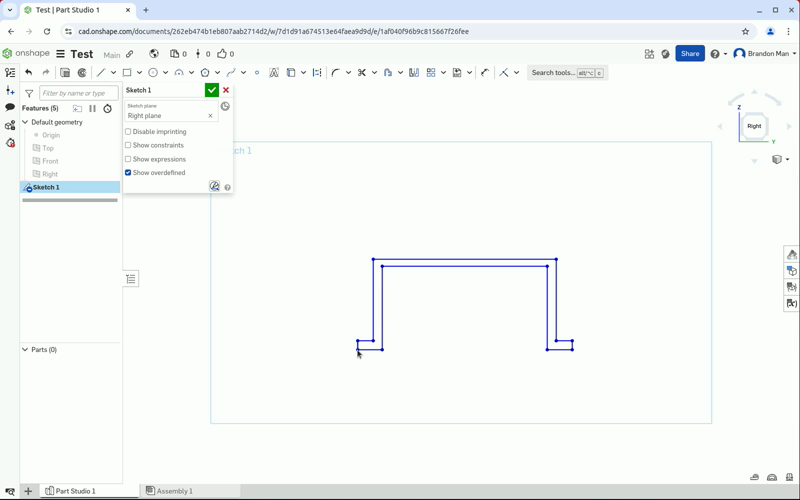
mouse_move(424, 261)
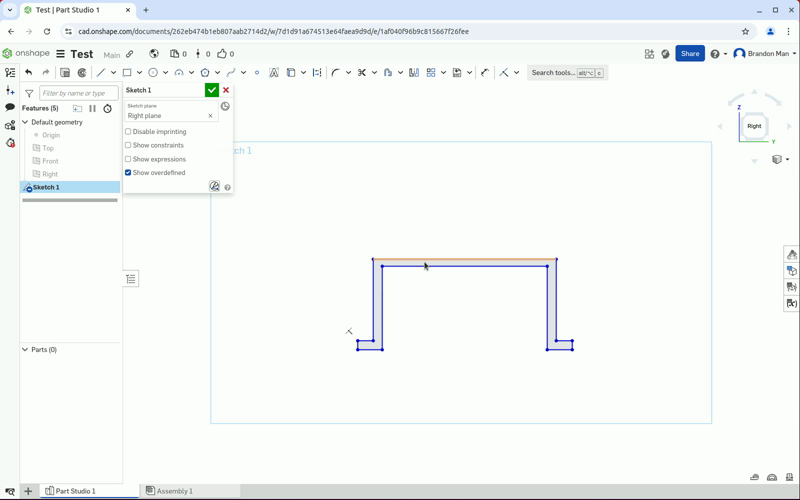
click(424, 261)
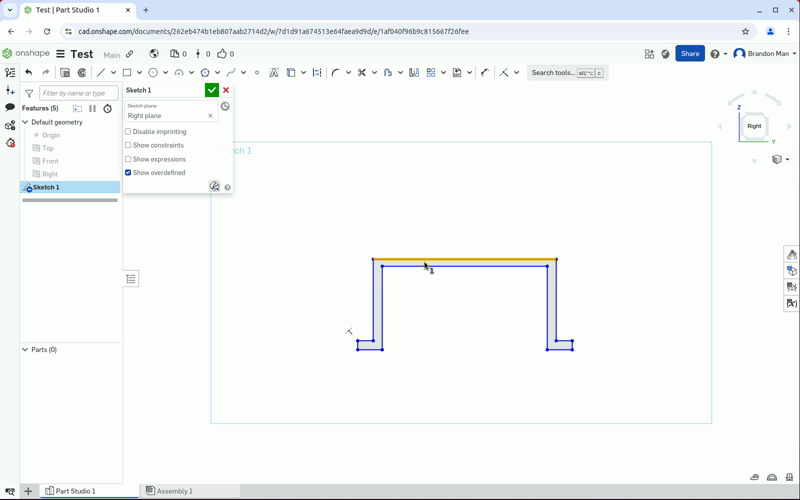
mouse_move(73, 352)
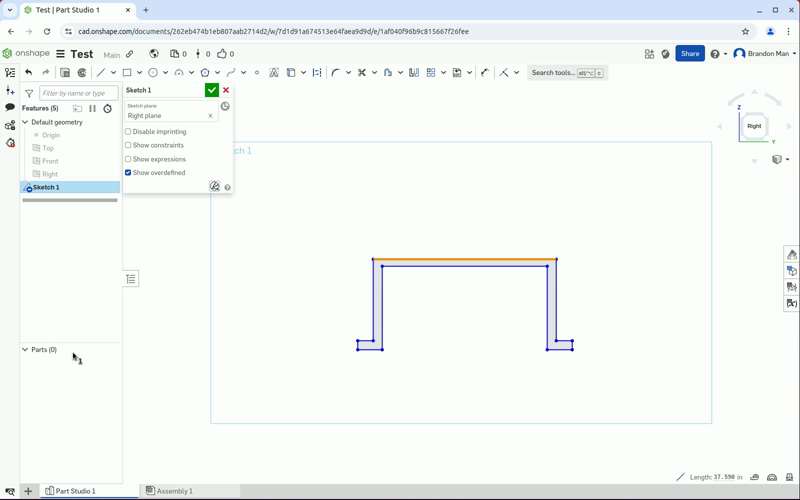
key(shift+y)
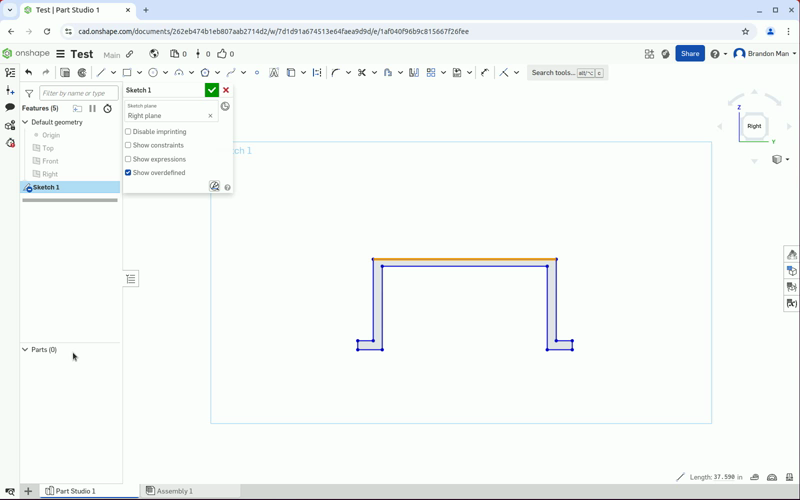
key(shift+e)
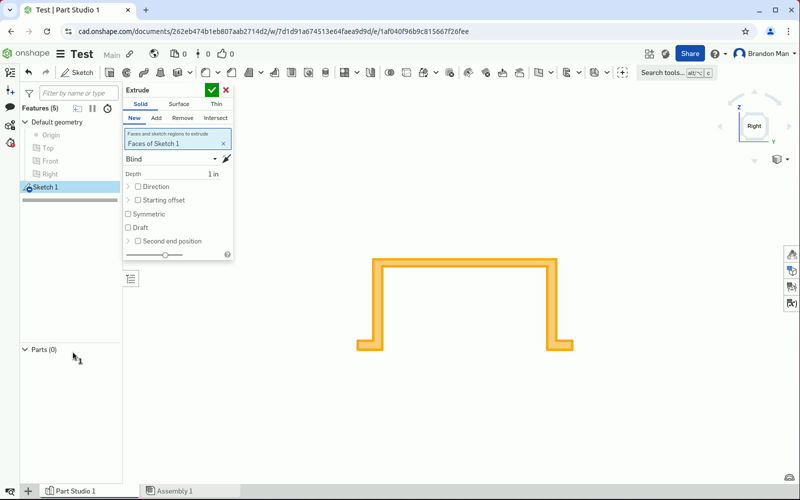
mouse_move(143, 106)
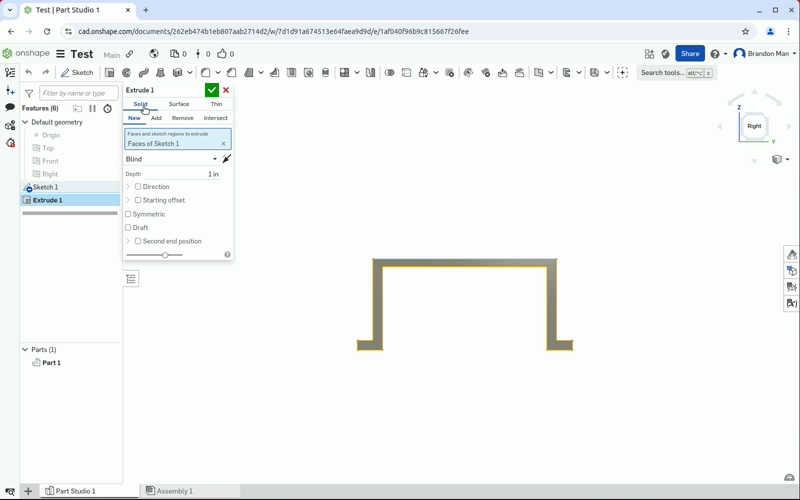
click(143, 106)
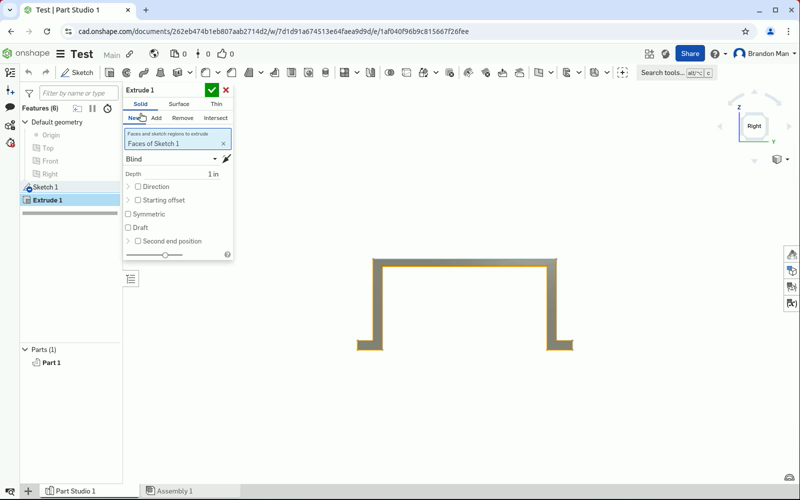
mouse_move(137, 120)
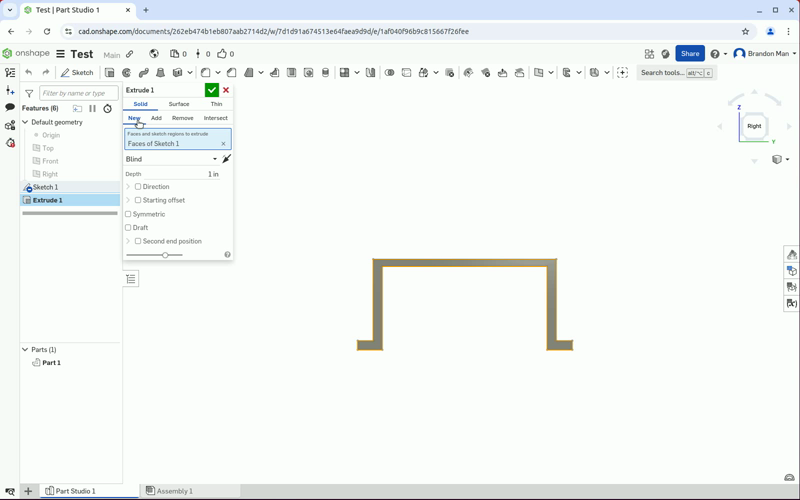
click(137, 120)
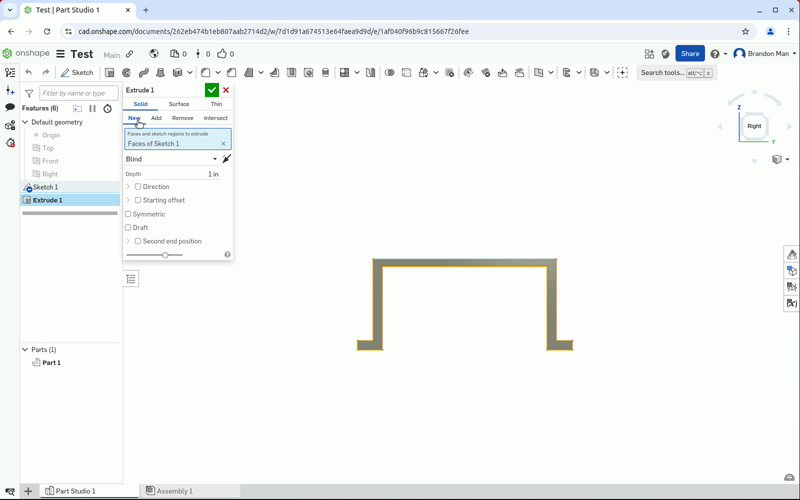
key(tab, 4)
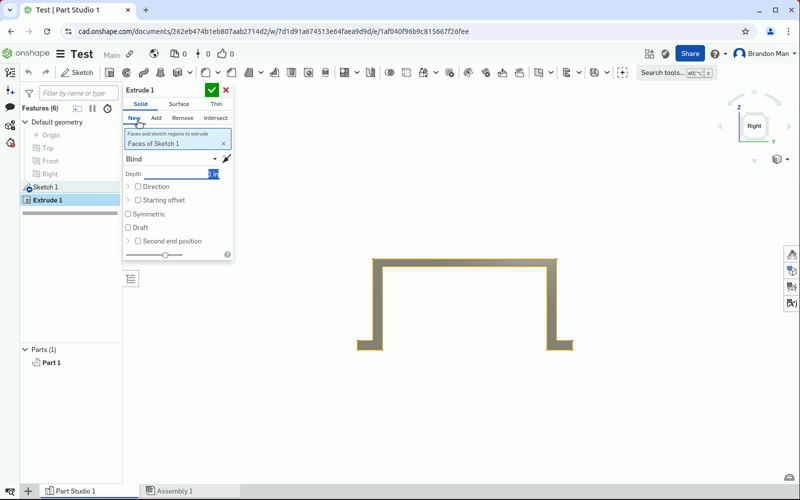
text(4.333)
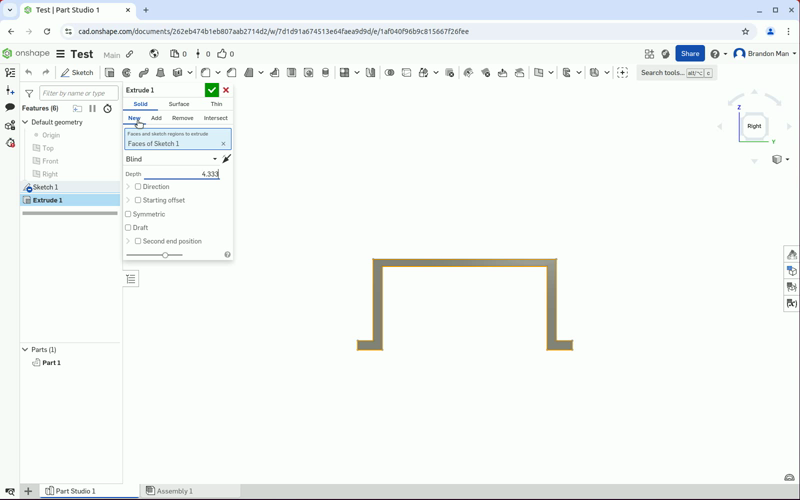
key(enter)
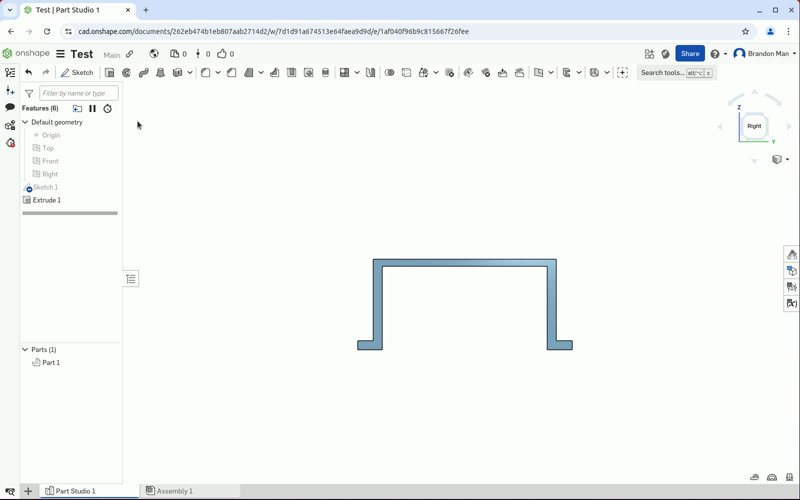
key(shift+h)
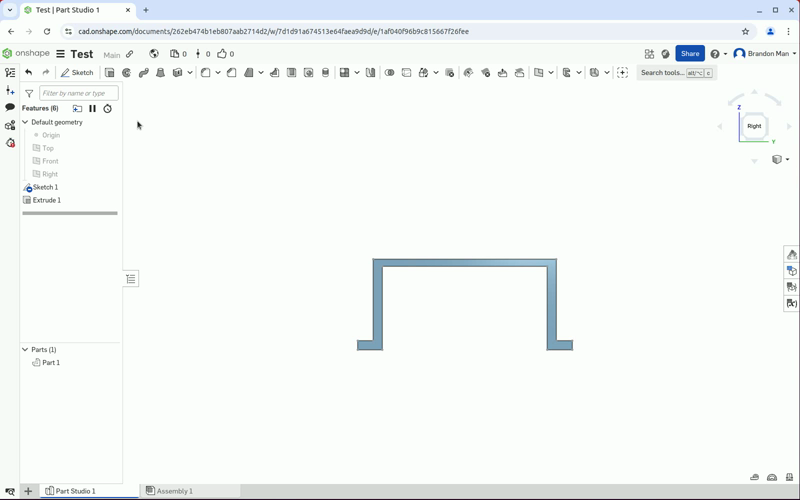
key(shift+h)
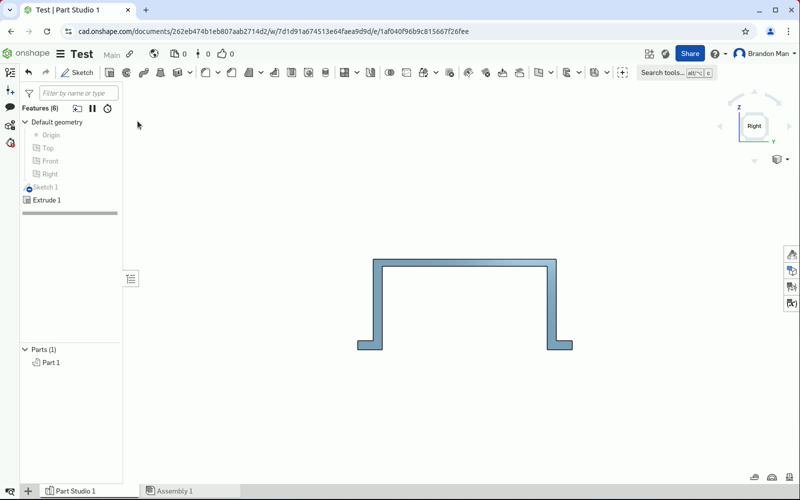
mouse_move(73, 189)
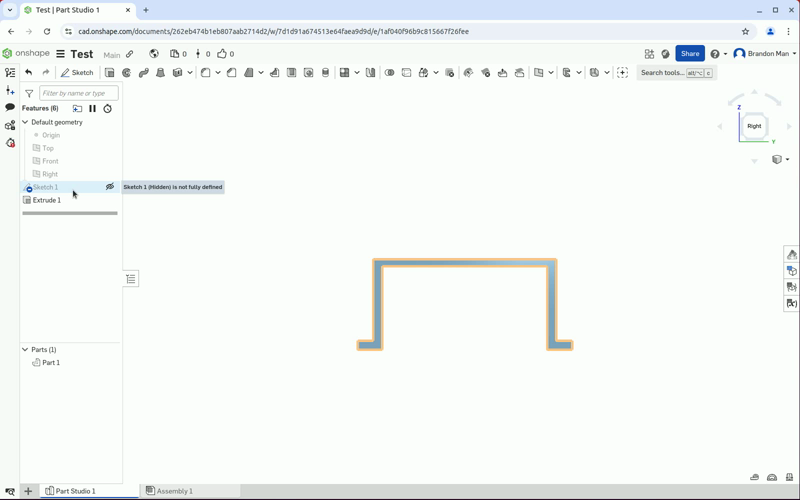
click(73, 189)
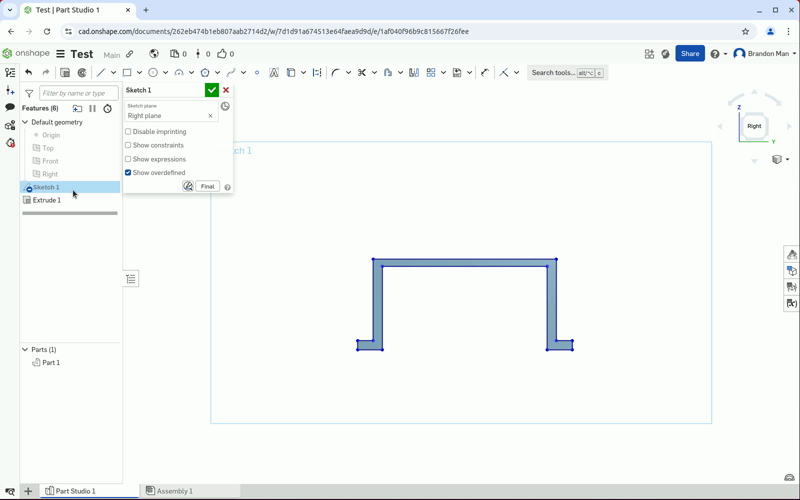
mouse_move(229, 92)
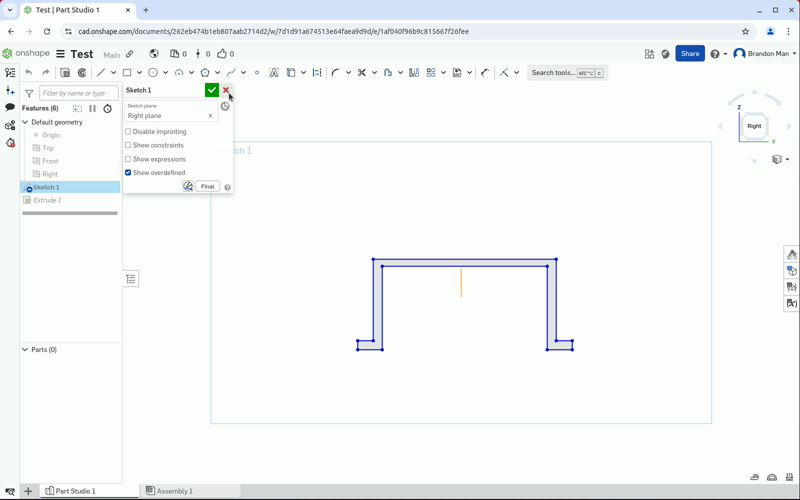
click(229, 92)
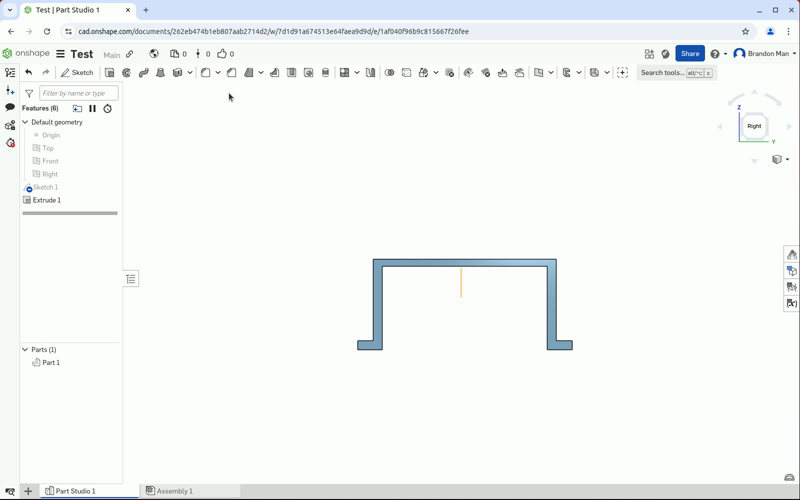
mouse_move(73, 352)
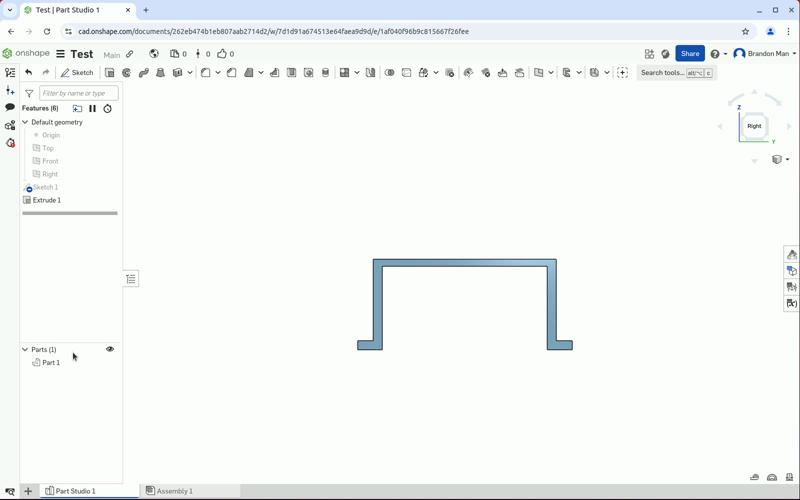
key(y)
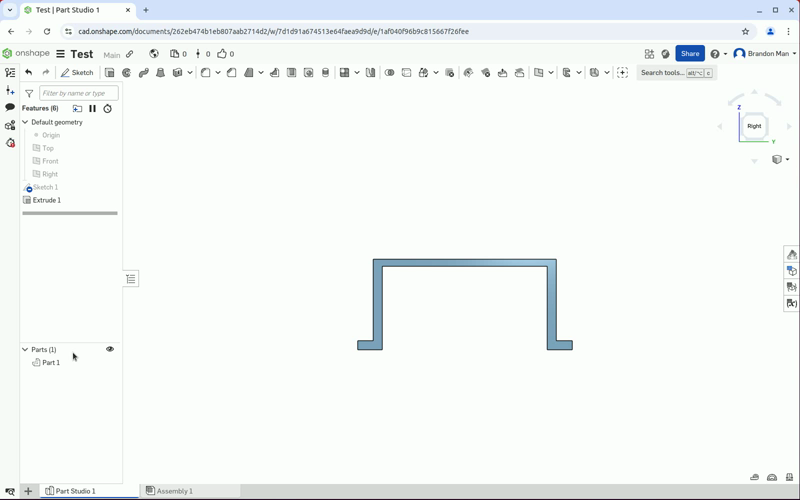
key(shift+p)
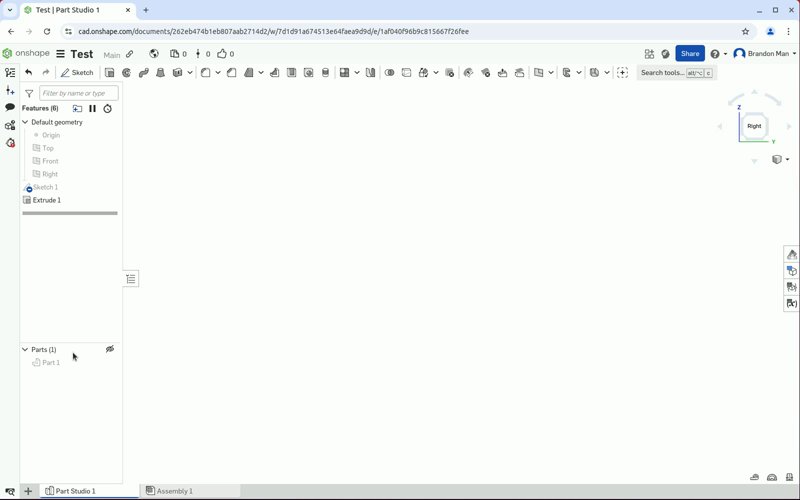
key(space)
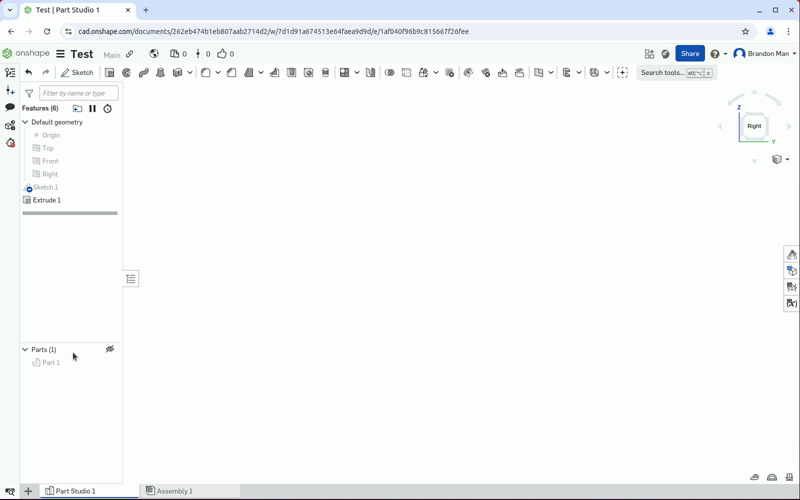
key_down(shift)
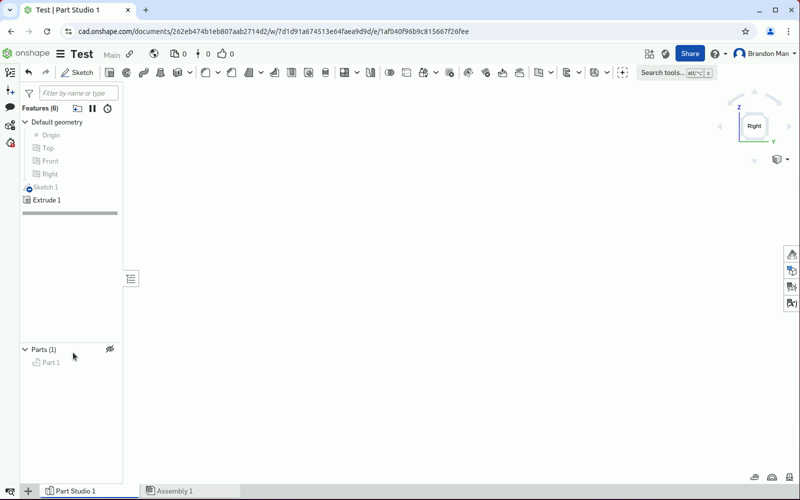
key(right)
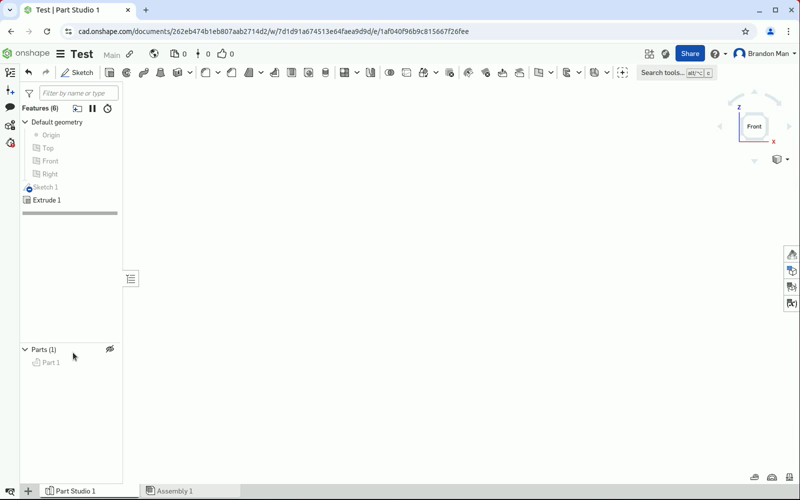
key_up(shift)
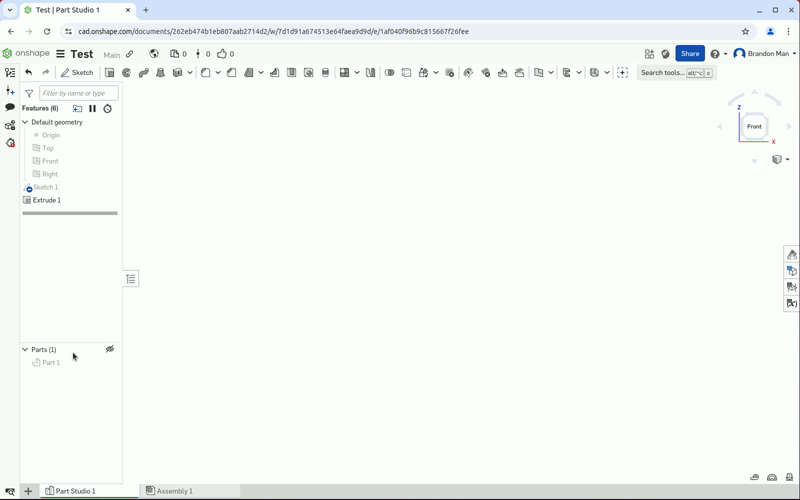
key(space)
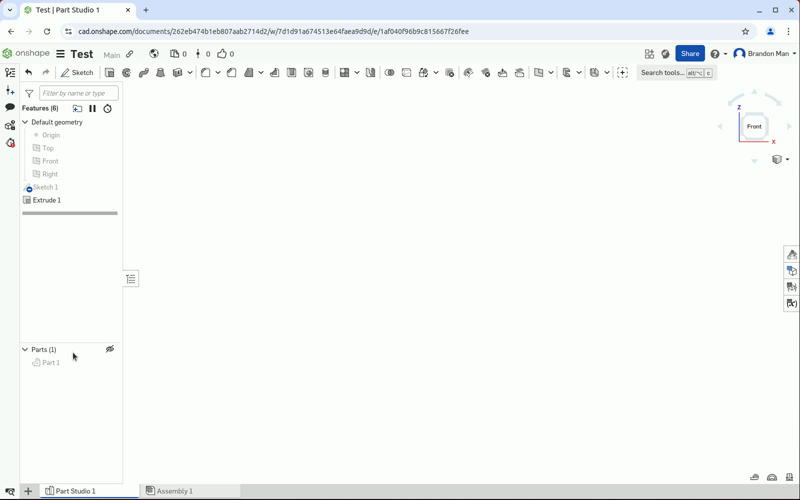
key_down(shift)
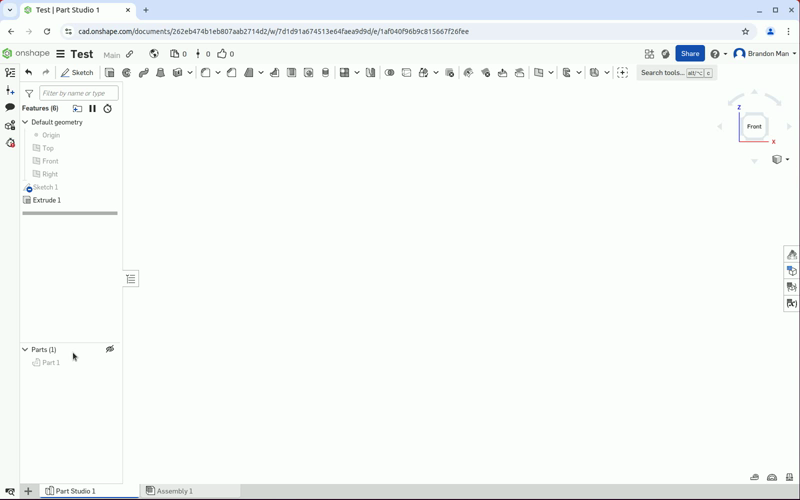
key(down)
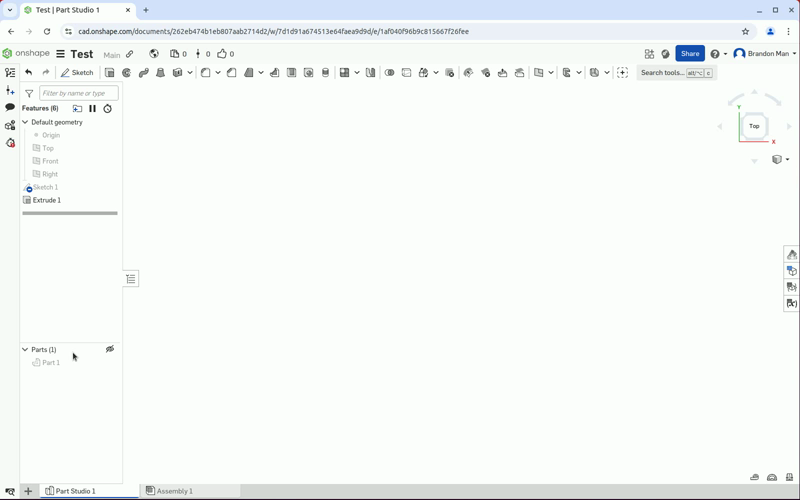
key_up(shift)
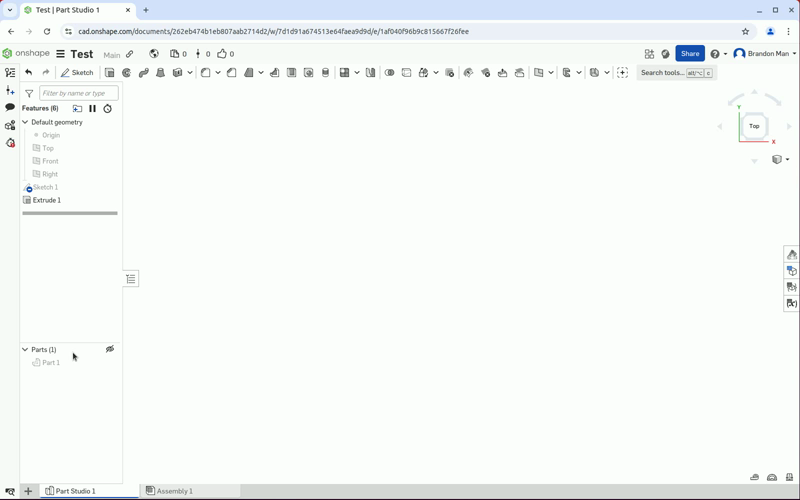
mouse_move(73, 352)
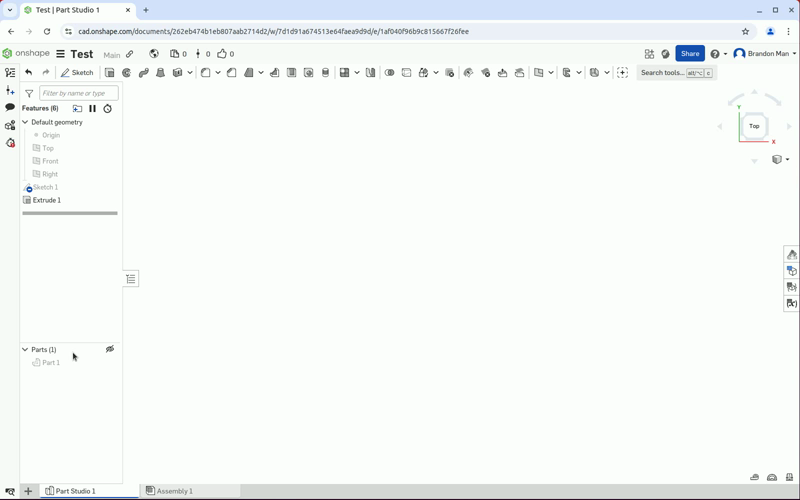
key(shift+y)
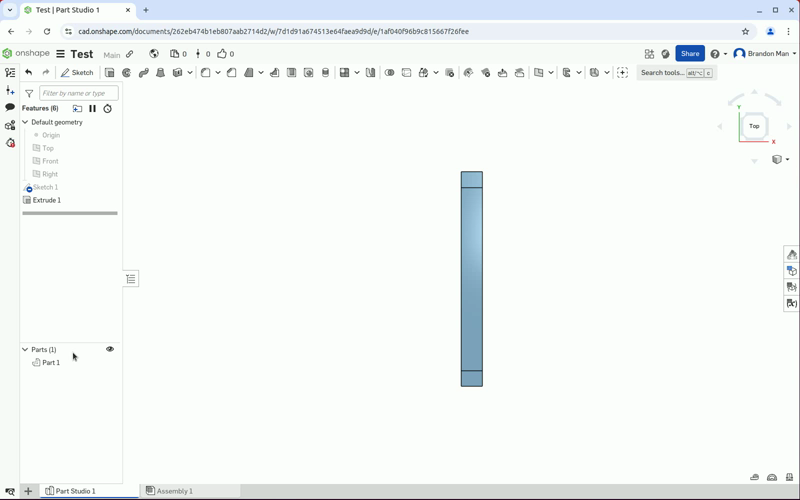
mouse_move(541, 75)
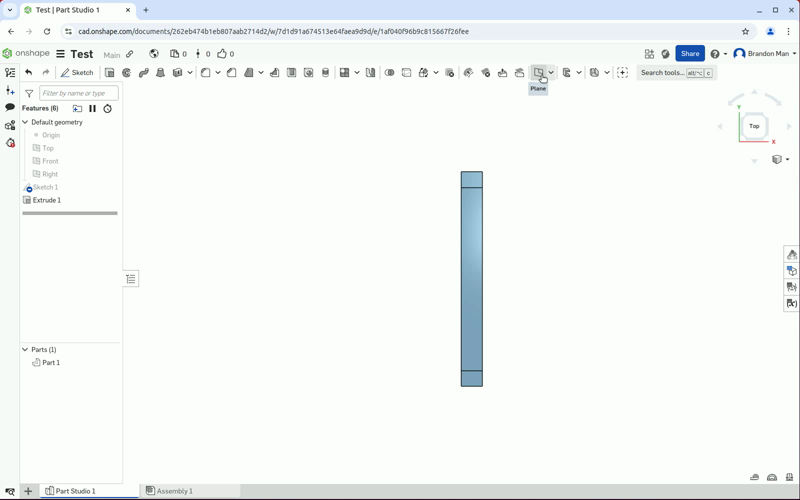
click(541, 75)
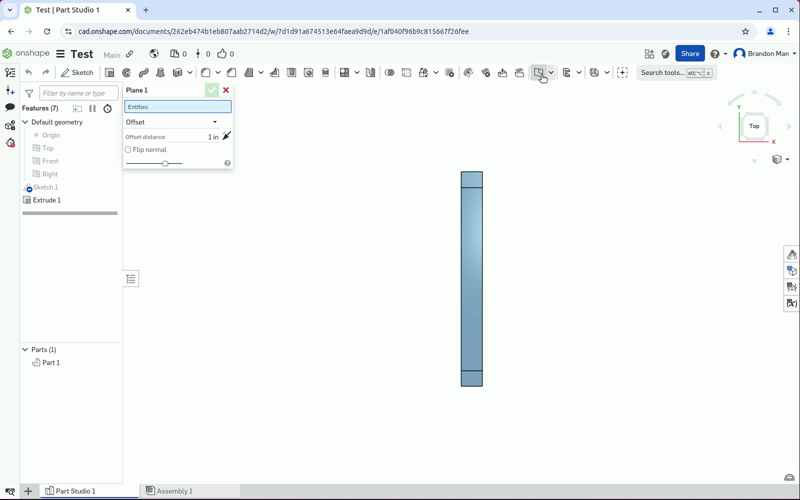
mouse_move(73, 150)
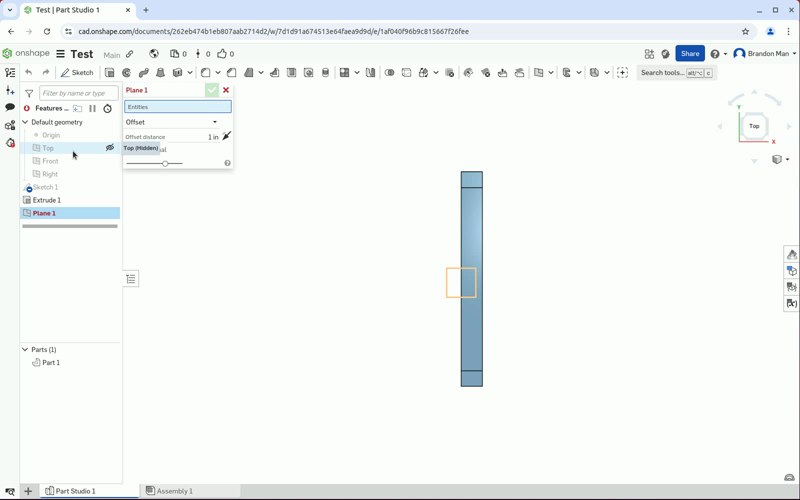
click(73, 150)
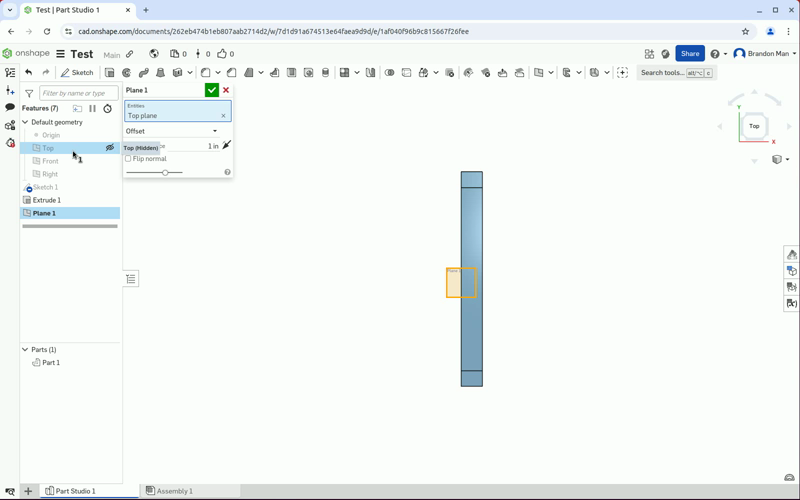
key(tab, 2)
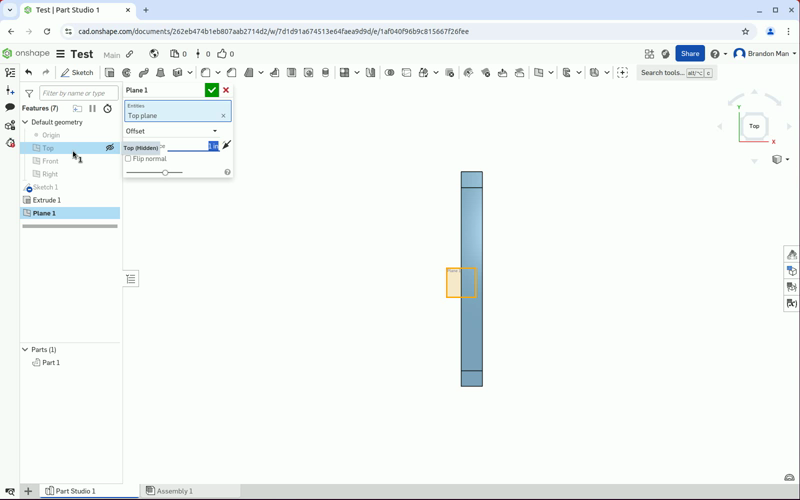
text(11.801)
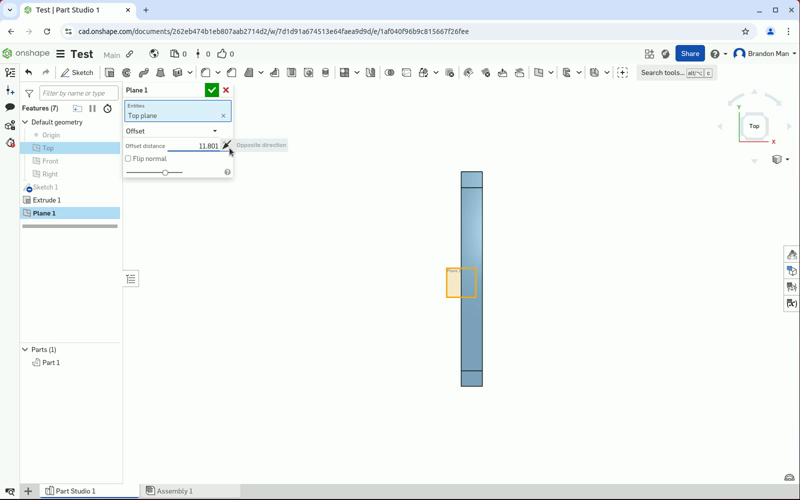
mouse_move(229, 147)
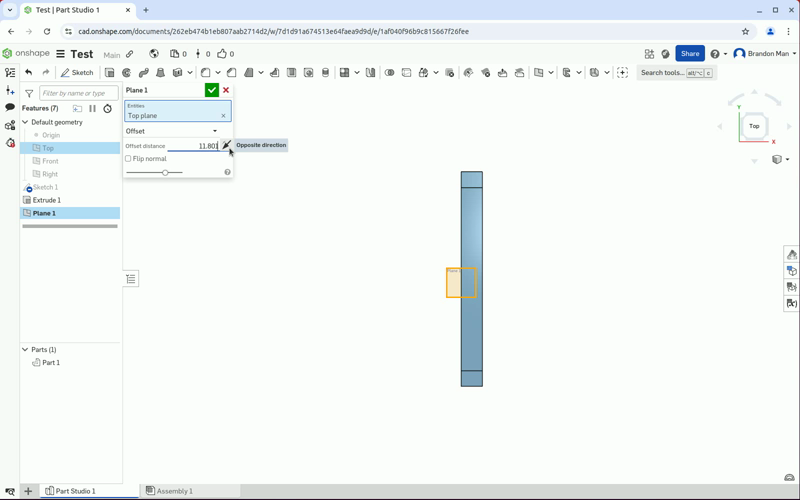
click(229, 147)
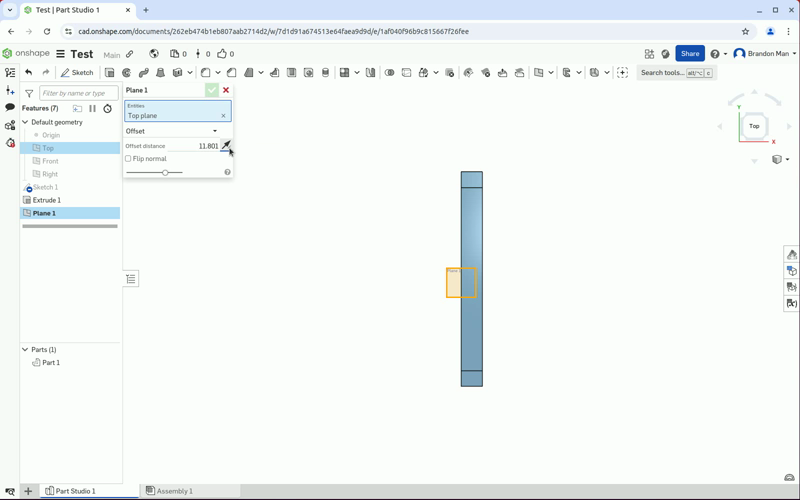
key(enter, 2)
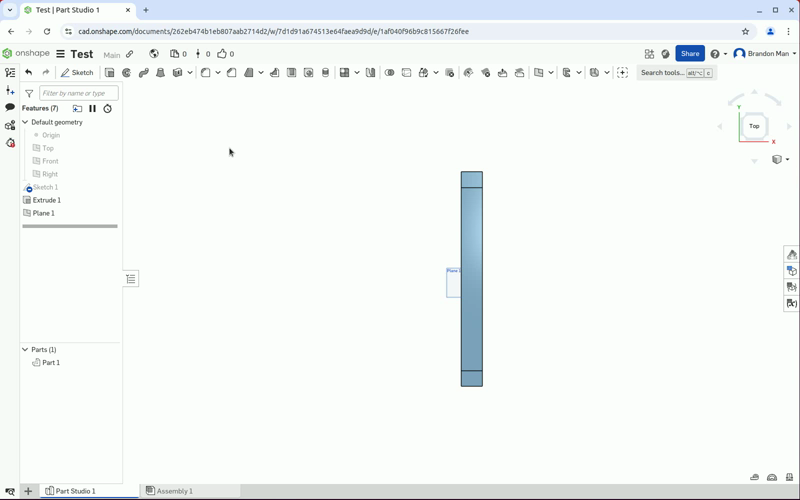
key(shift+s)
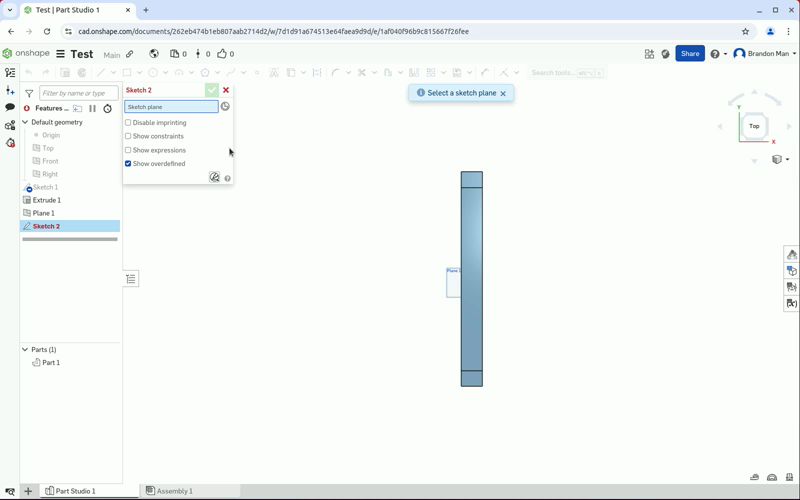
mouse_move(73, 215)
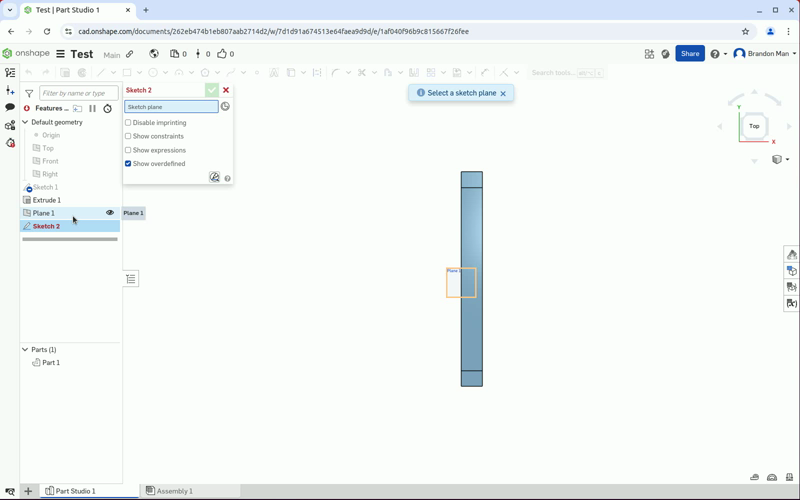
click(73, 215)
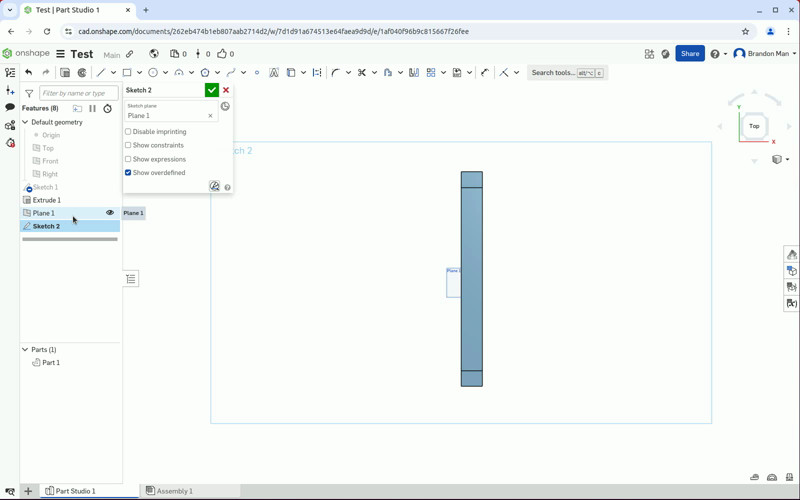
mouse_move(73, 352)
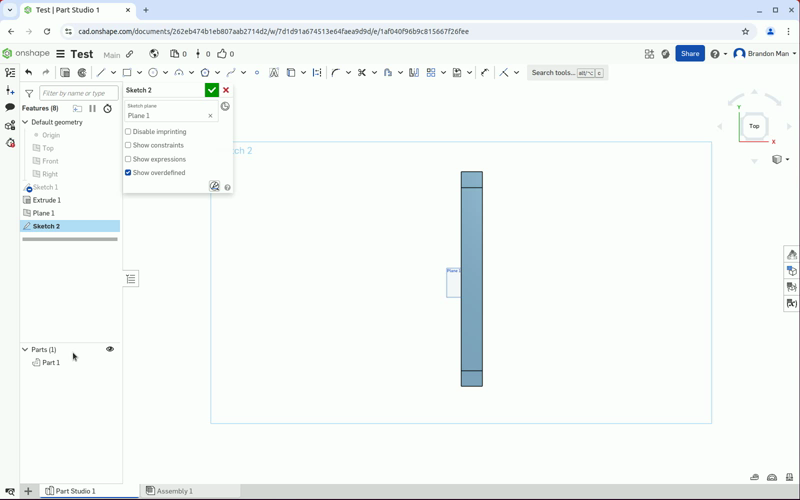
key(y)
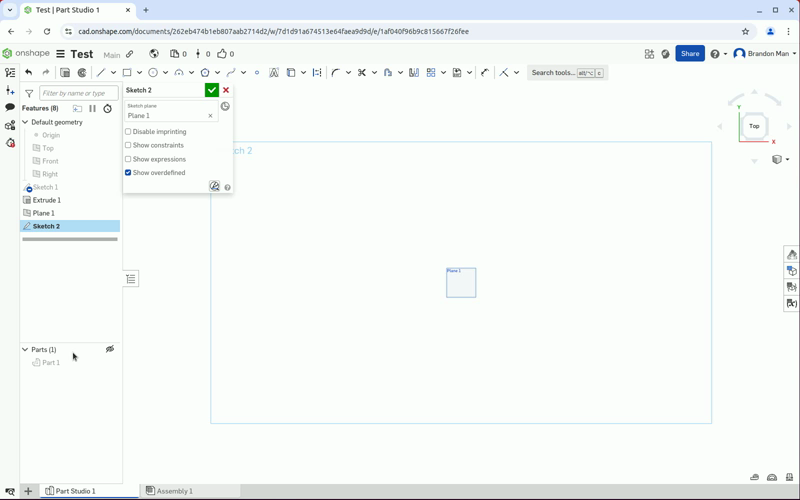
key(c)
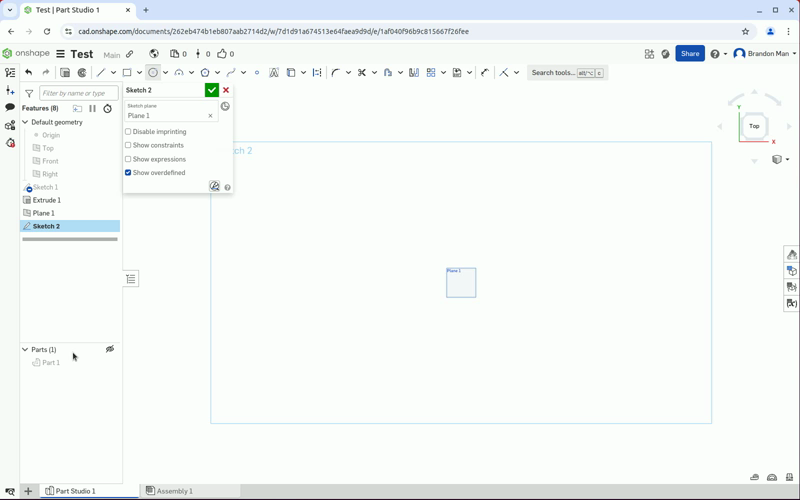
key_down(shift)
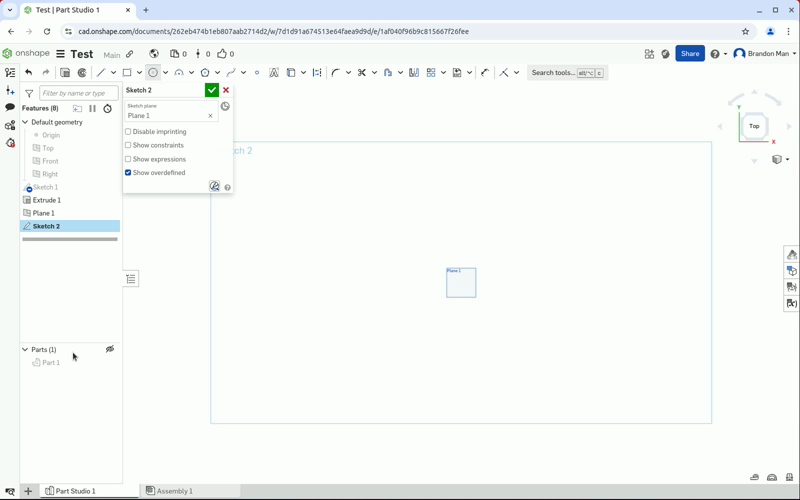
mouse_move(471, 178)
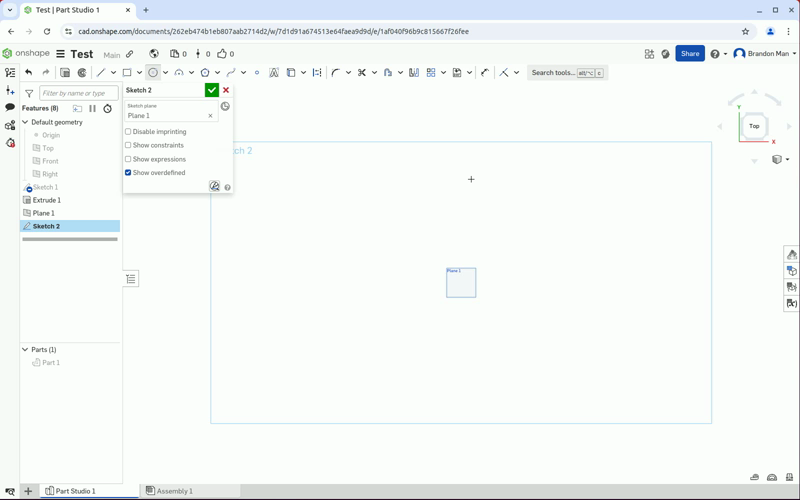
click(471, 178)
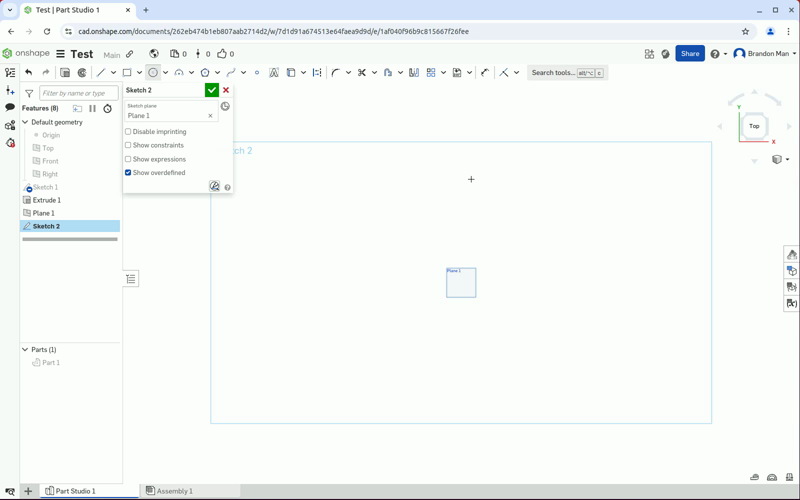
key_up(shift)
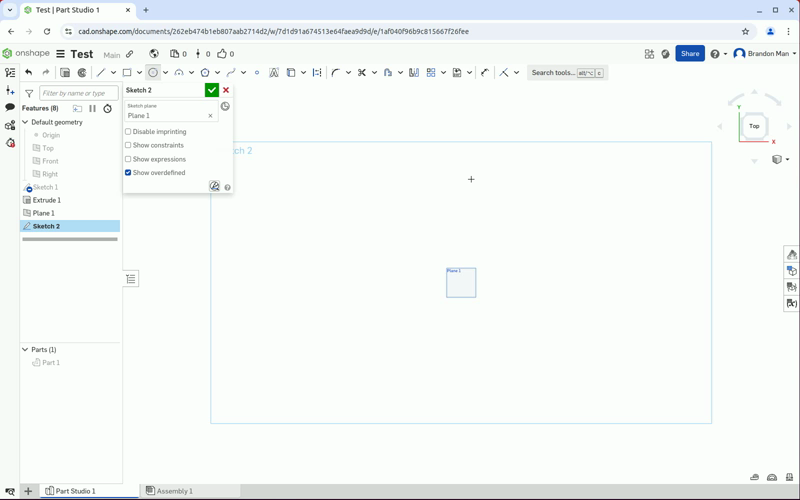
mouse_move(476, 178)
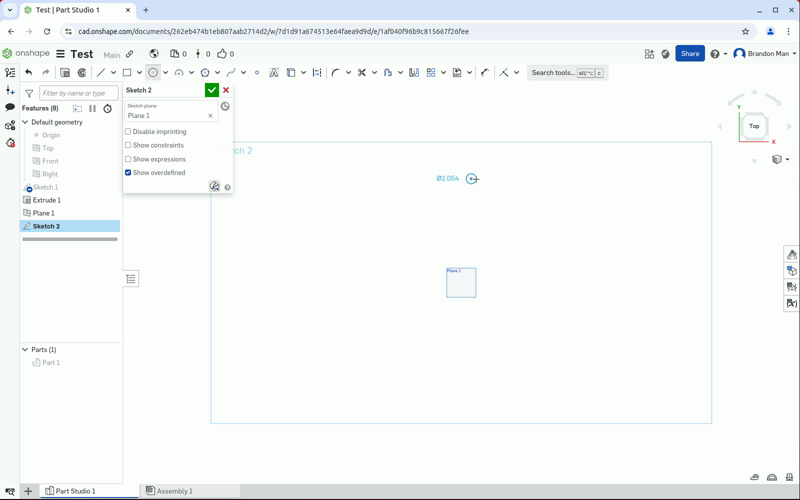
click(476, 178)
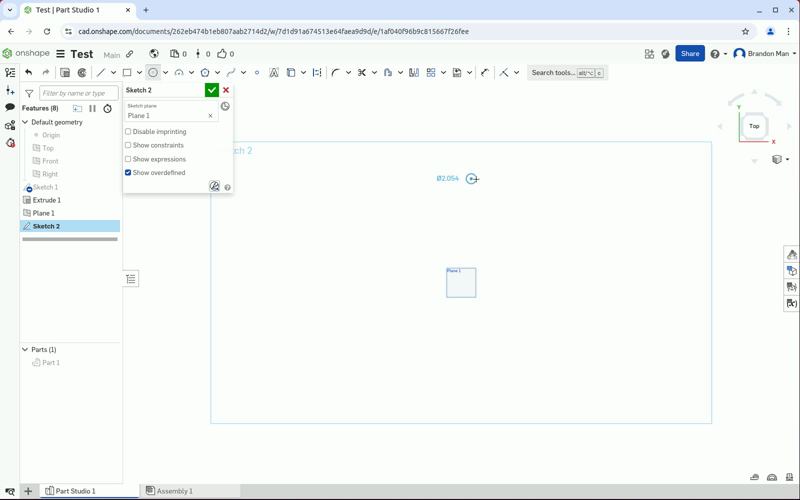
key(esc)
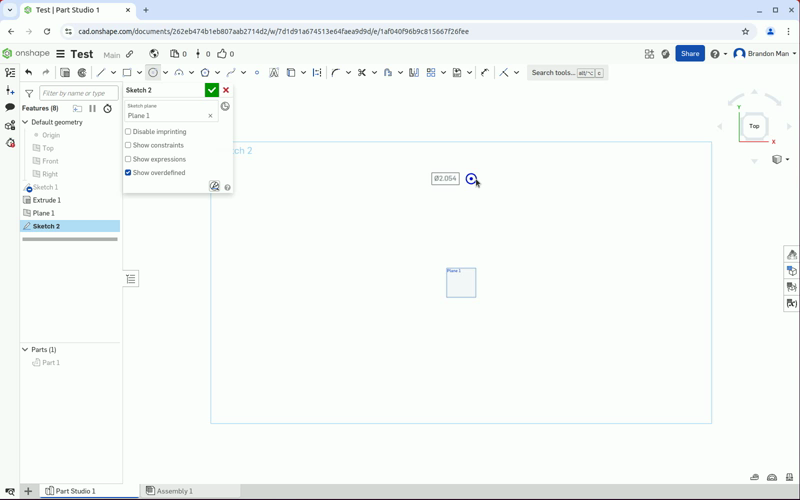
mouse_move(467, 177)
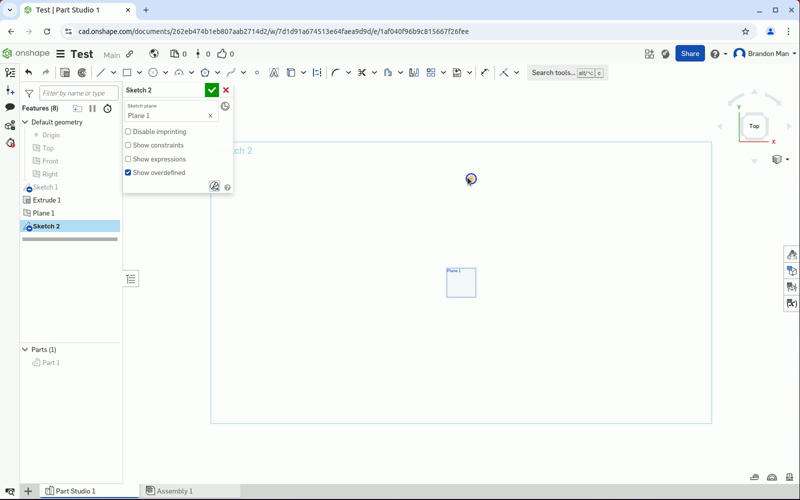
scroll(6)
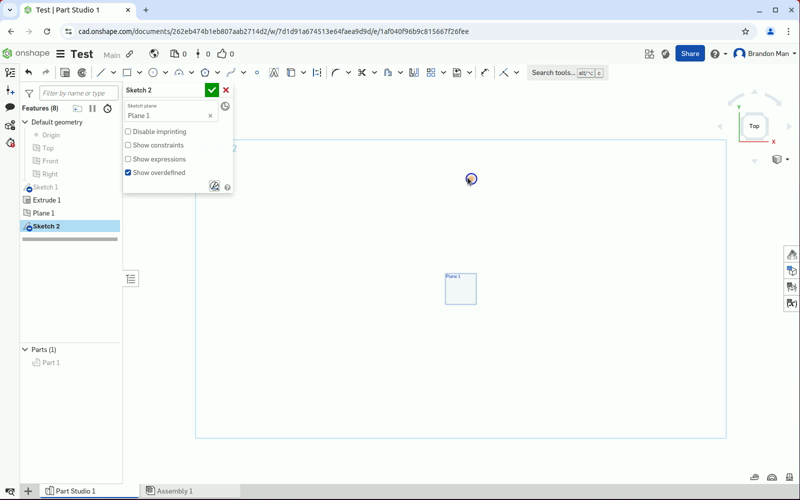
scroll(6)
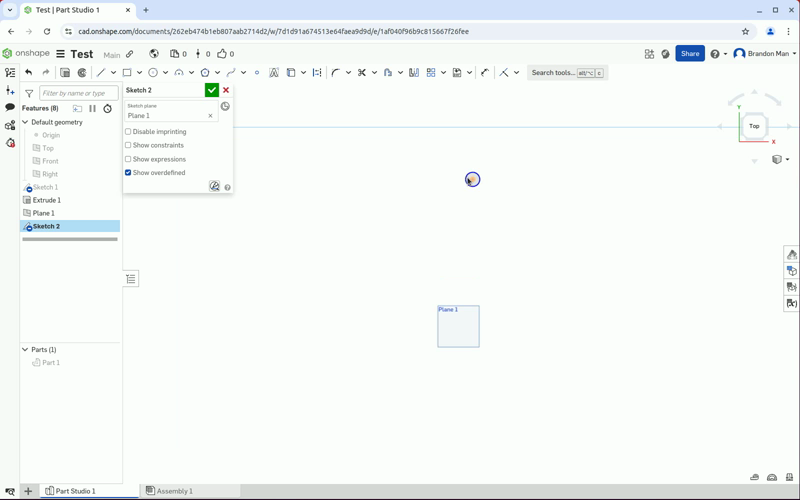
scroll(6)
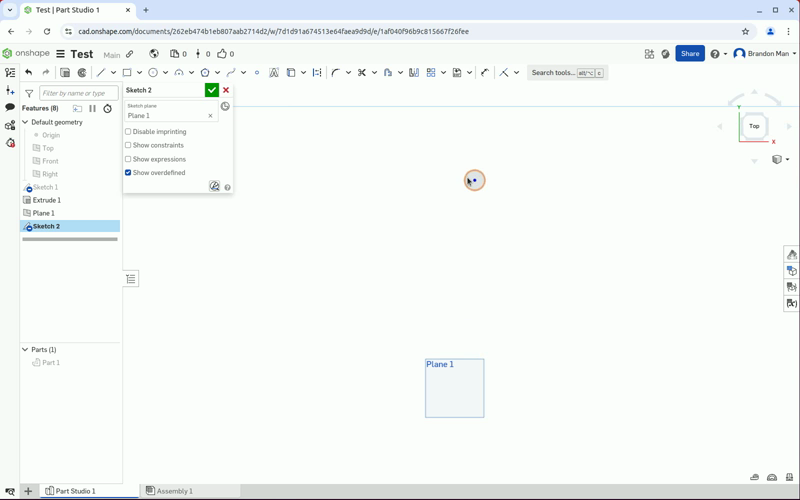
scroll(6)
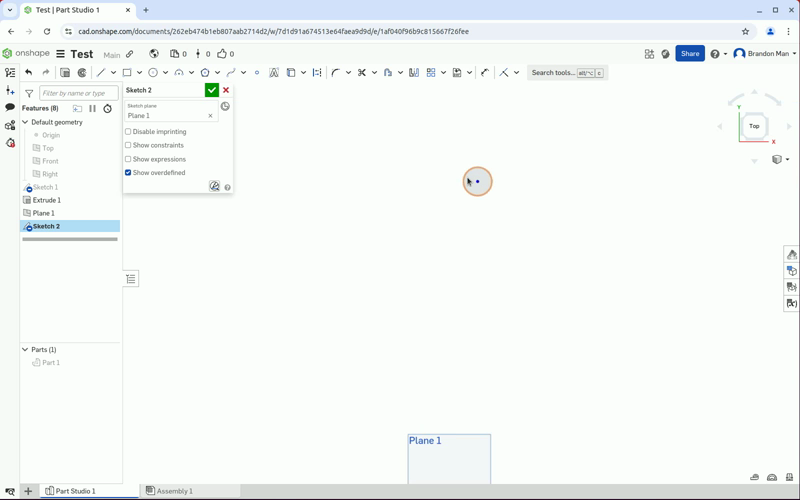
scroll(6)
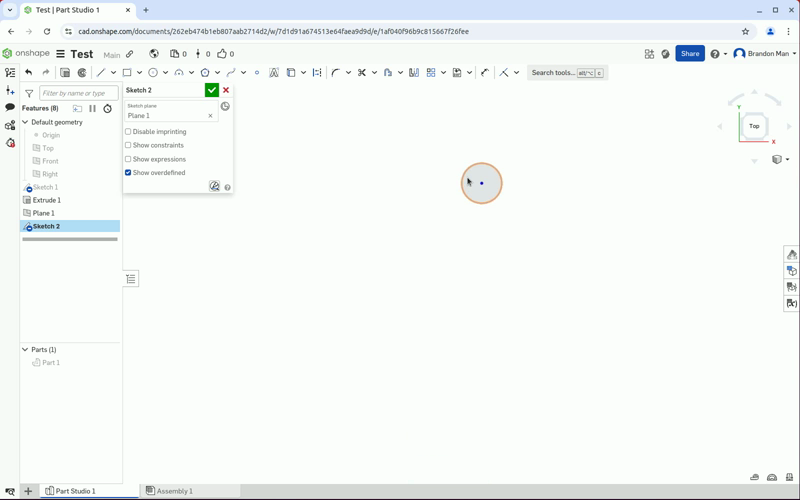
scroll(6)
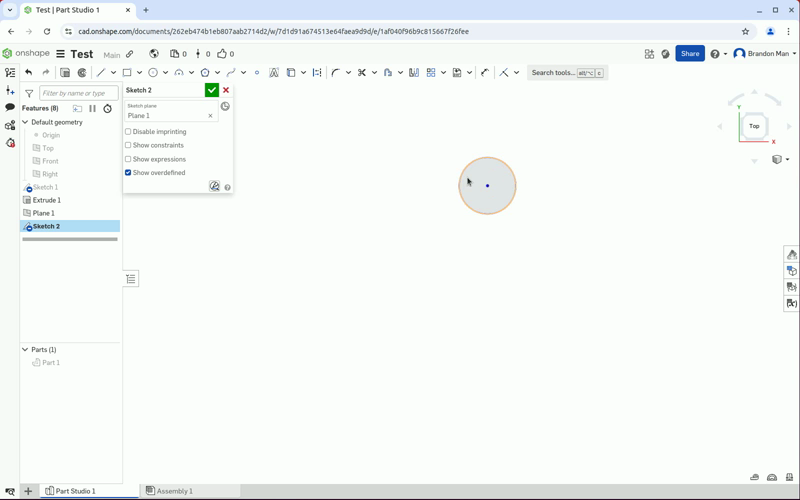
scroll(6)
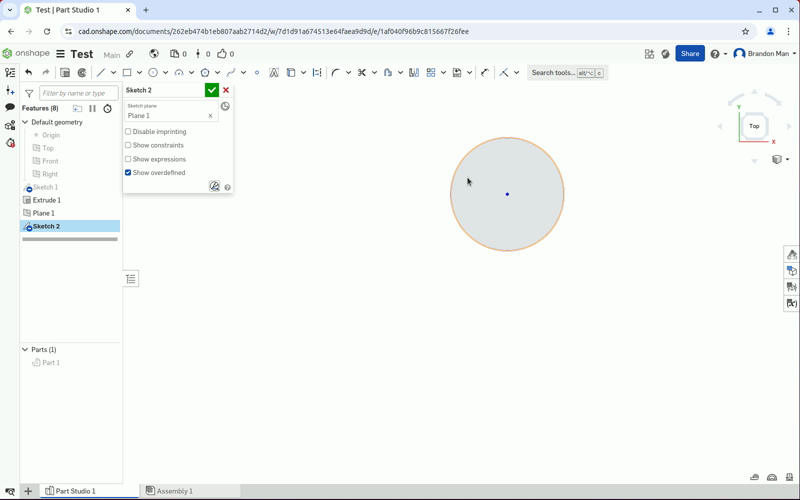
click(467, 177)
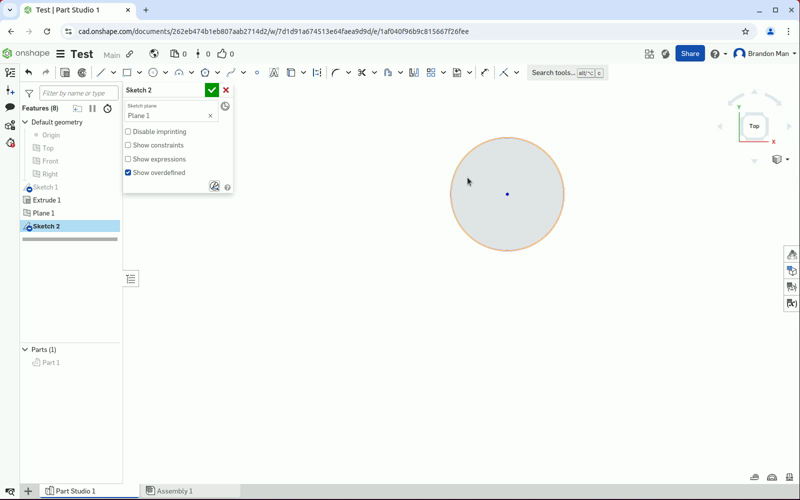
scroll(-6)
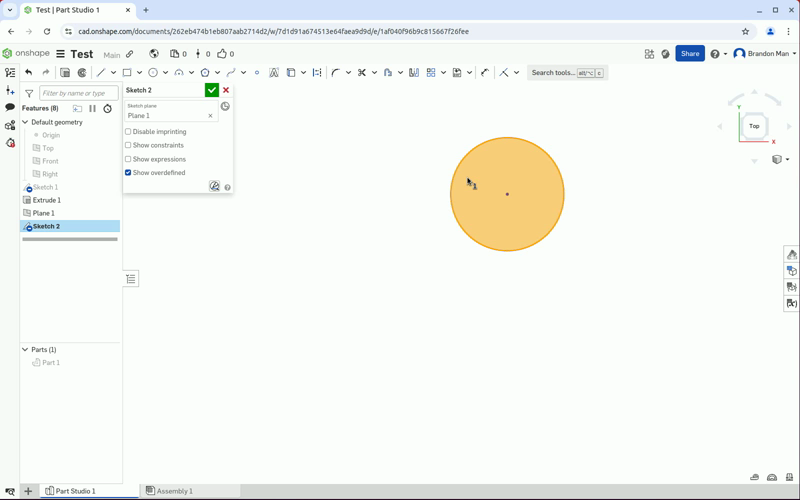
scroll(-6)
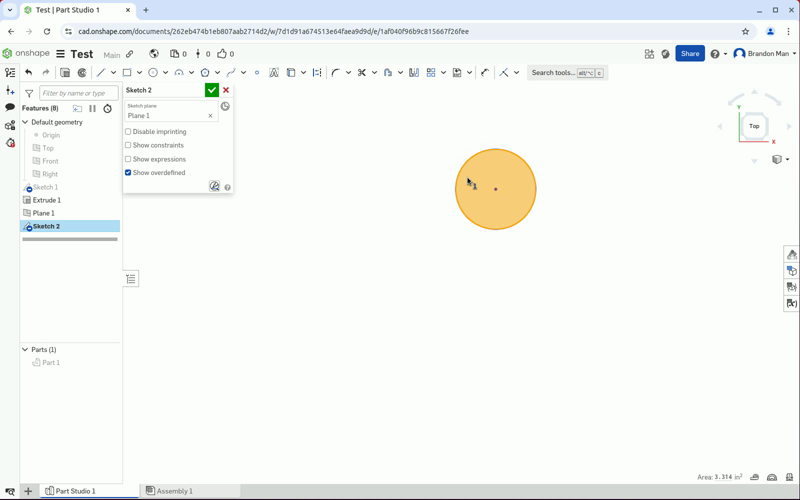
scroll(-6)
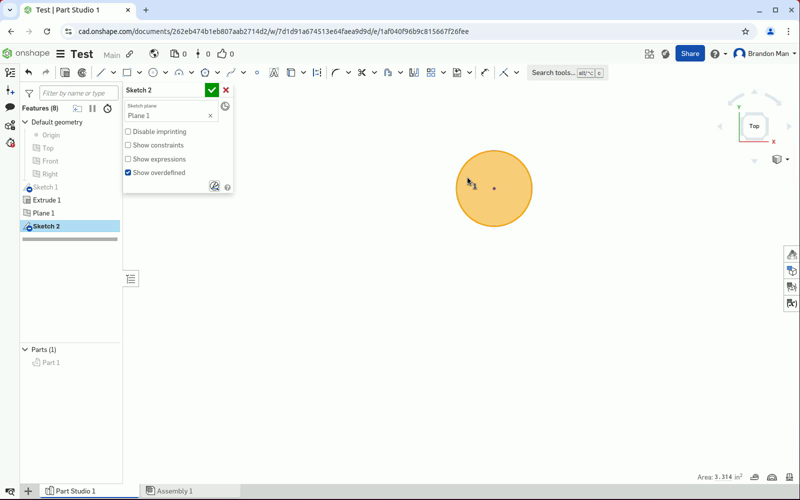
scroll(-6)
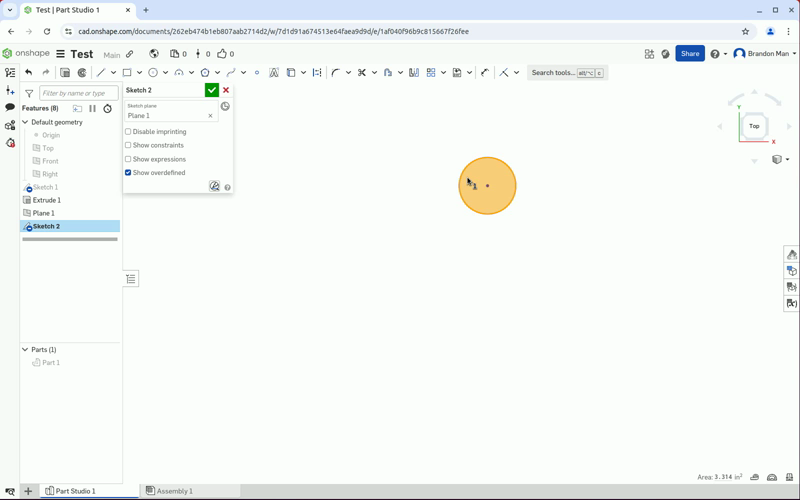
scroll(-6)
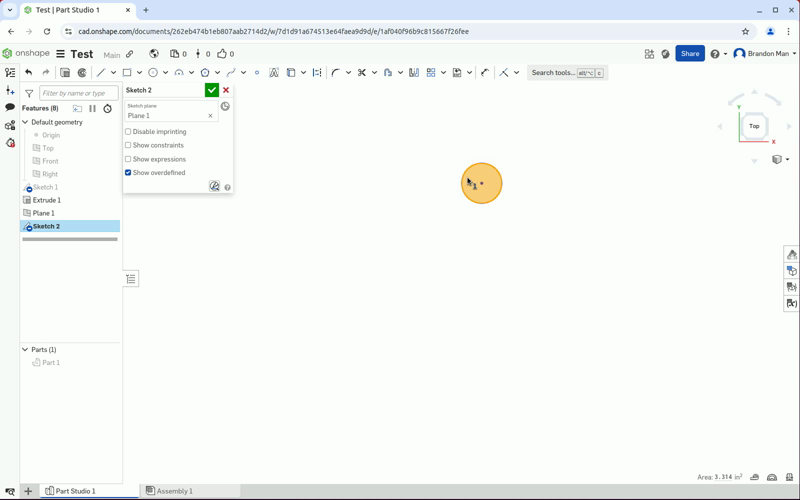
scroll(-6)
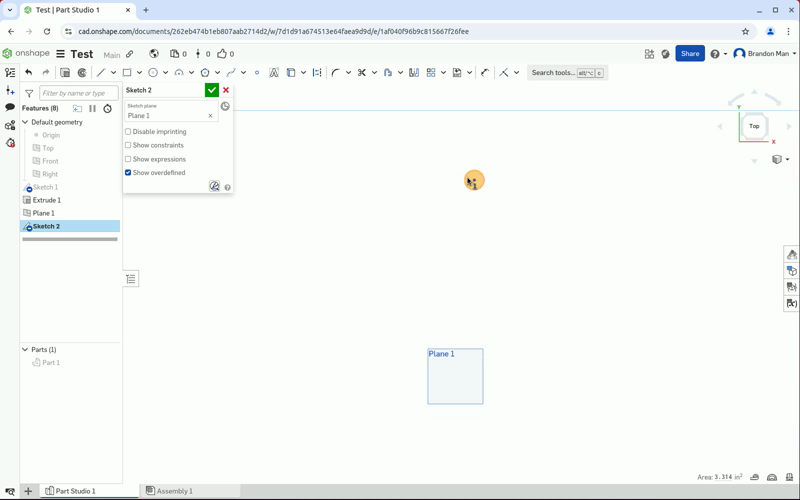
scroll(-6)
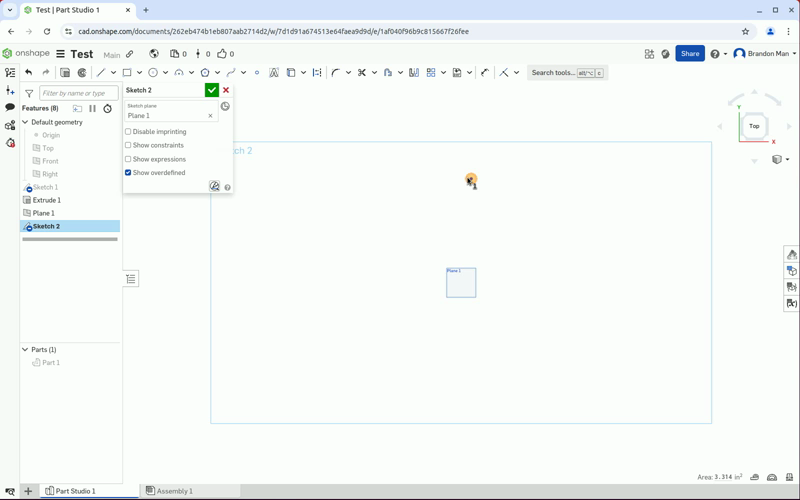
mouse_move(73, 352)
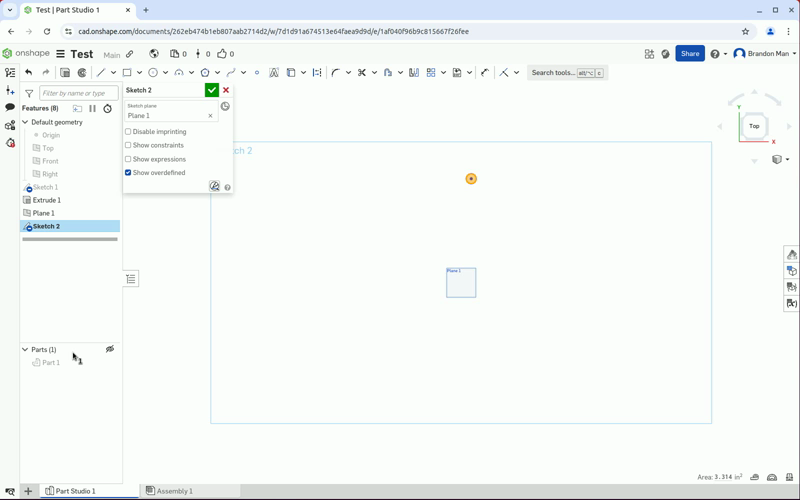
key(shift+y)
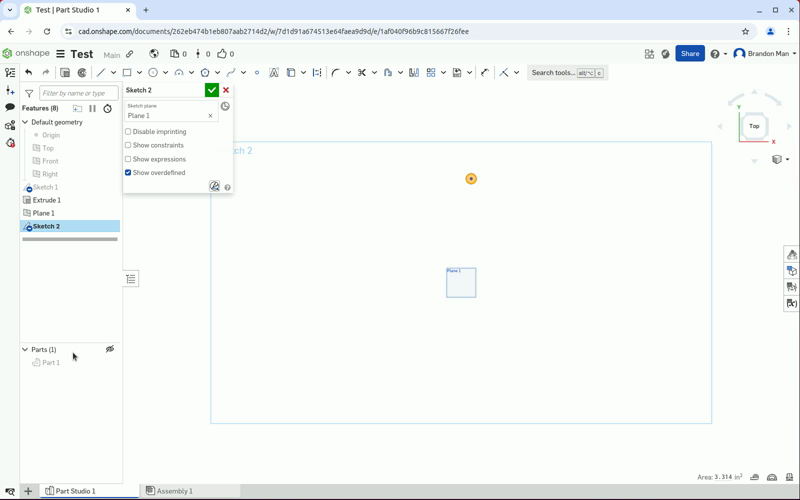
key(shift+e)
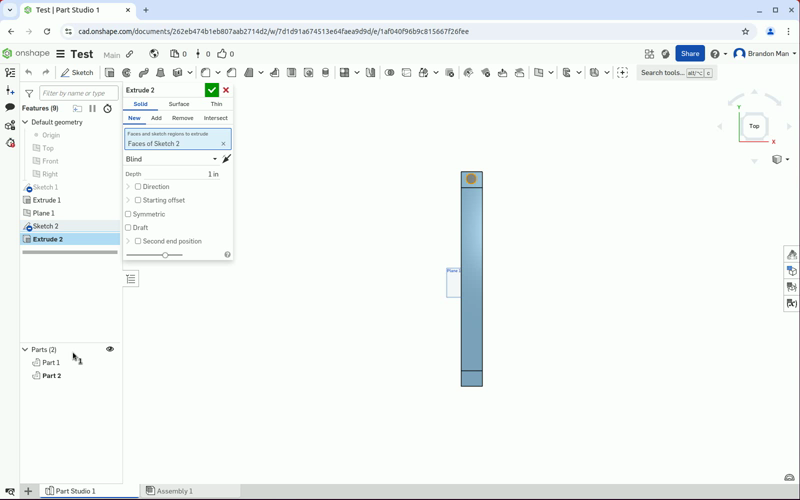
mouse_move(143, 106)
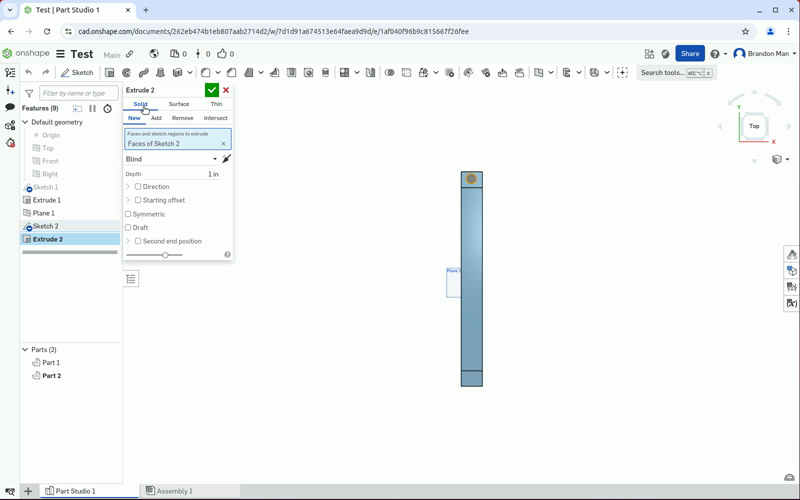
click(143, 106)
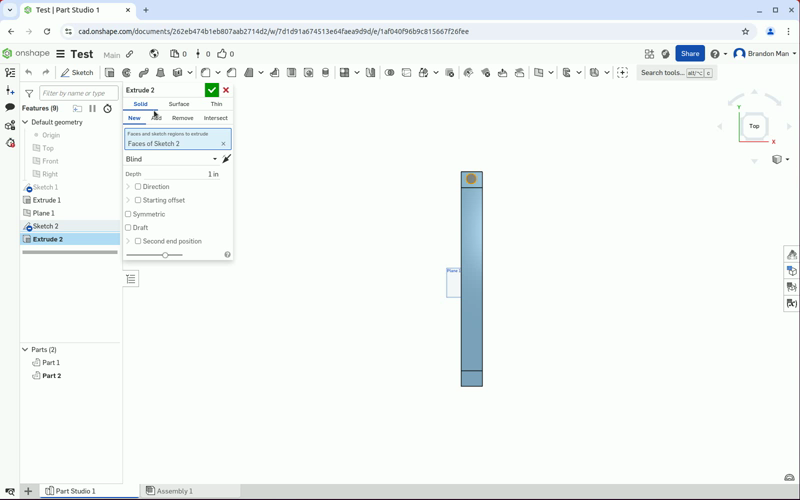
mouse_move(186, 120)
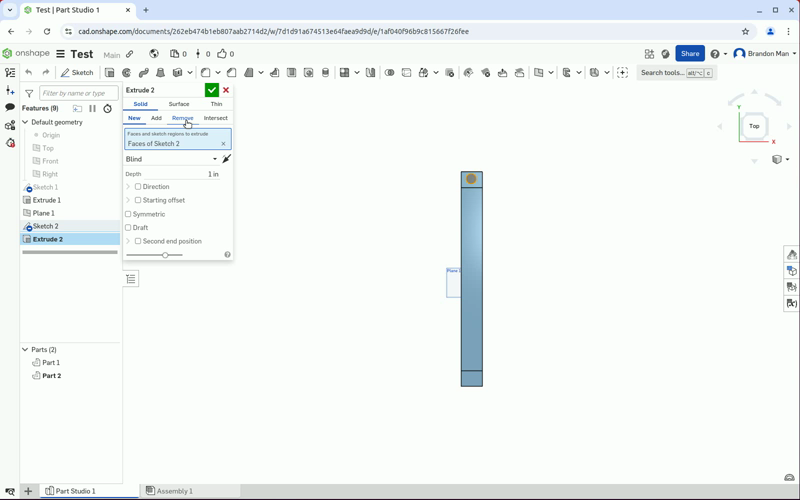
click(186, 120)
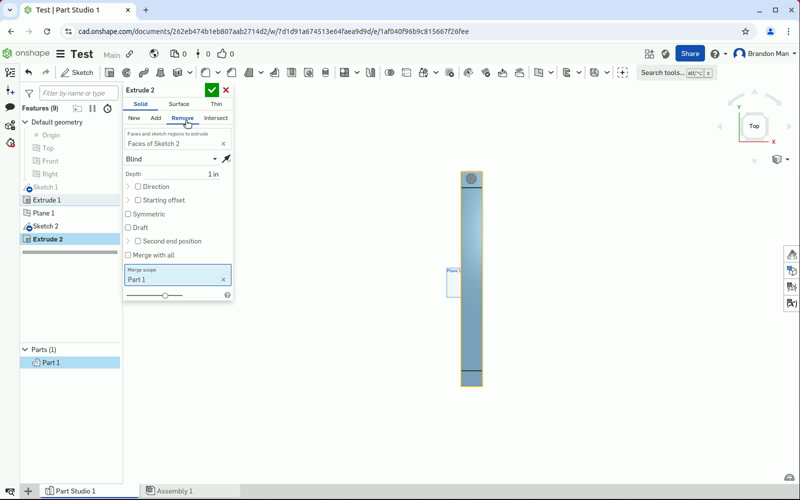
key(tab, 4)
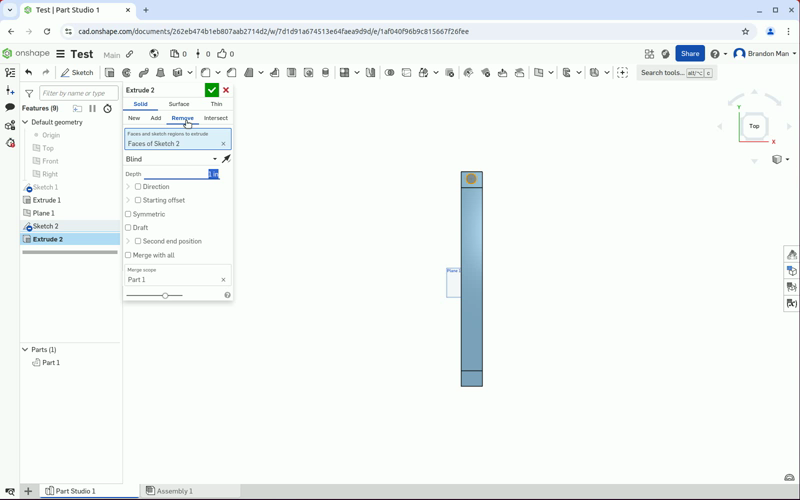
text(10.832)
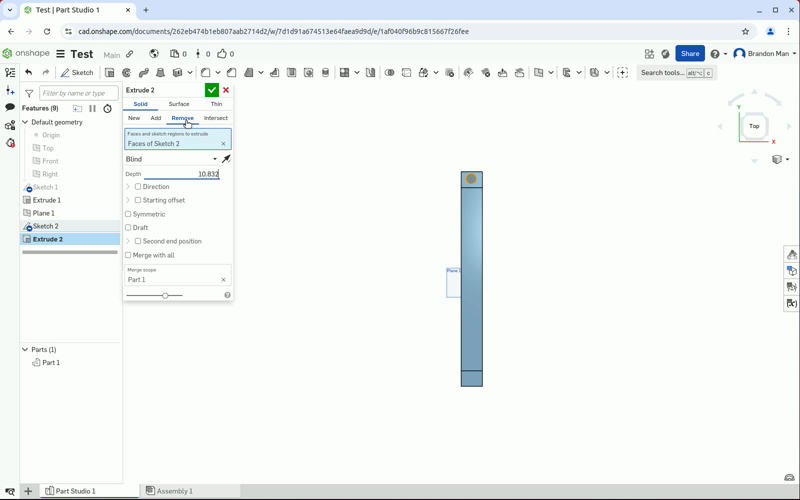
key(tab, 6)
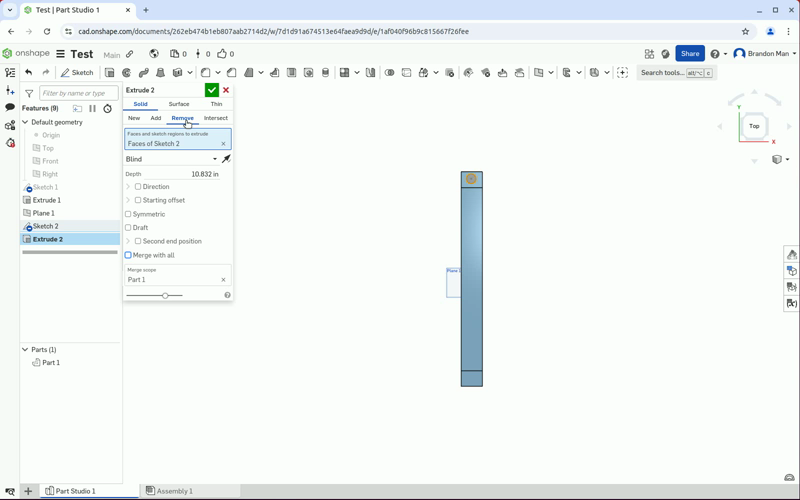
key(space)
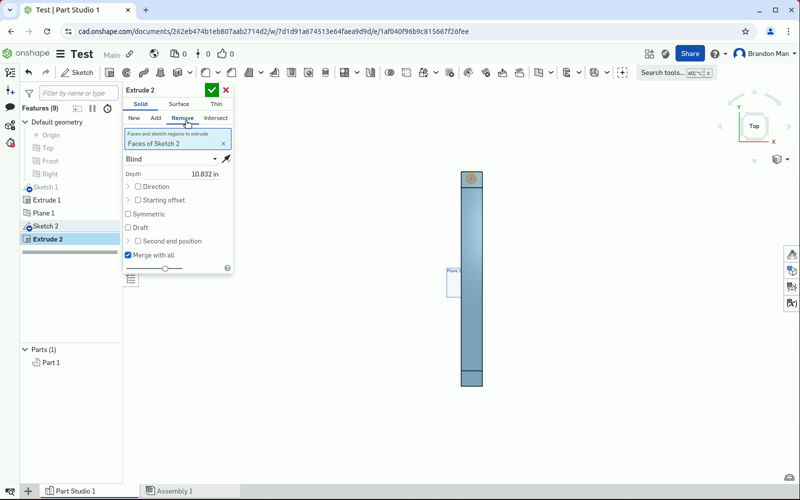
key(enter)
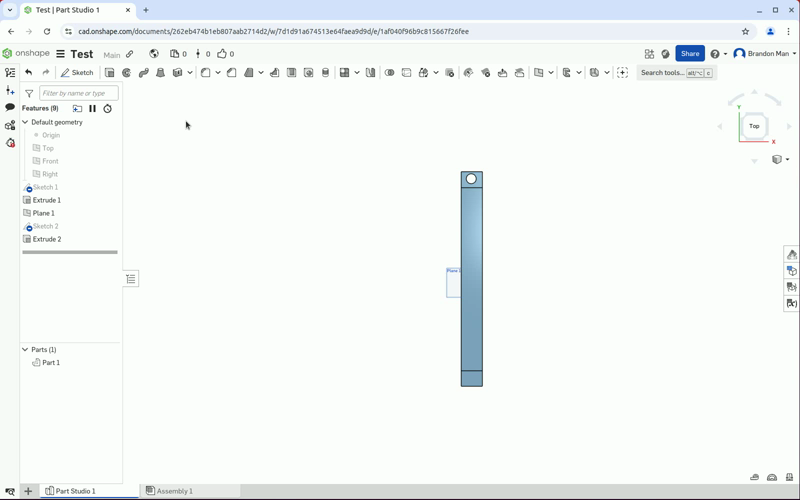
key(shift+h)
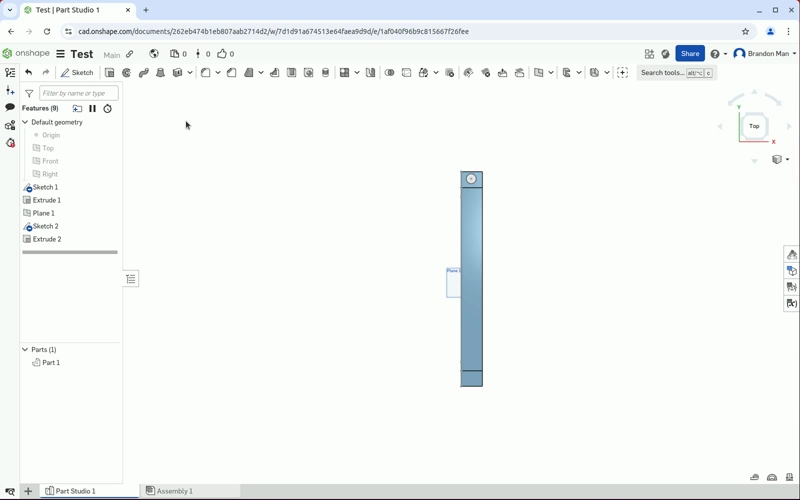
key(shift+h)
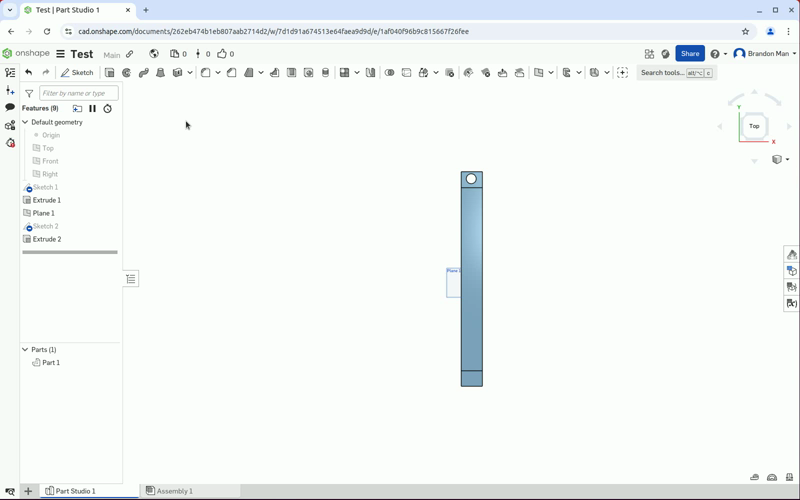
mouse_move(73, 189)
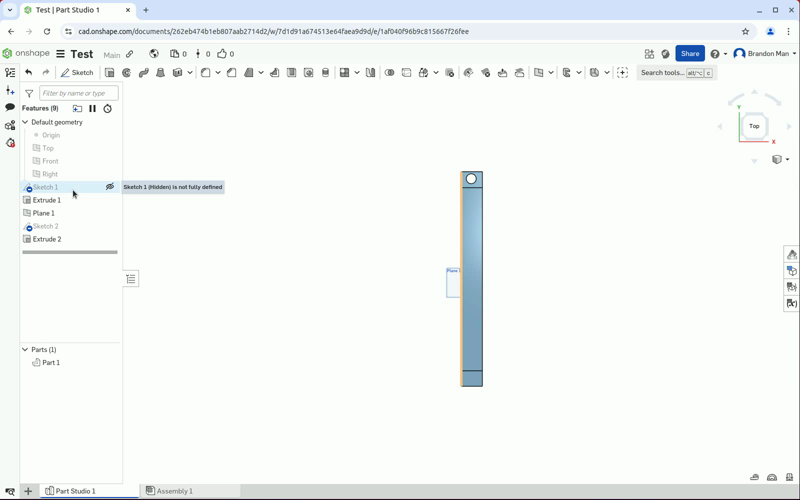
click(73, 189)
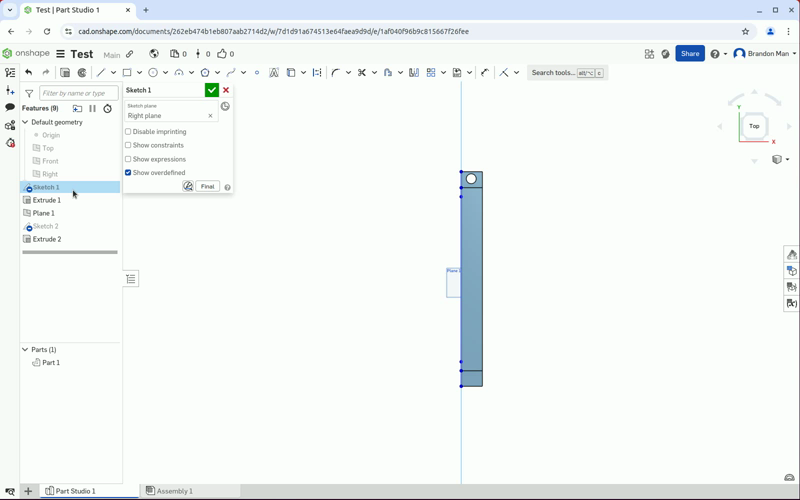
mouse_move(229, 92)
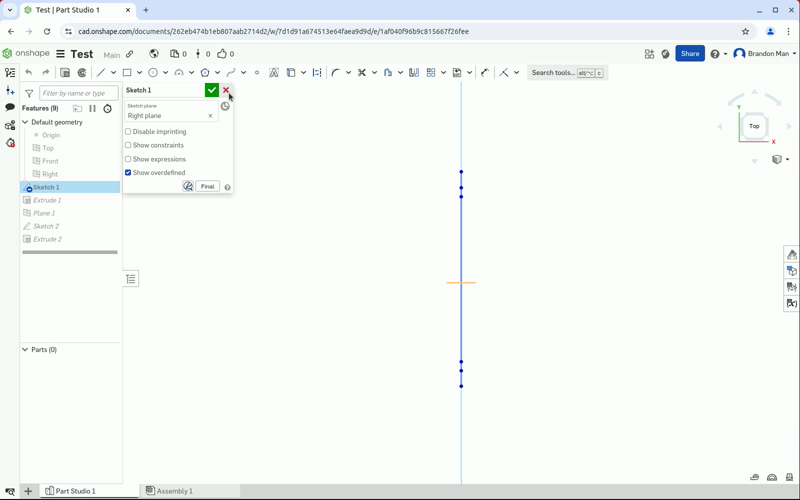
click(229, 92)
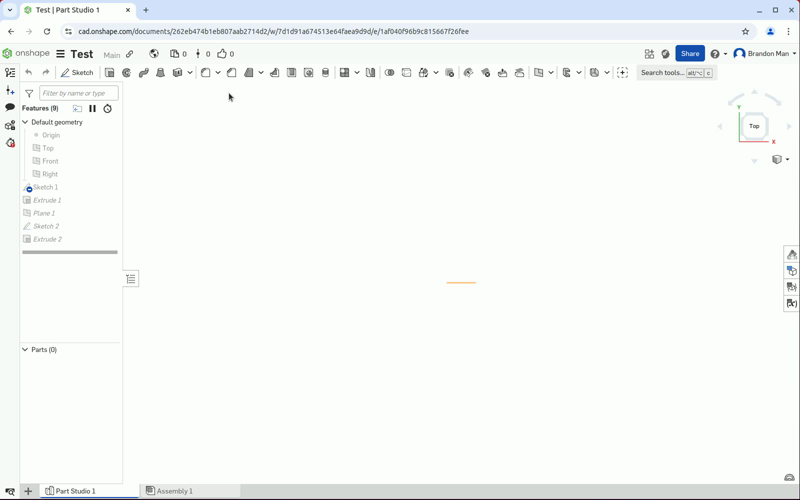
key(shift+s)
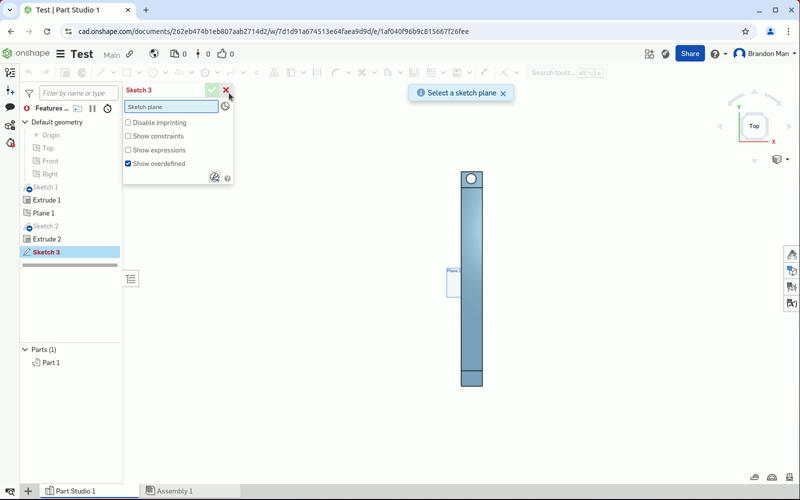
mouse_move(73, 215)
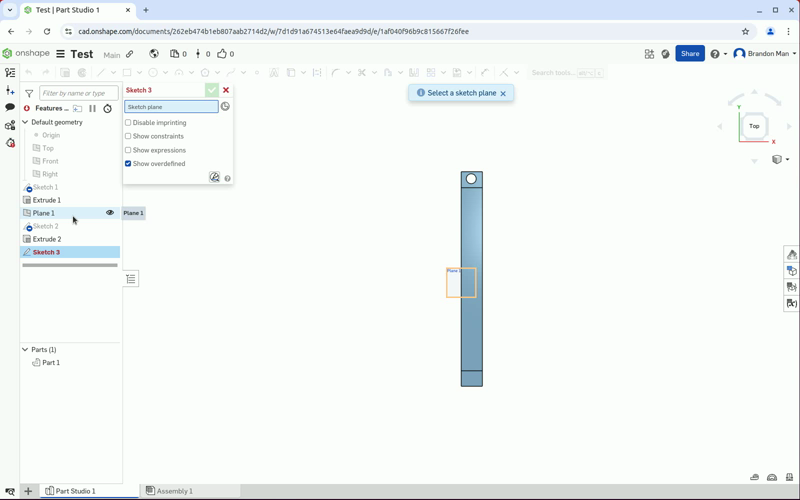
click(73, 215)
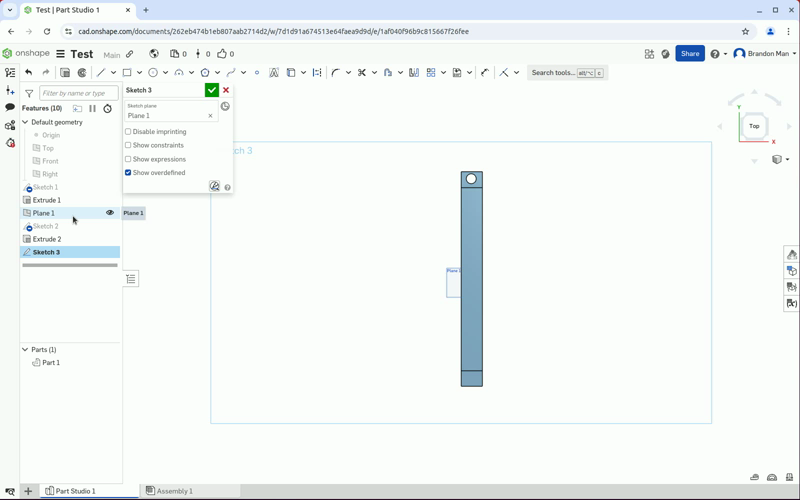
mouse_move(73, 352)
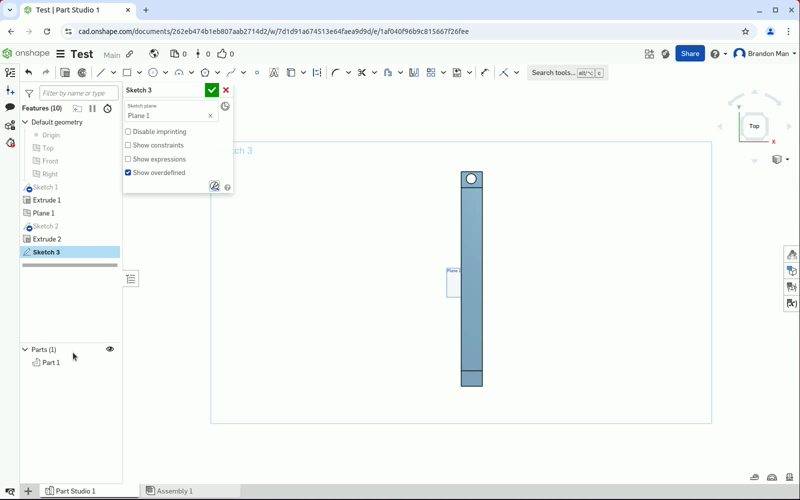
key(y)
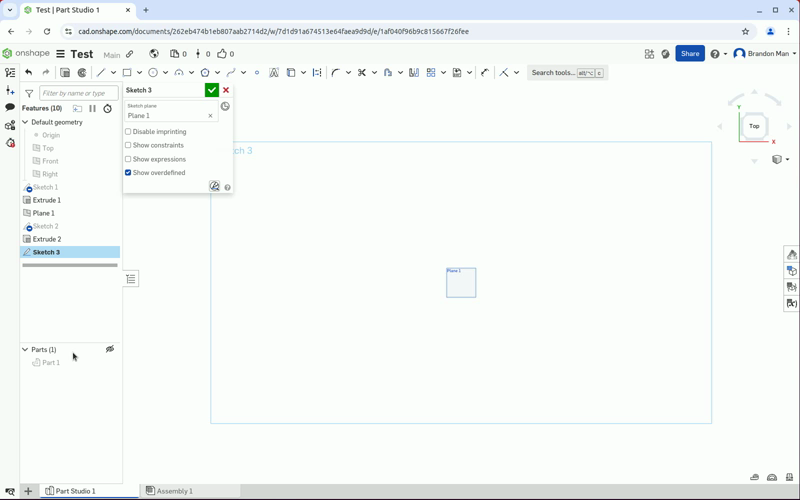
key(c)
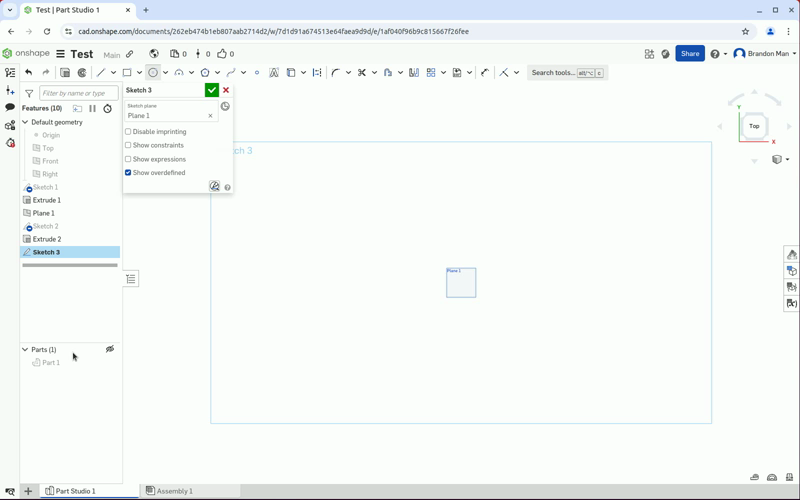
key_down(shift)
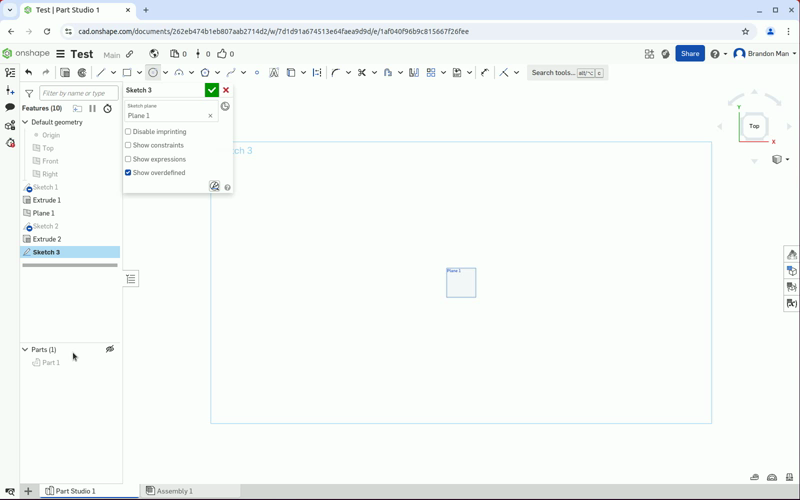
mouse_move(471, 378)
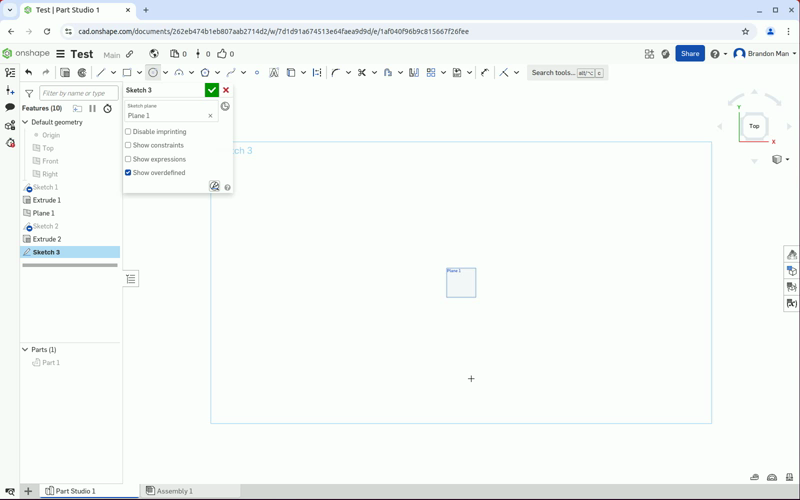
click(471, 378)
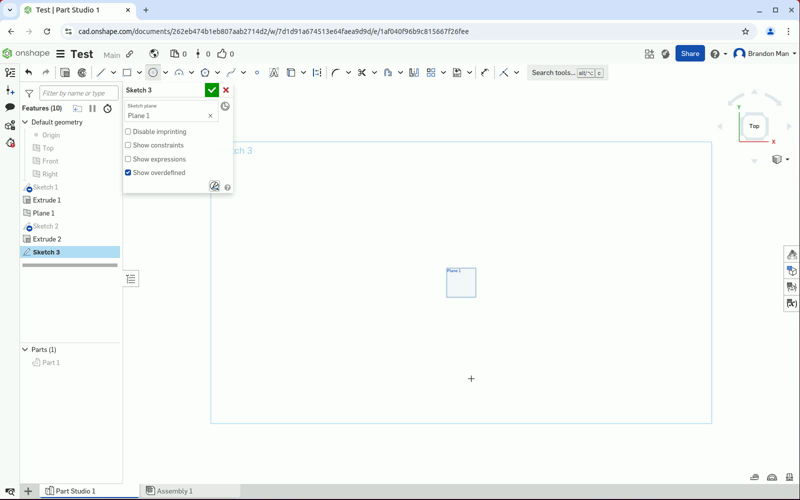
key_up(shift)
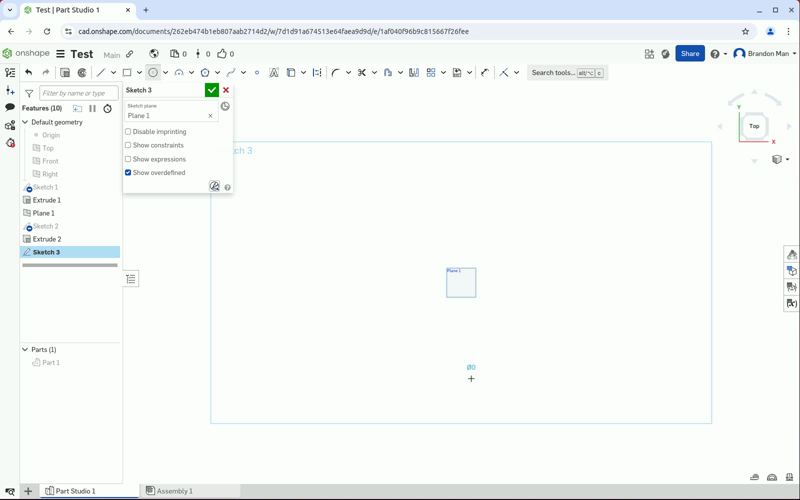
mouse_move(476, 378)
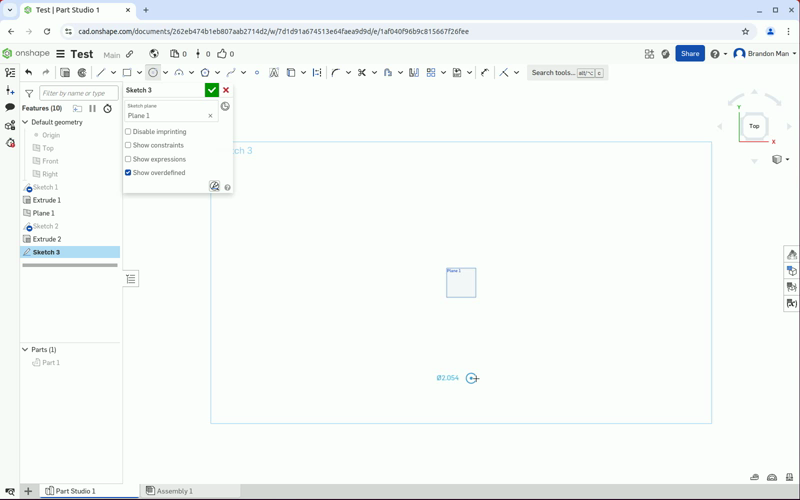
click(476, 378)
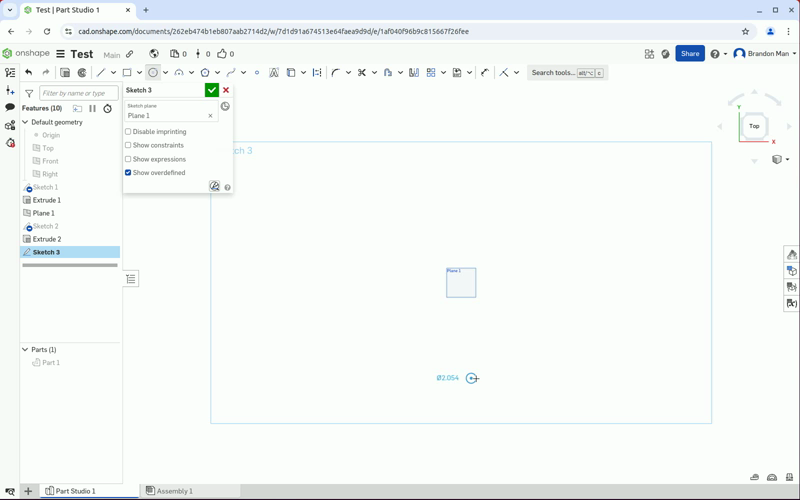
key(esc)
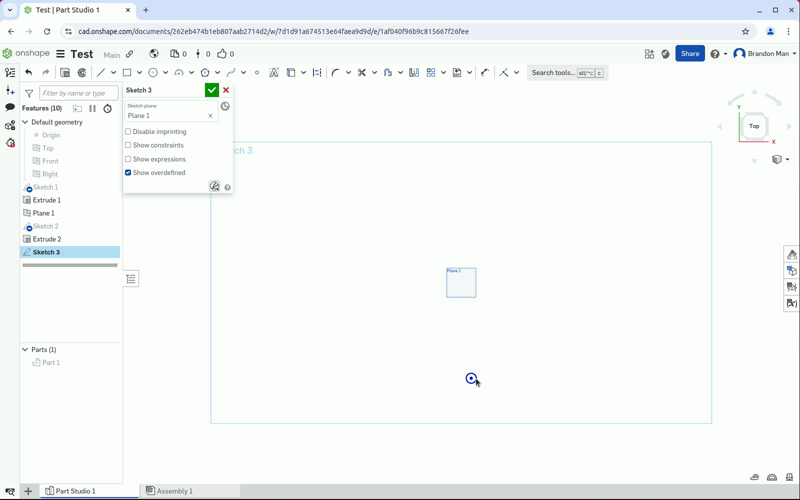
mouse_move(475, 380)
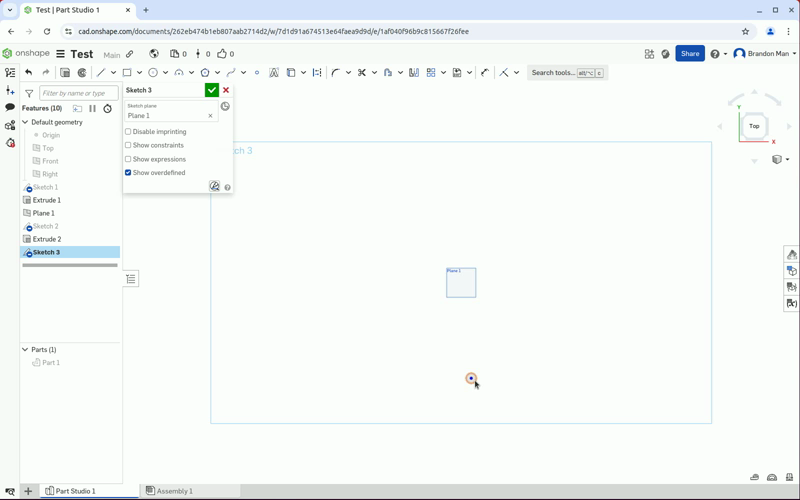
scroll(6)
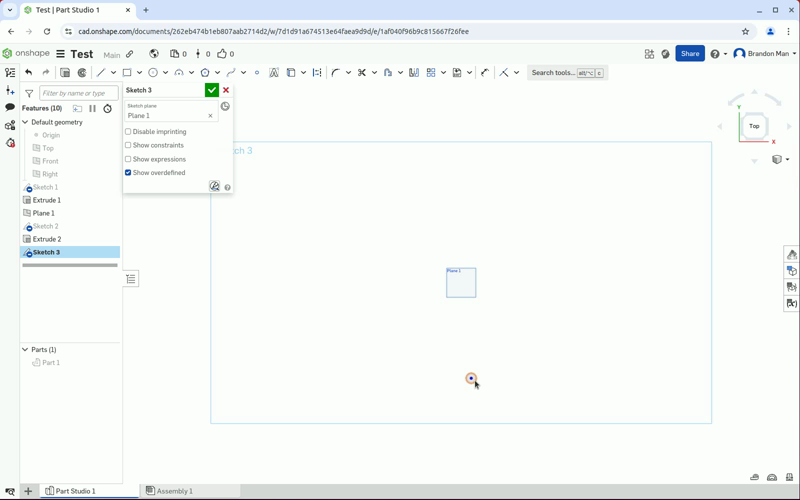
scroll(6)
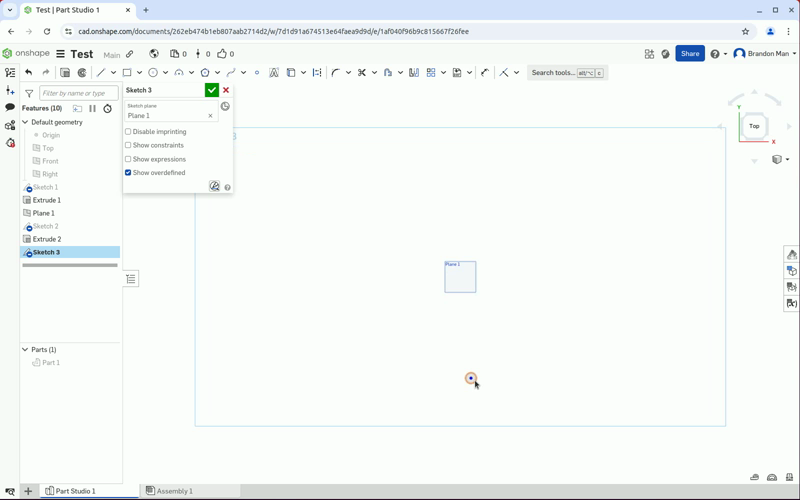
scroll(6)
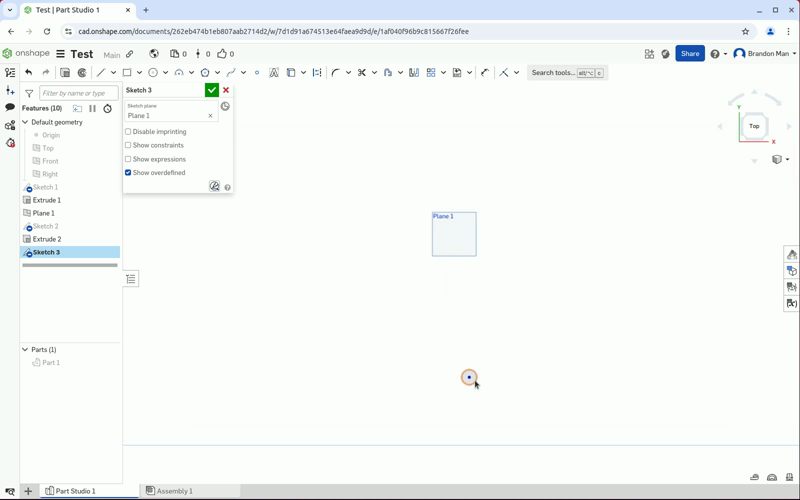
scroll(6)
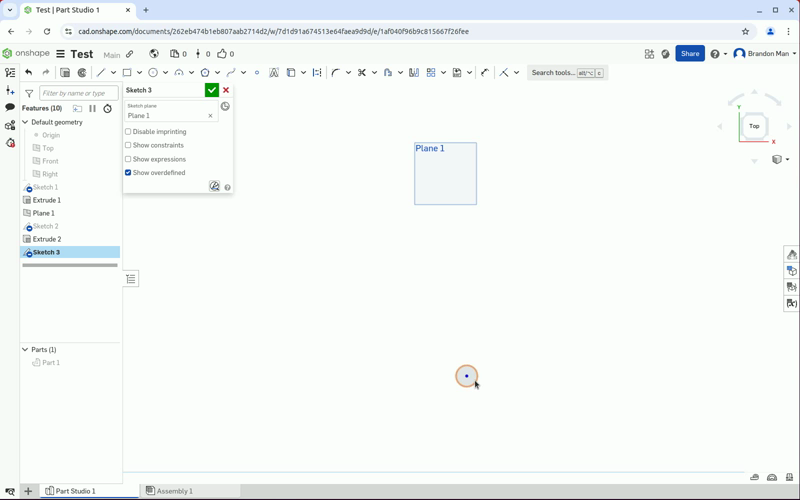
scroll(6)
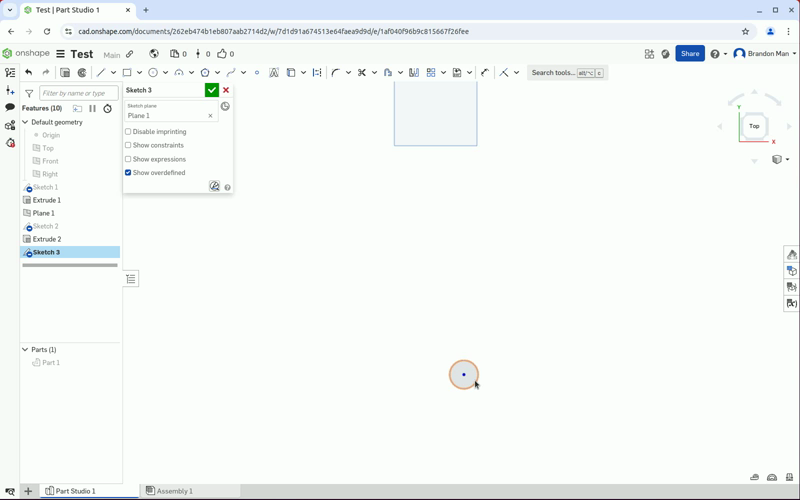
scroll(6)
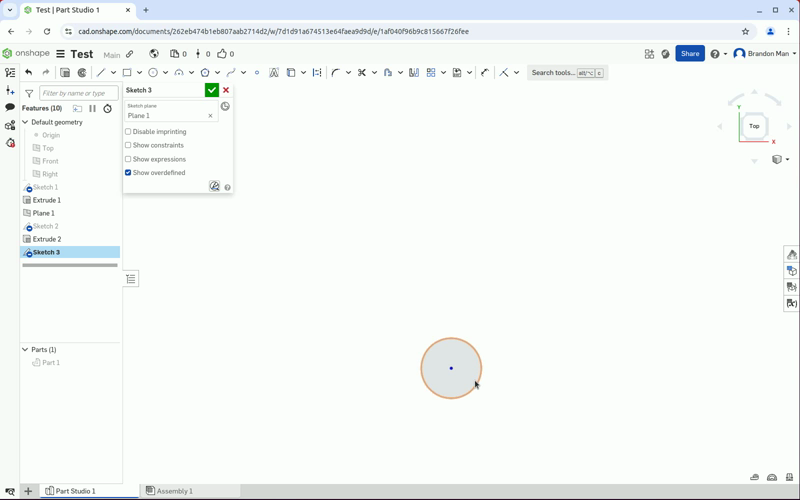
scroll(6)
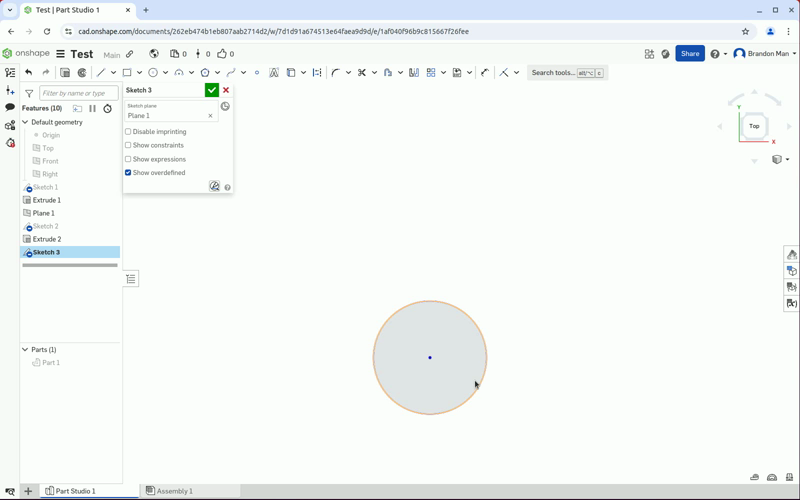
click(475, 380)
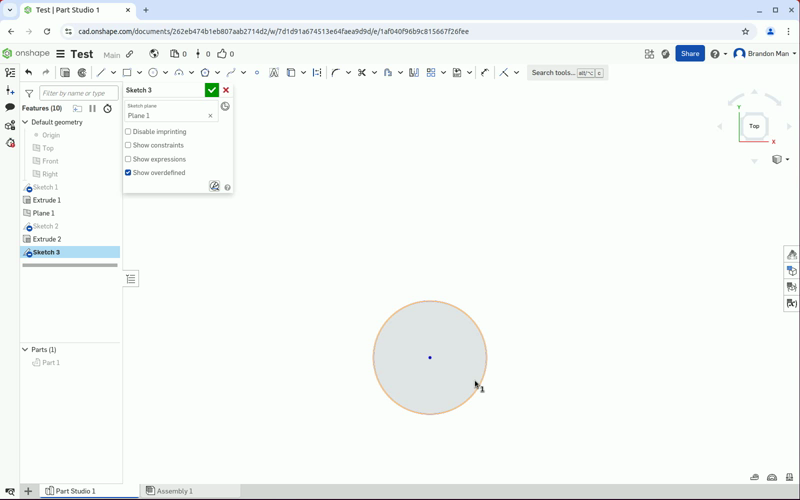
scroll(-6)
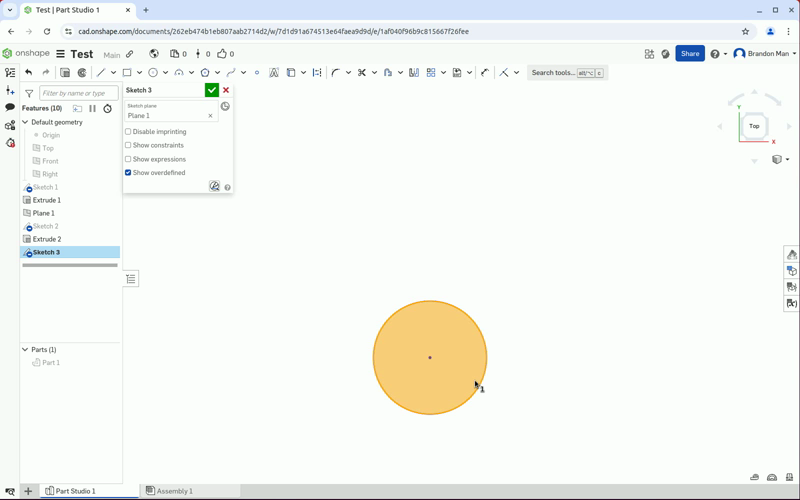
scroll(-6)
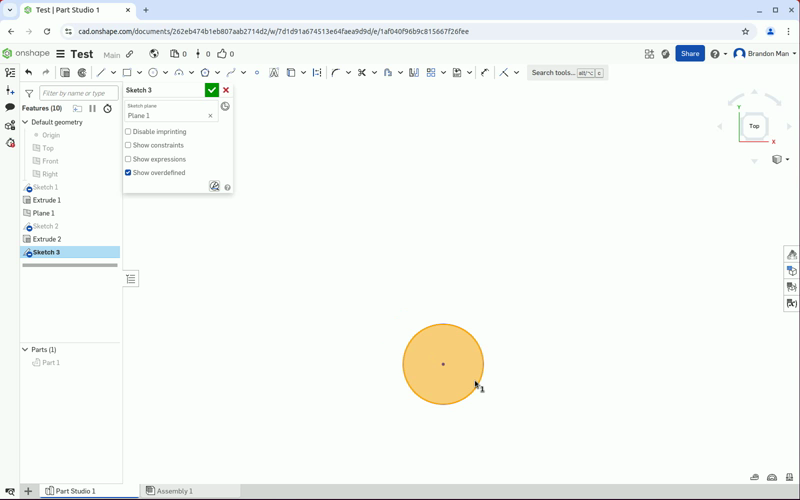
scroll(-6)
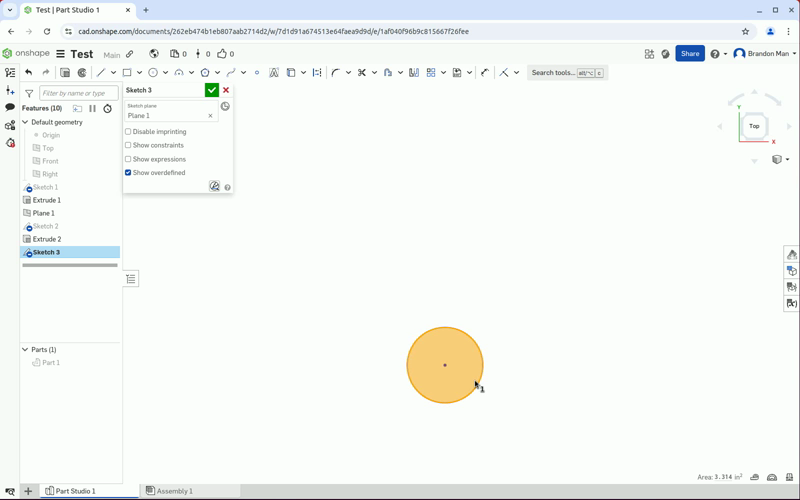
scroll(-6)
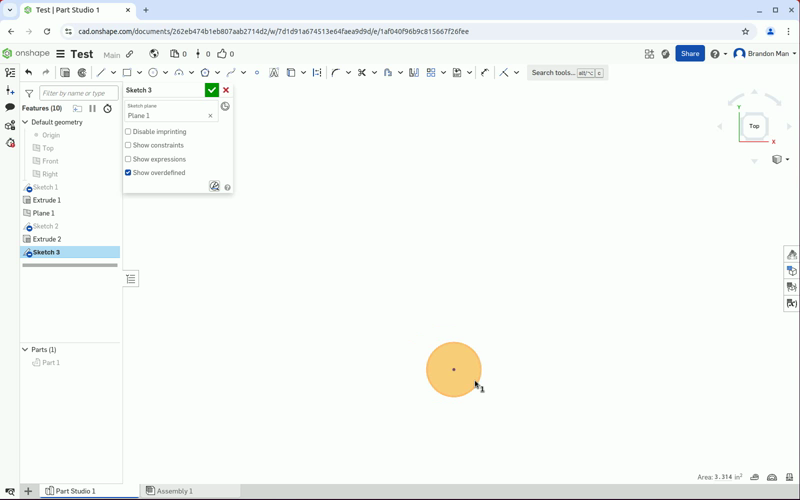
scroll(-6)
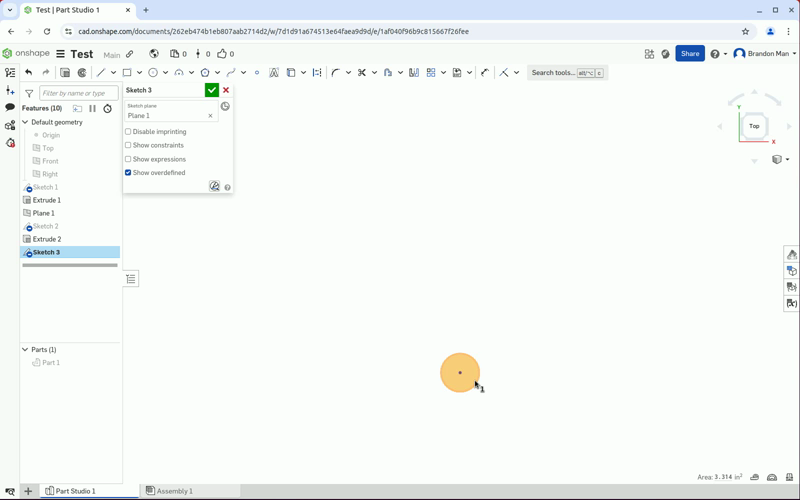
scroll(-6)
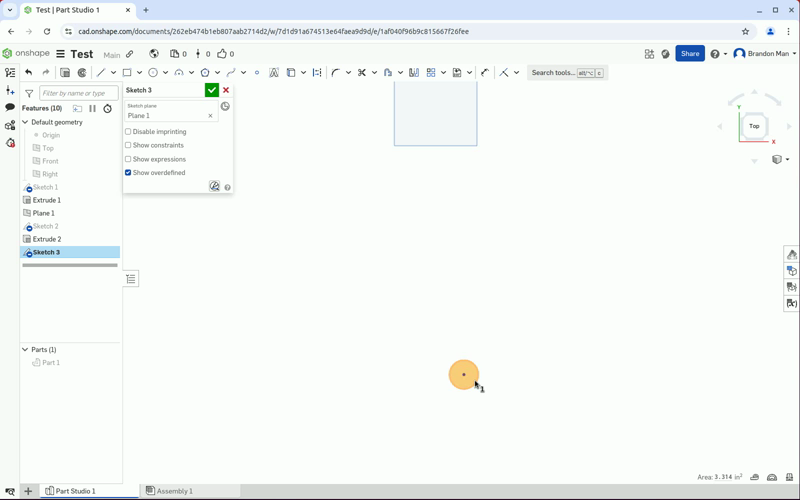
scroll(-6)
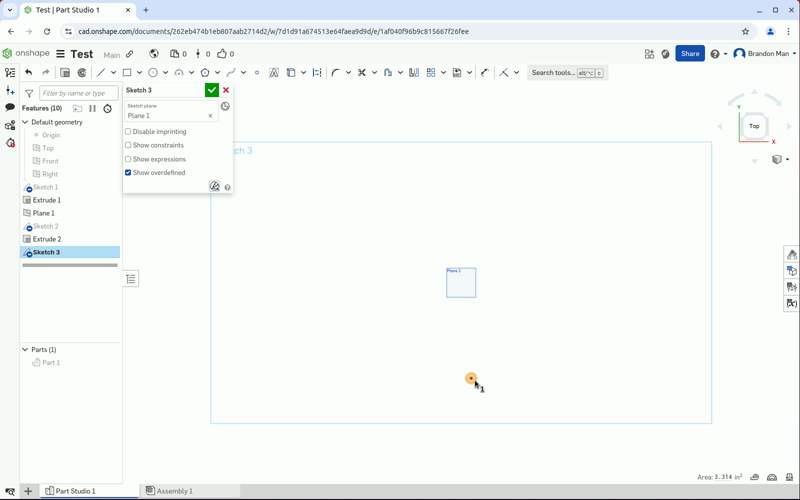
mouse_move(73, 352)
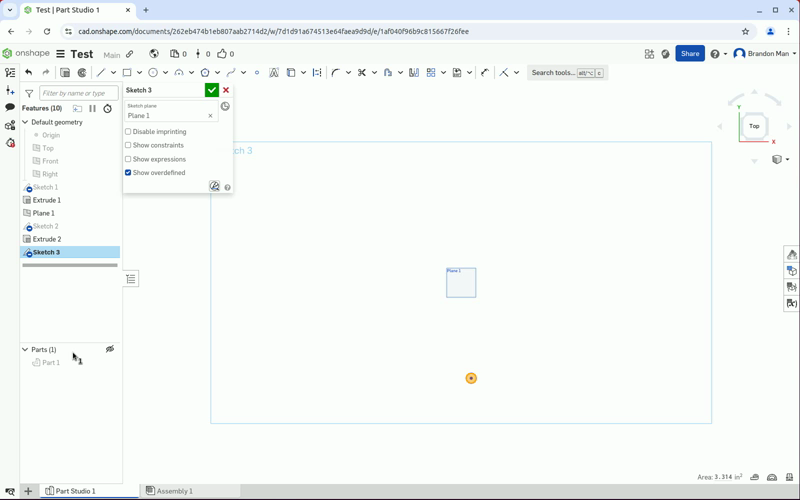
key(shift+y)
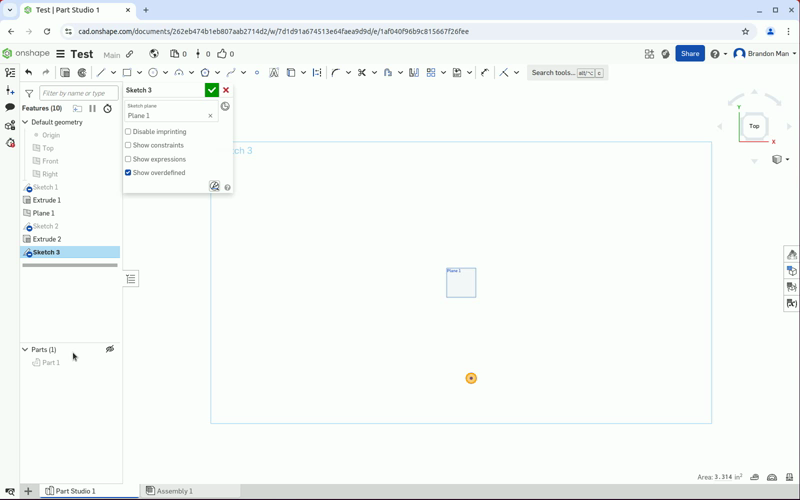
key(shift+e)
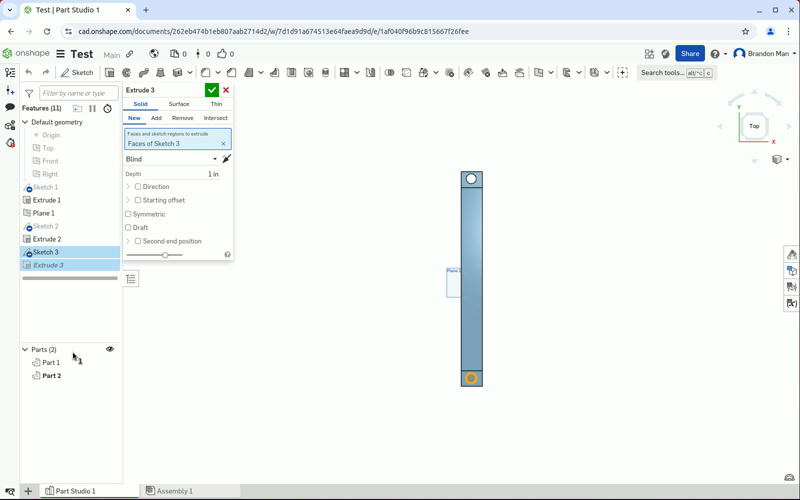
mouse_move(143, 106)
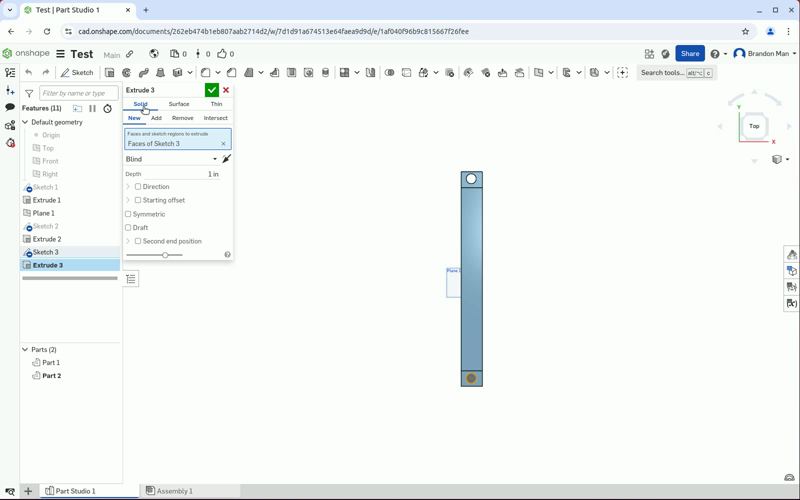
click(143, 106)
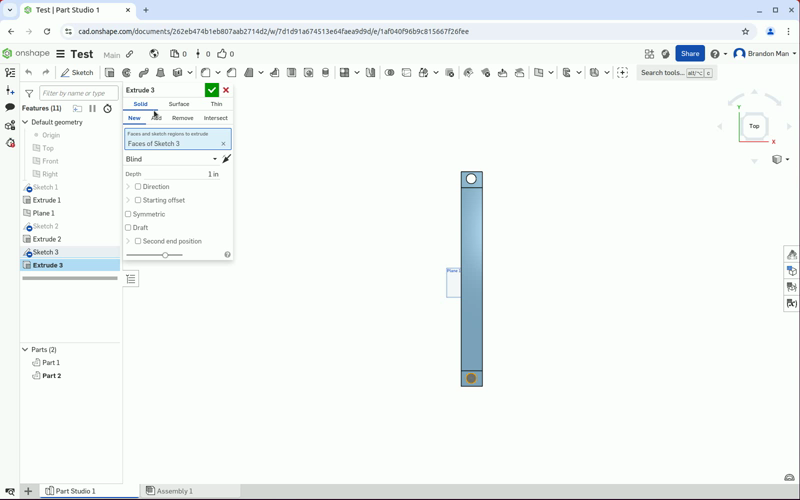
mouse_move(186, 120)
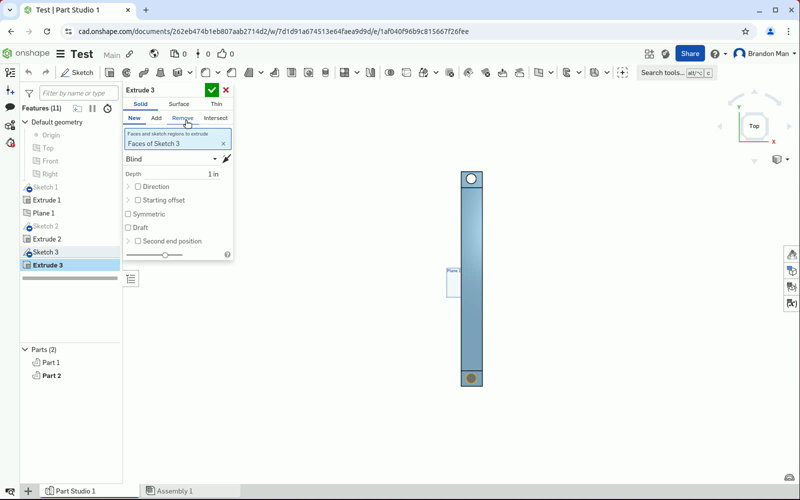
click(186, 120)
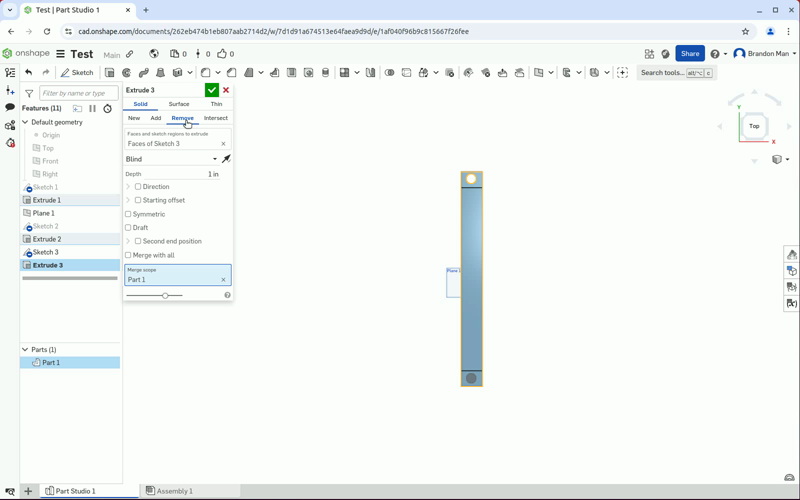
key(tab, 4)
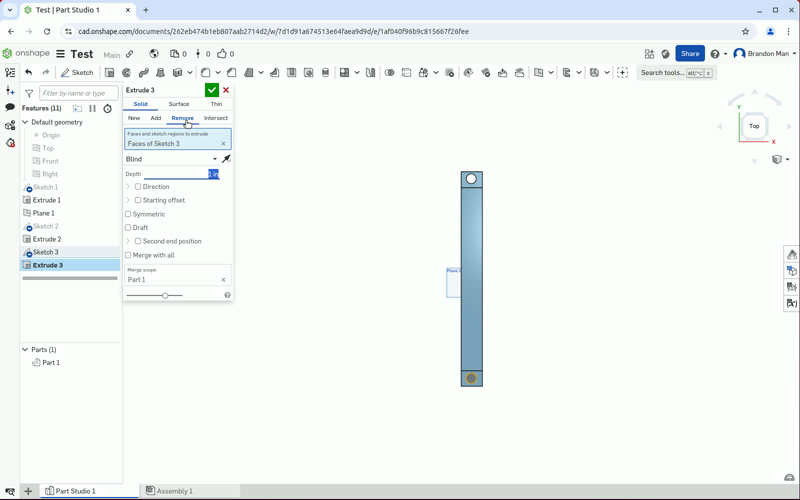
text(10.832)
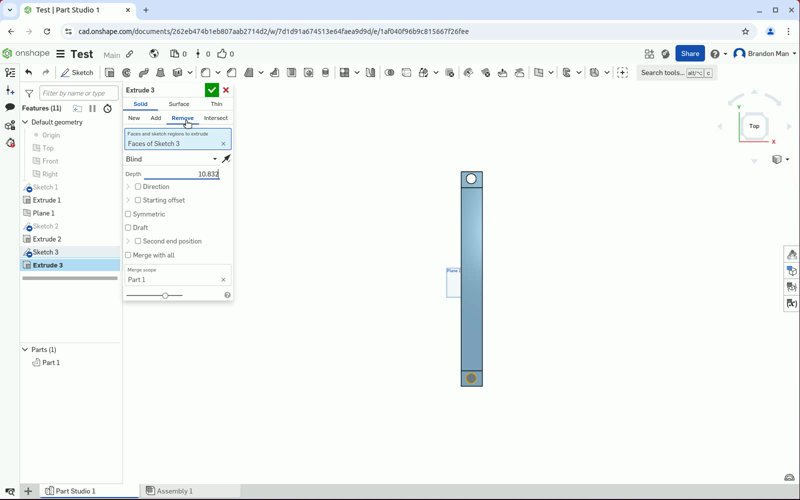
key(tab, 6)
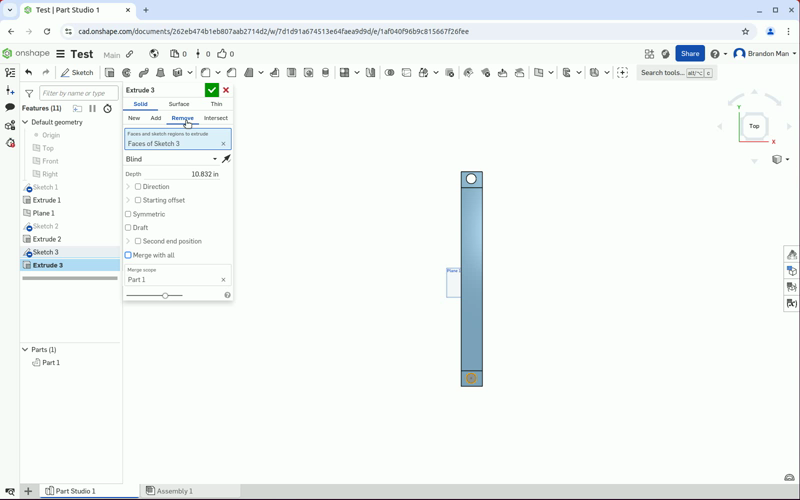
key(space)
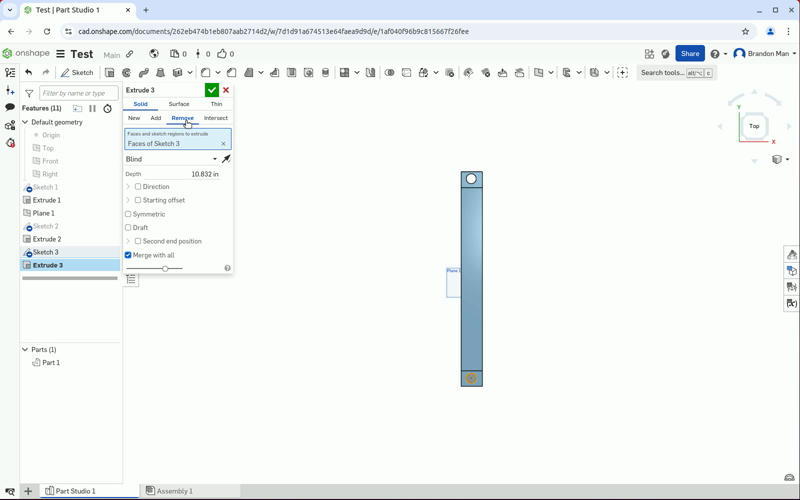
key(enter)
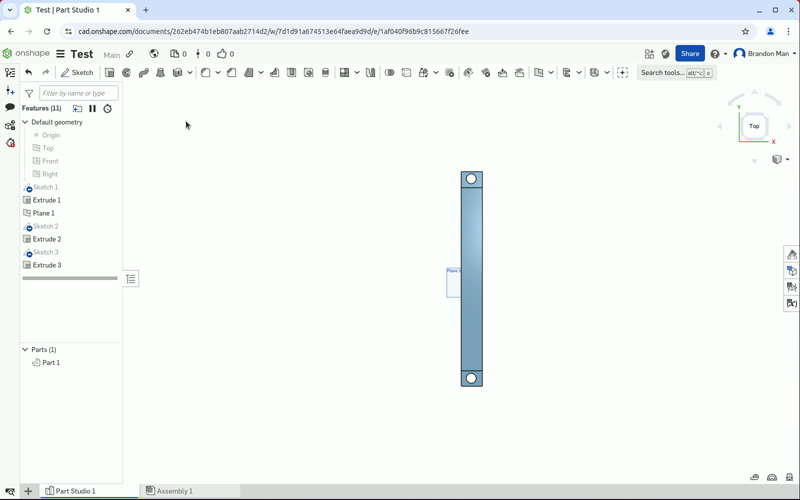
key(shift+h)
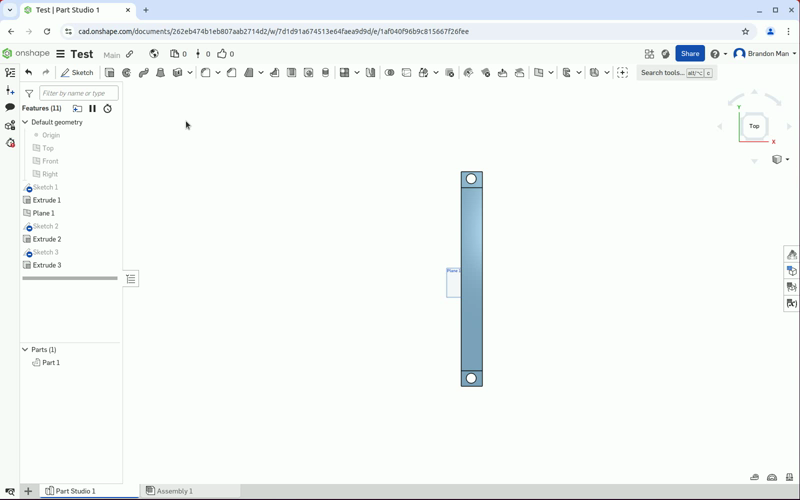
key(shift+h)
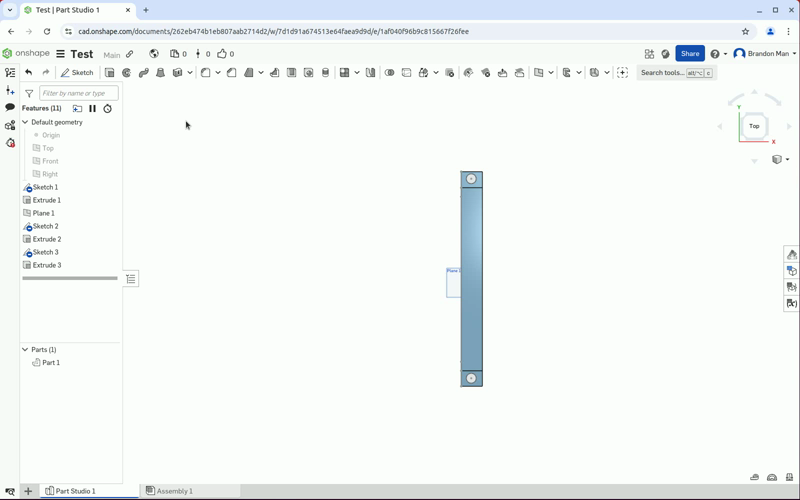
key(shift+7)
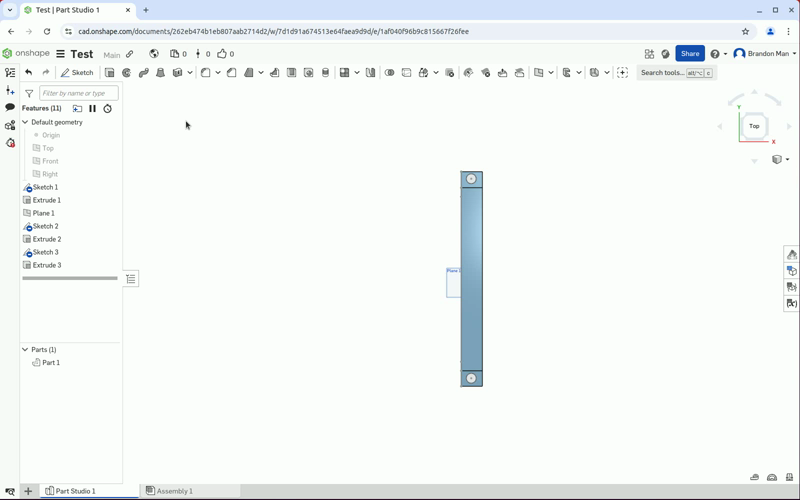
key(up, 3)
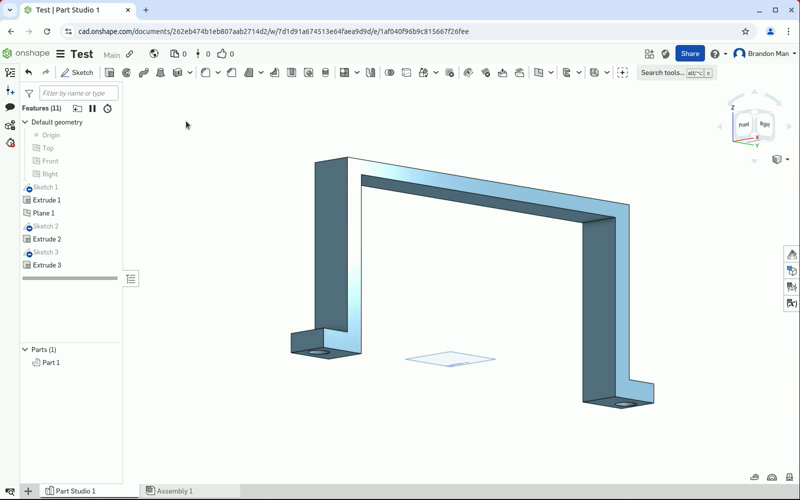
key(left, 3)
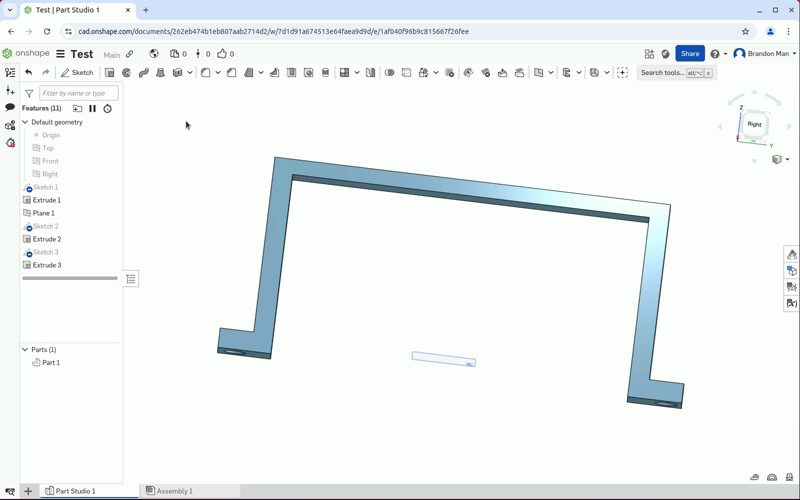
key(right, 3)
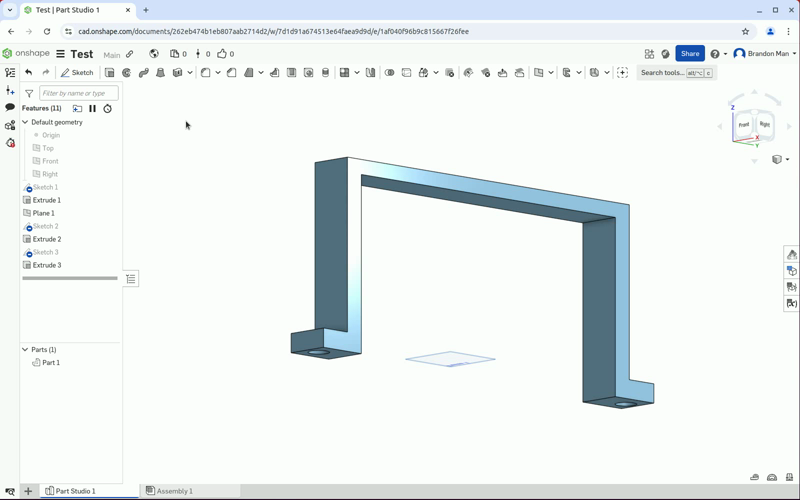
key(down, 3)
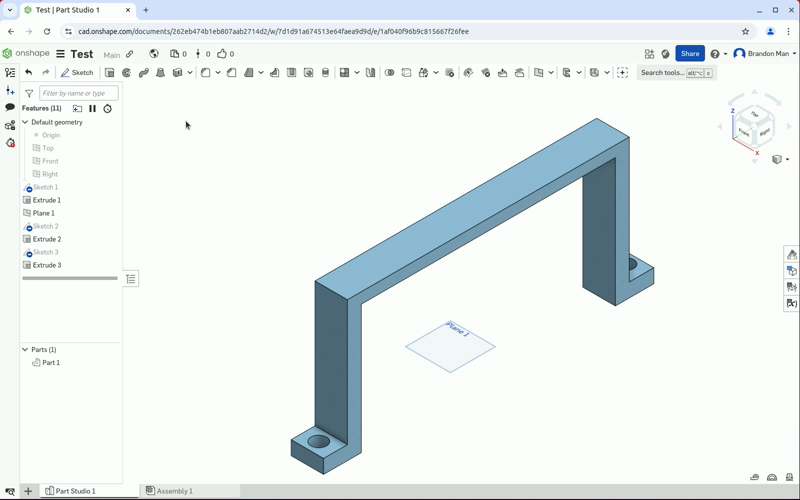
mouse_move(73, 189)
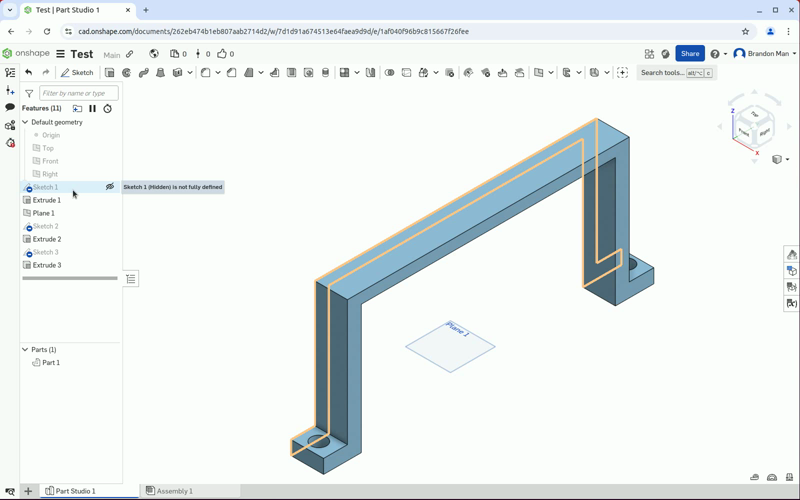
click(73, 189)